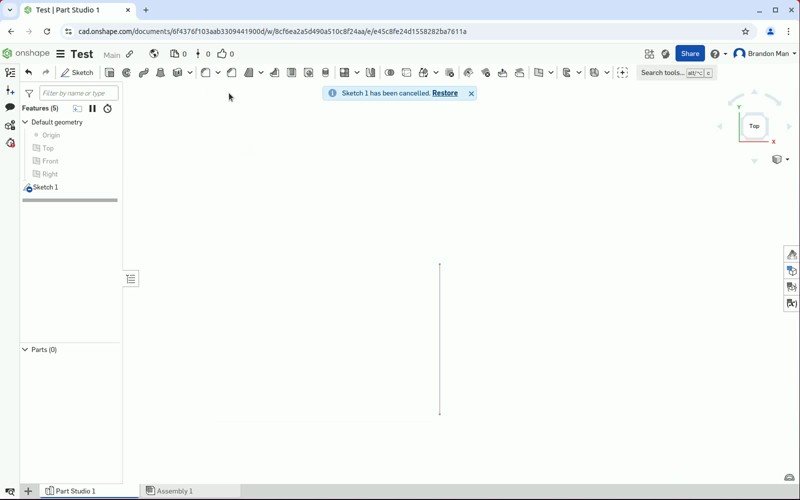
key(shift+h)
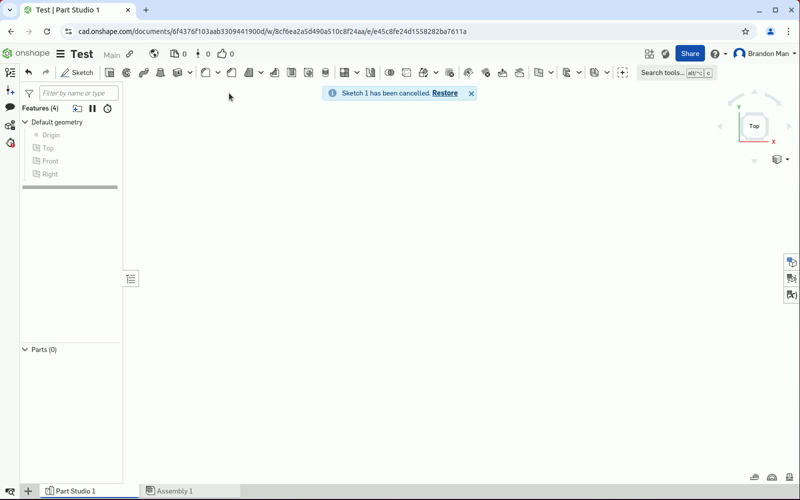
mouse_move(73, 352)
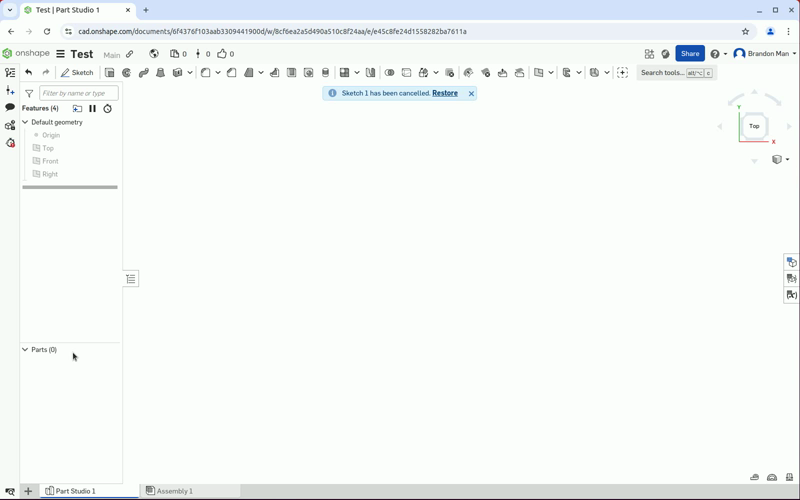
key(y)
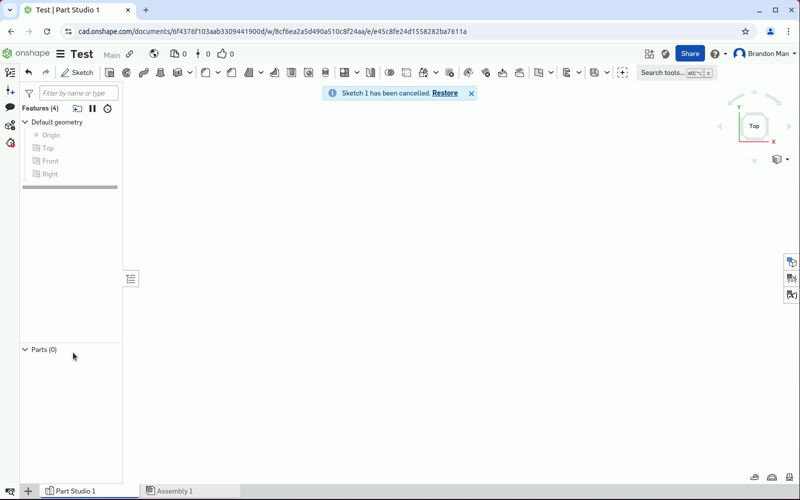
key(shift+p)
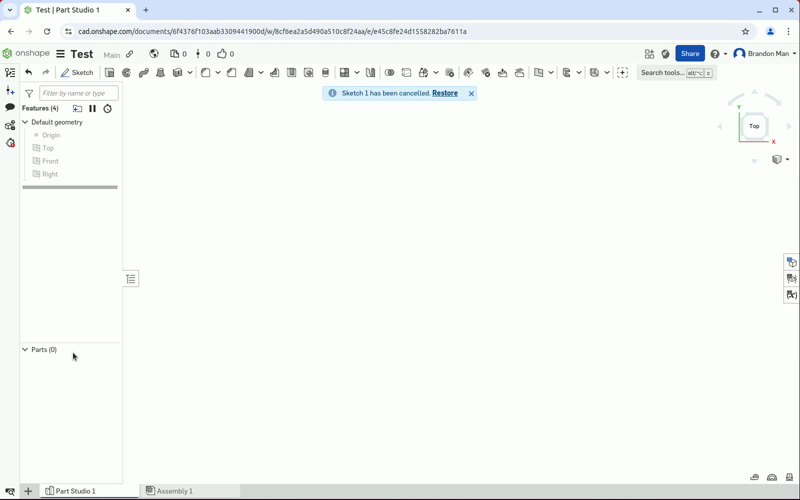
key(space)
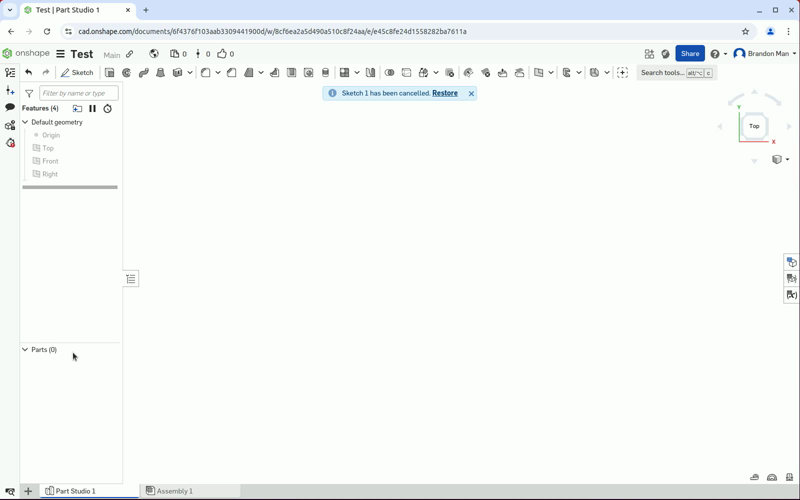
key_down(shift)
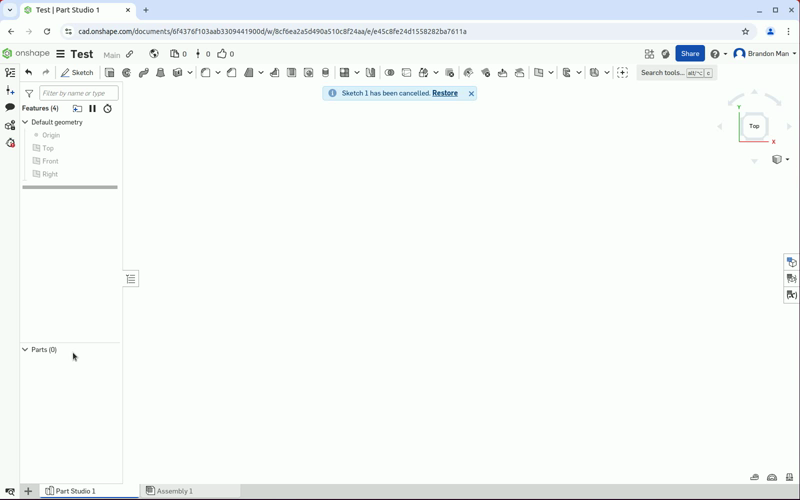
key(up)
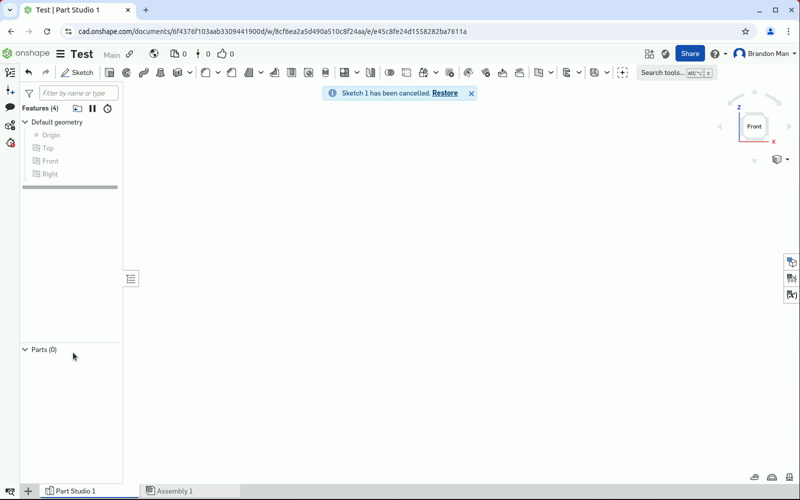
key_up(shift)
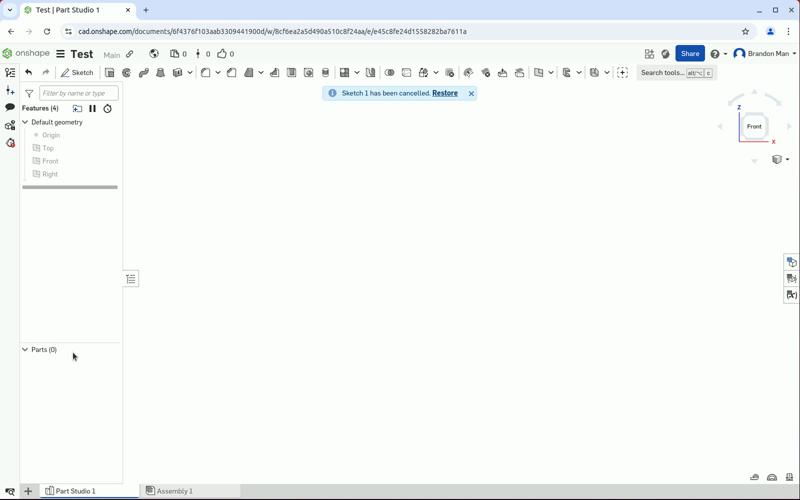
mouse_move(73, 352)
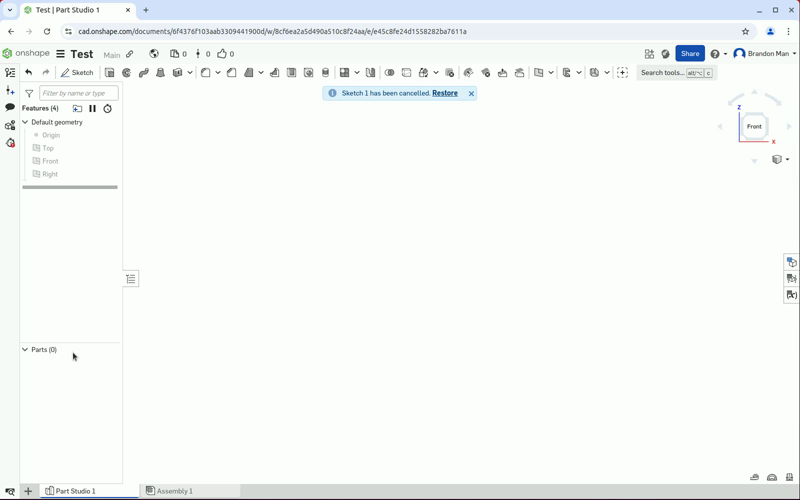
key(shift+y)
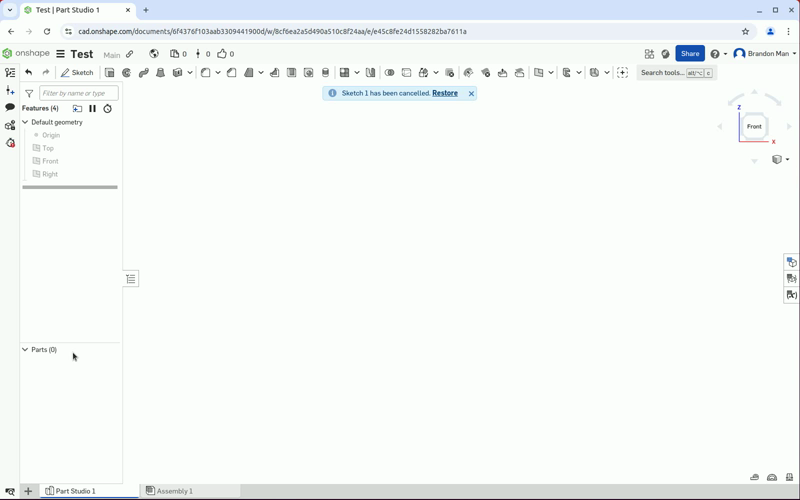
key(shift+s)
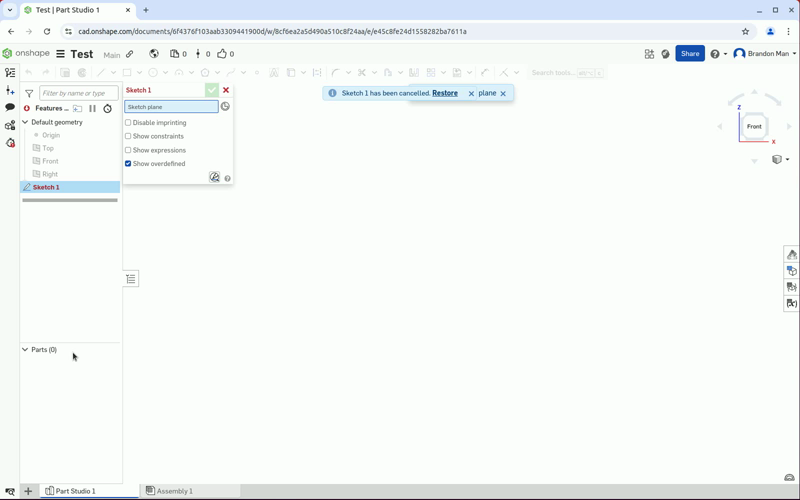
mouse_move(73, 163)
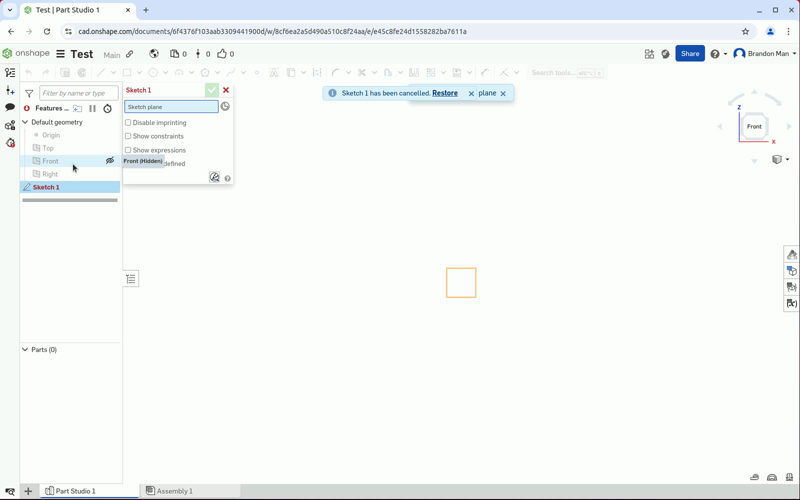
click(73, 163)
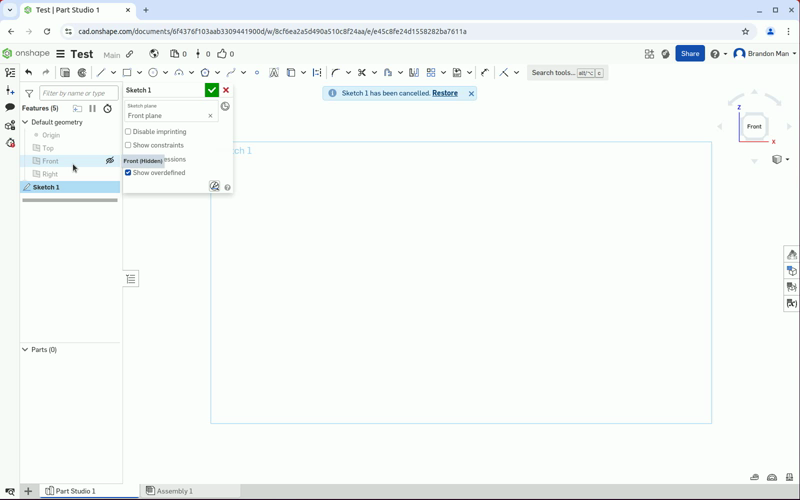
mouse_move(73, 352)
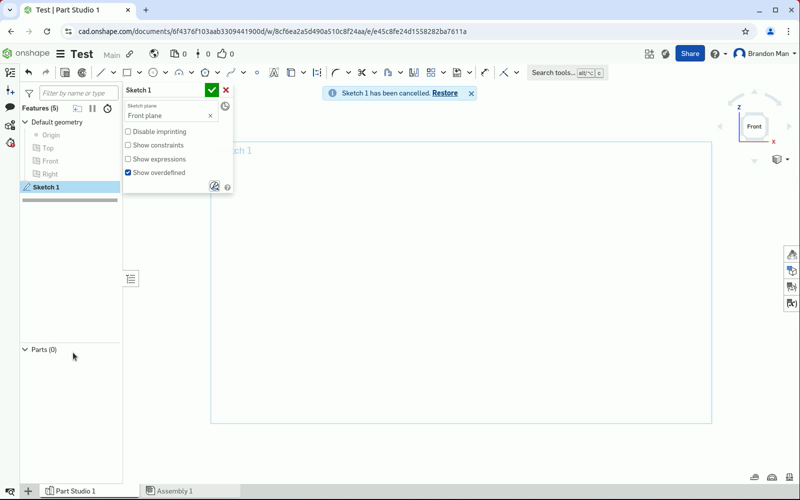
key(y)
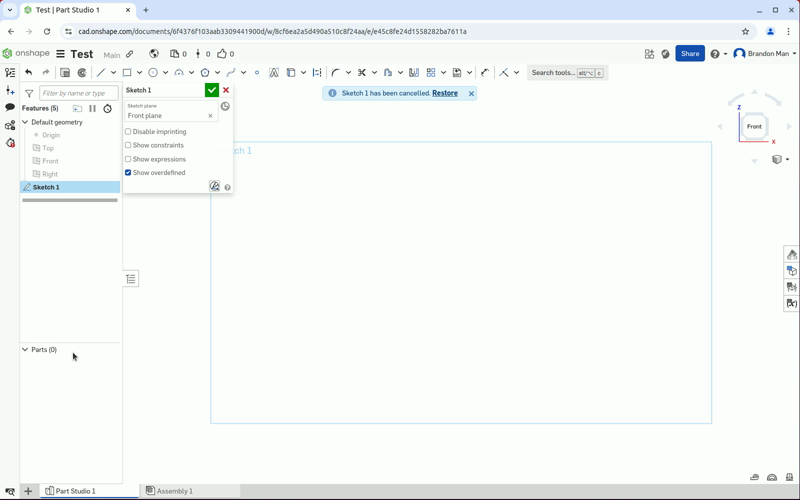
key(l)
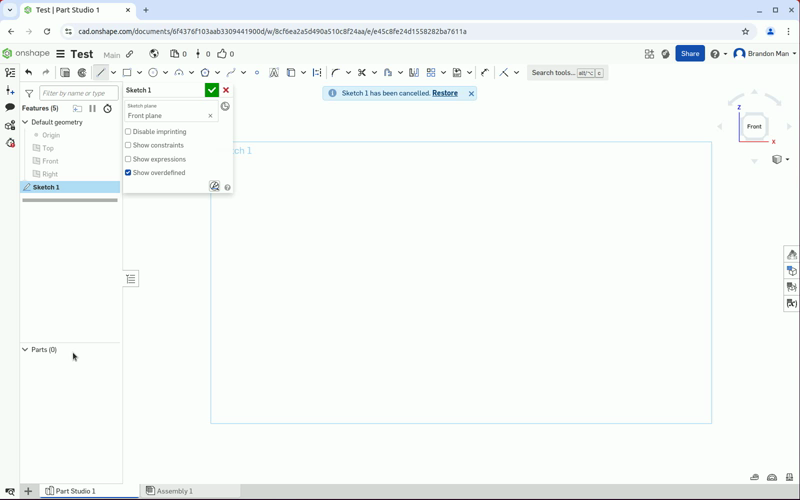
key_down(shift)
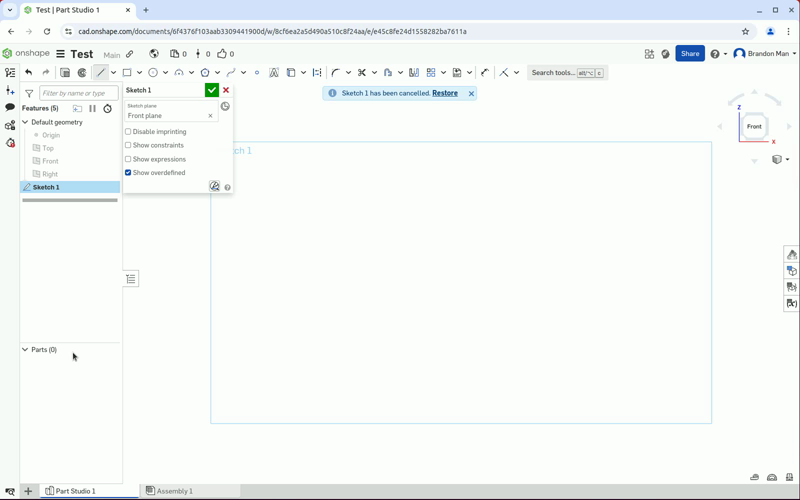
mouse_move(467, 275)
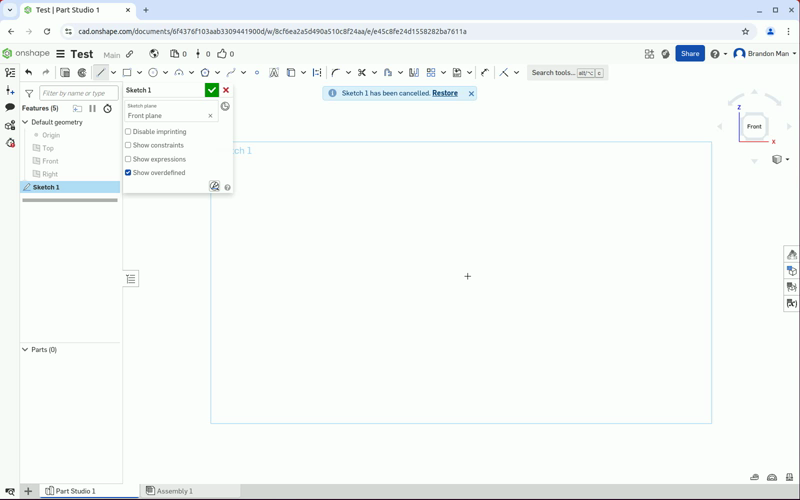
click(467, 275)
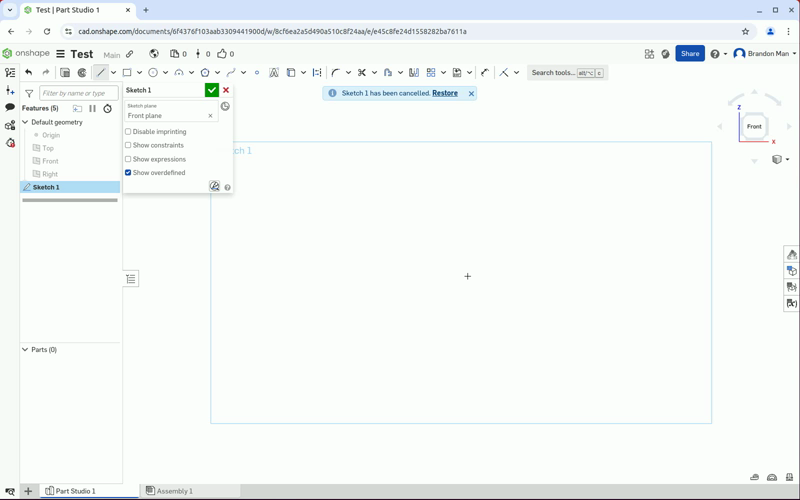
key_up(shift)
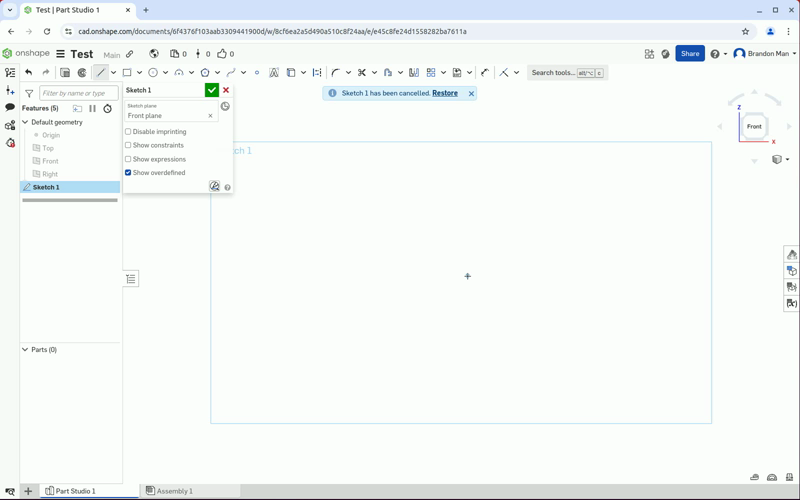
key_down(shift)
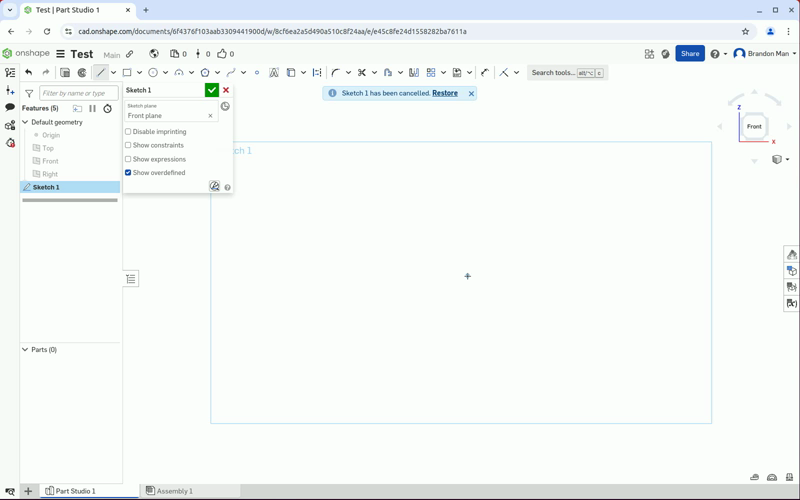
mouse_move(497, 275)
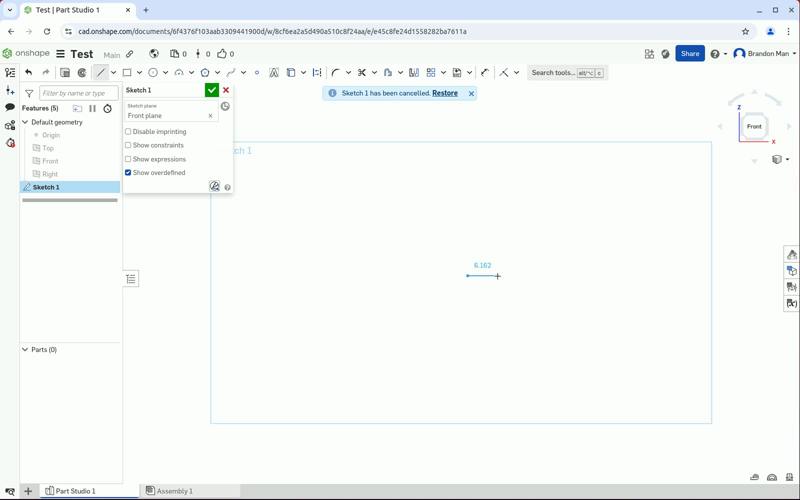
mouse_move(478, 275)
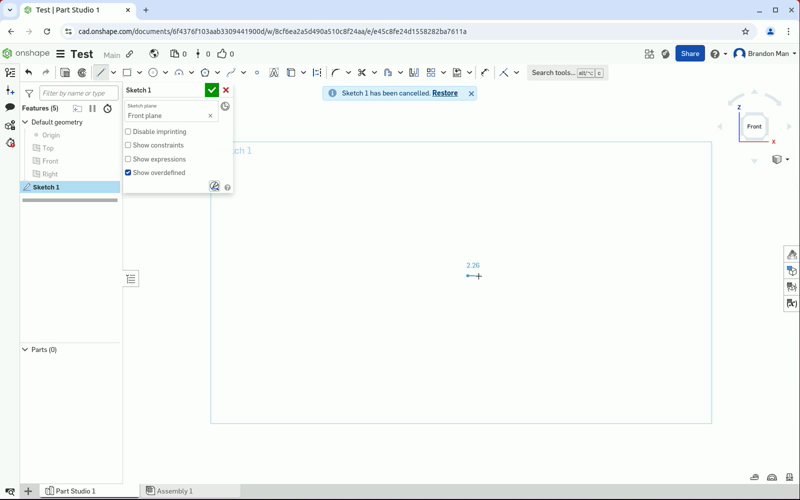
click(478, 275)
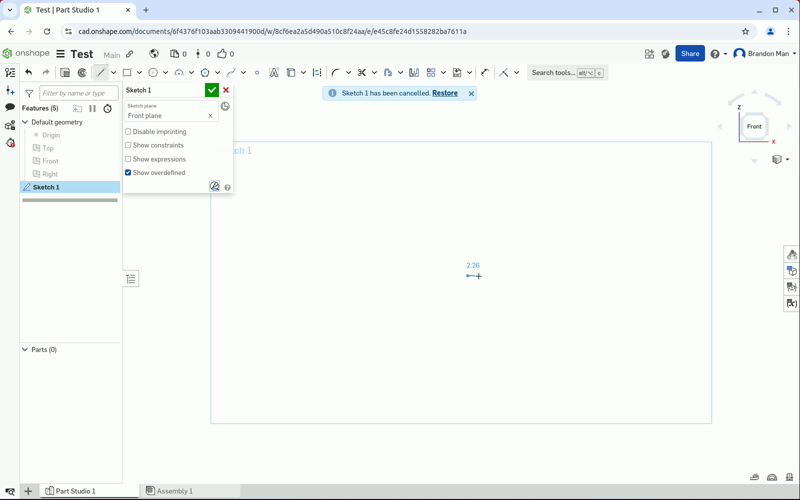
key_up(shift)
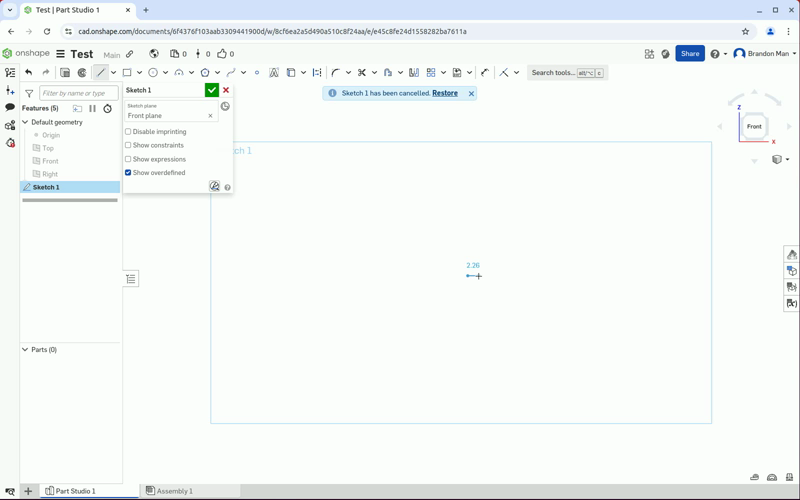
key_down(shift)
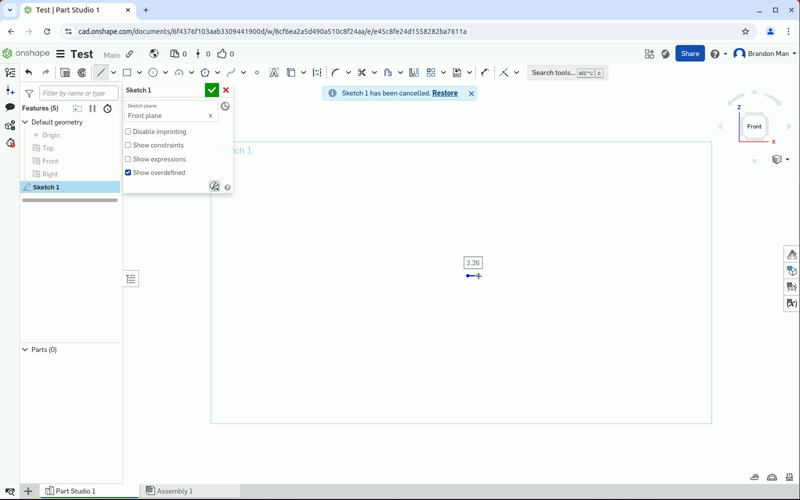
mouse_move(508, 275)
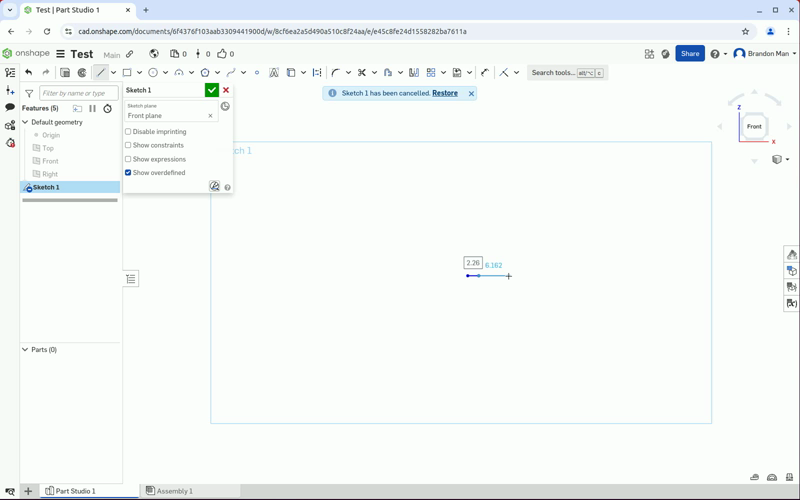
mouse_move(478, 279)
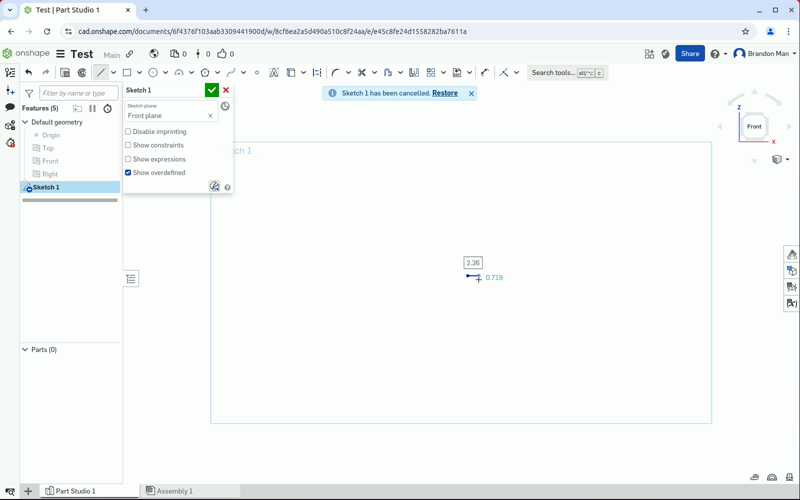
scroll(6)
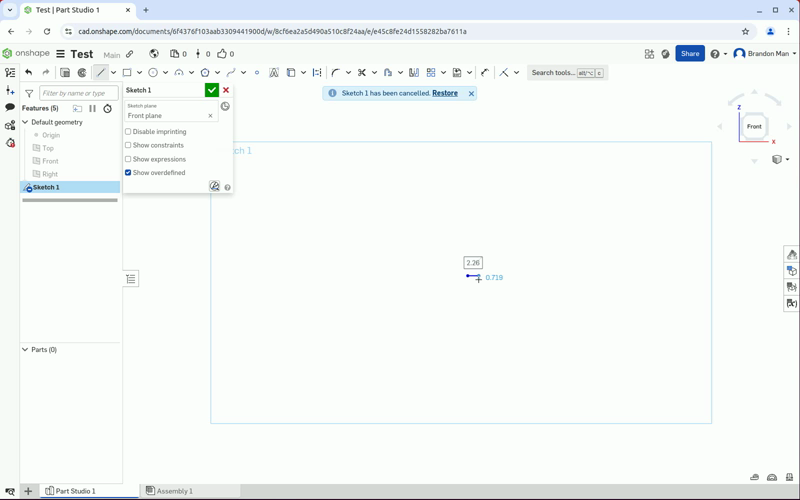
scroll(6)
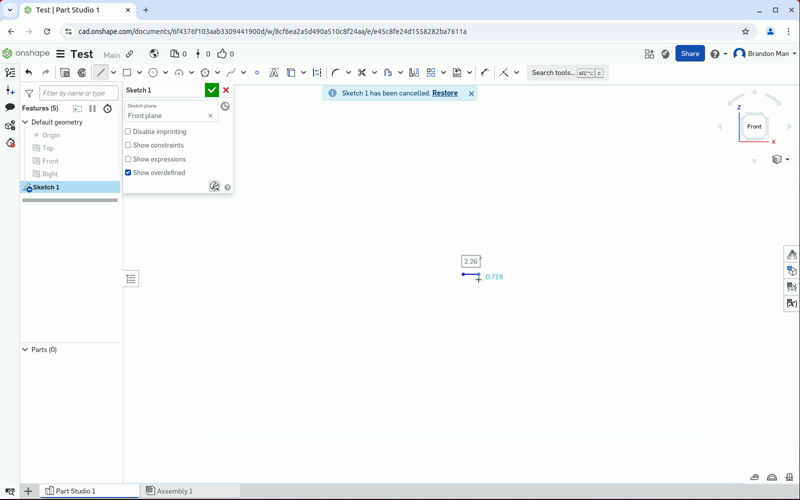
scroll(6)
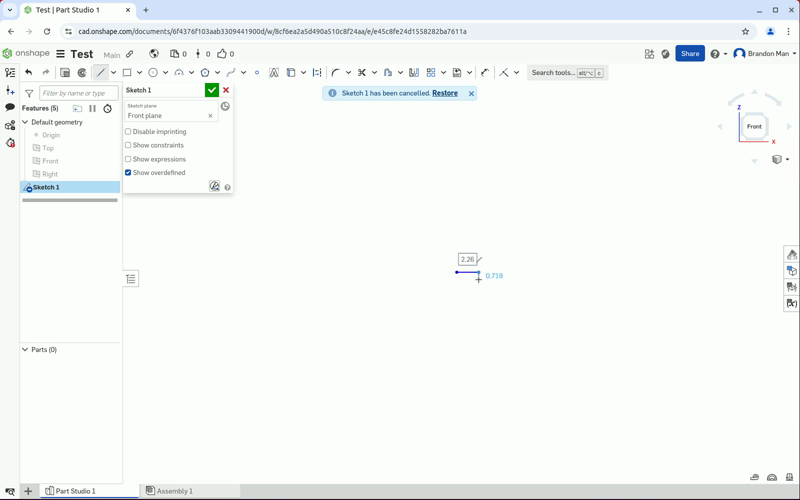
scroll(6)
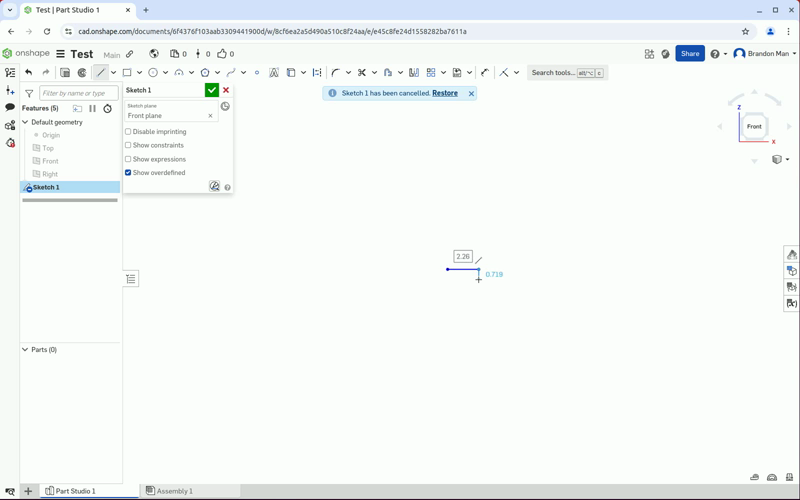
scroll(6)
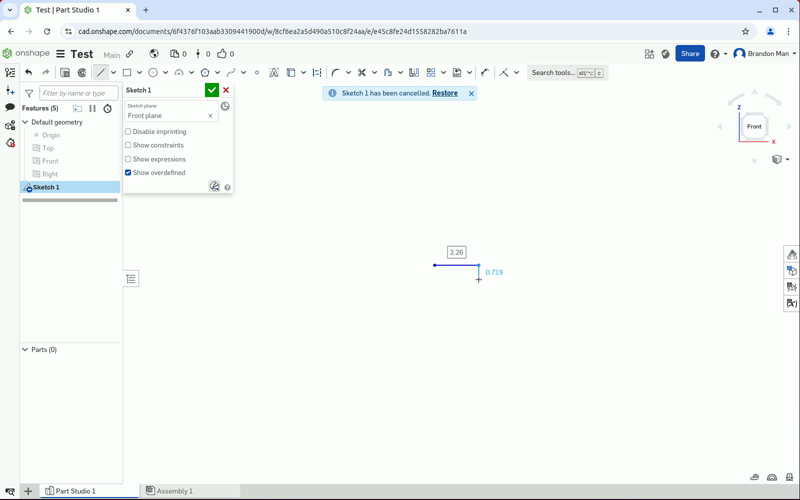
scroll(6)
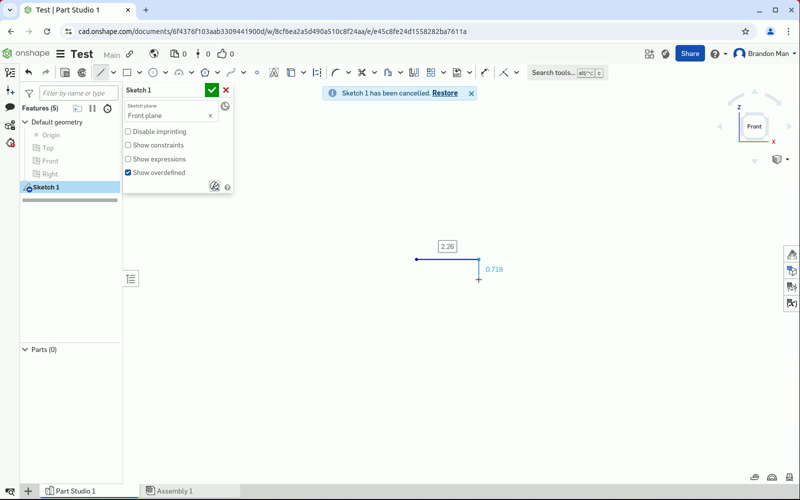
scroll(6)
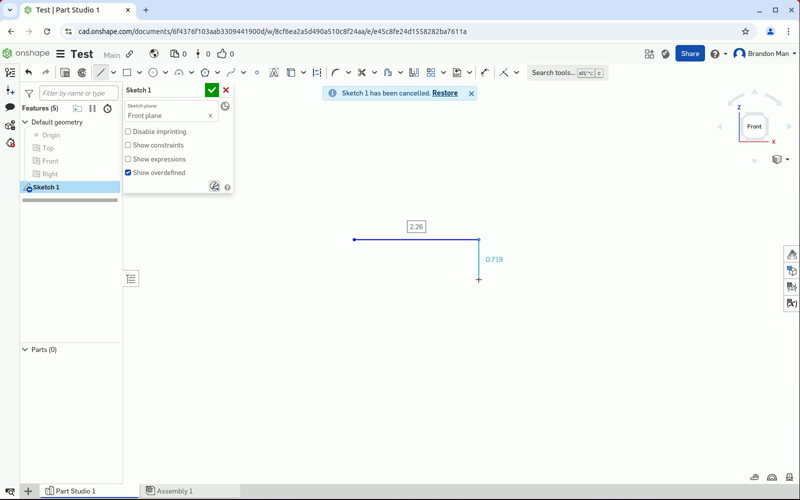
click(478, 279)
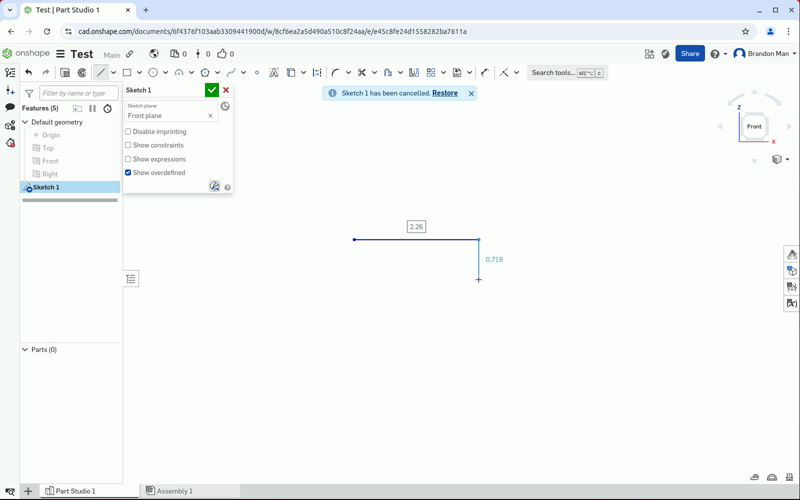
scroll(-6)
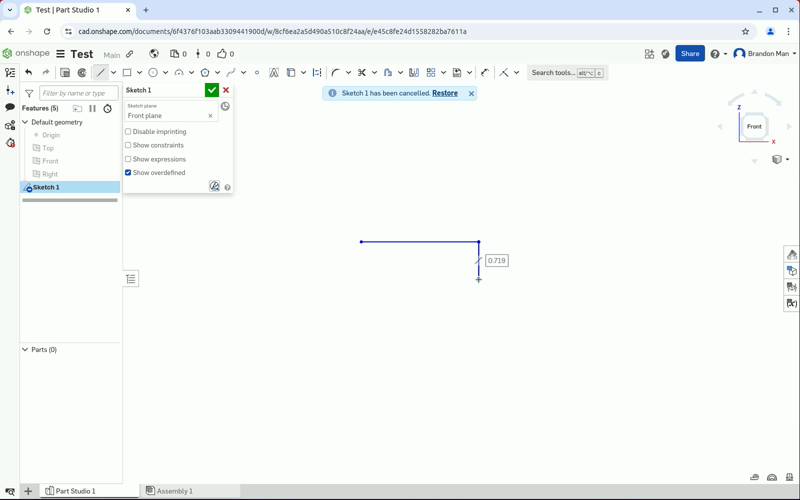
scroll(-6)
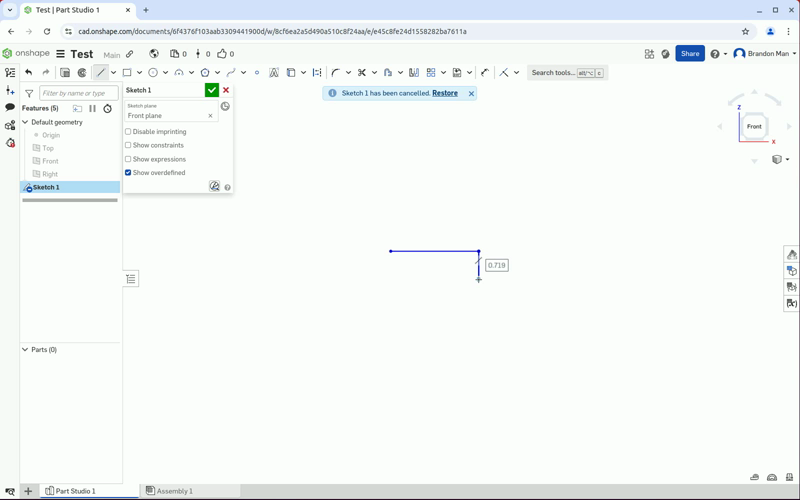
scroll(-6)
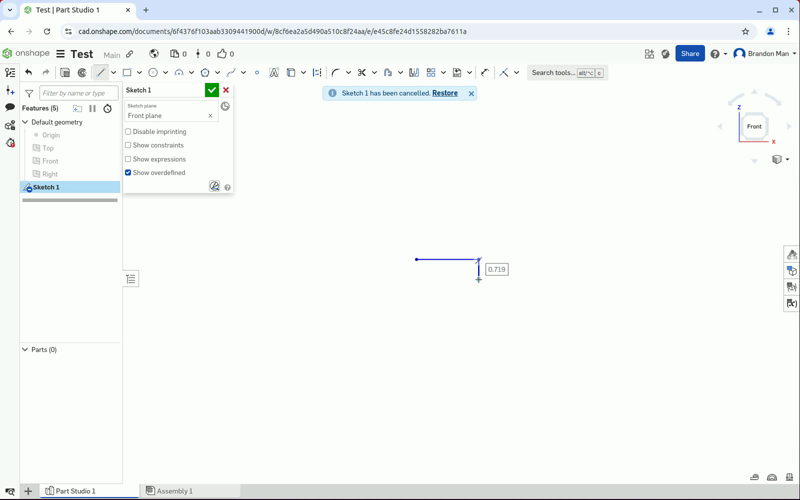
scroll(-6)
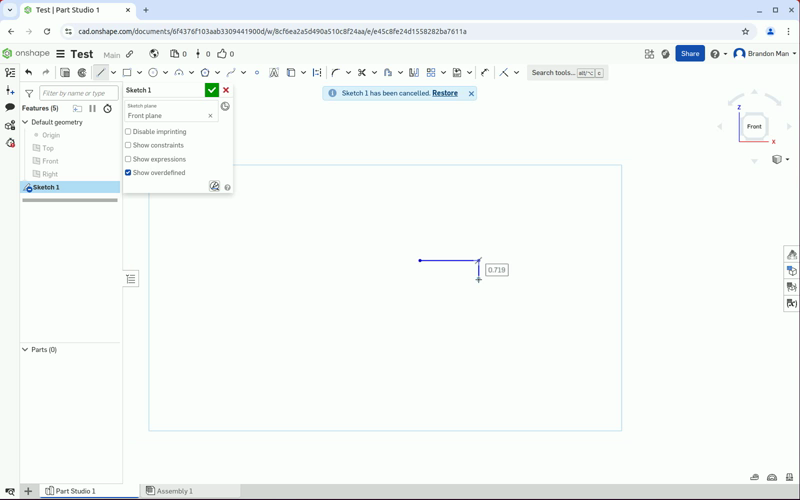
scroll(-6)
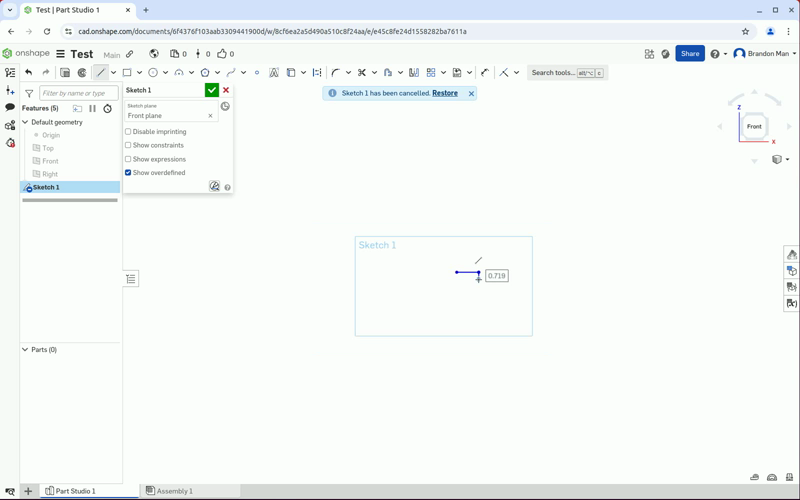
scroll(-6)
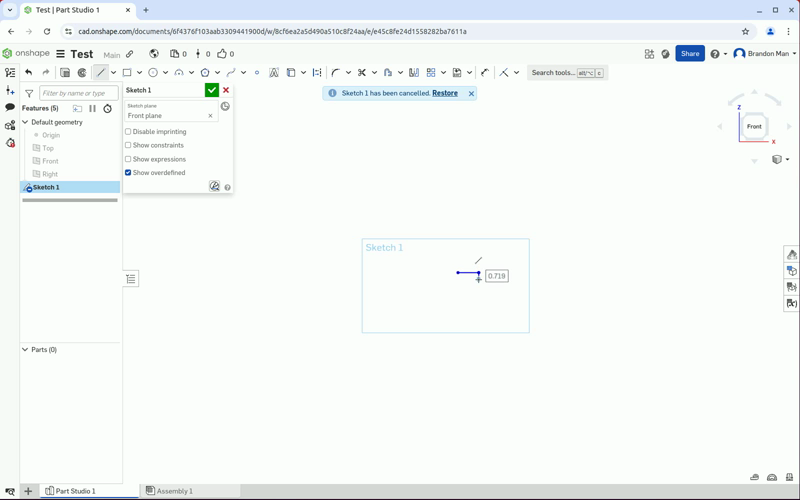
scroll(-6)
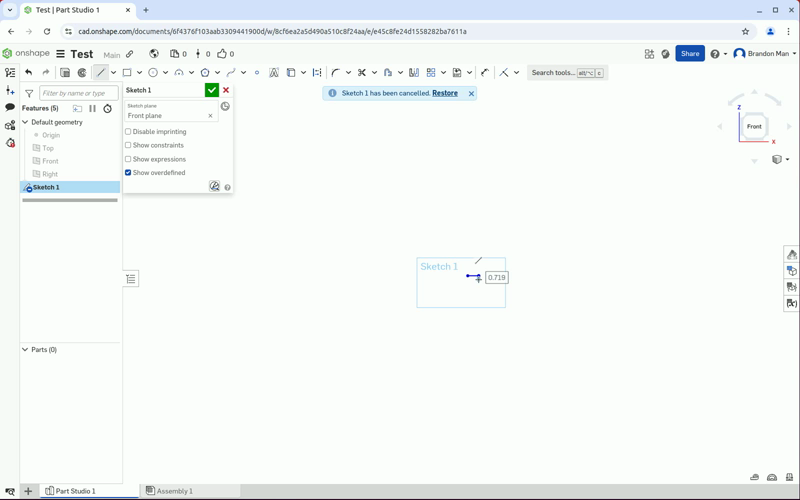
key_up(shift)
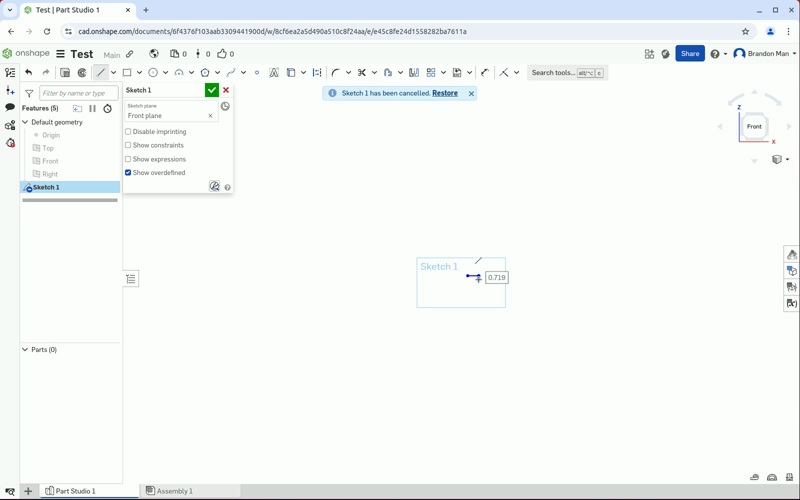
key(esc)
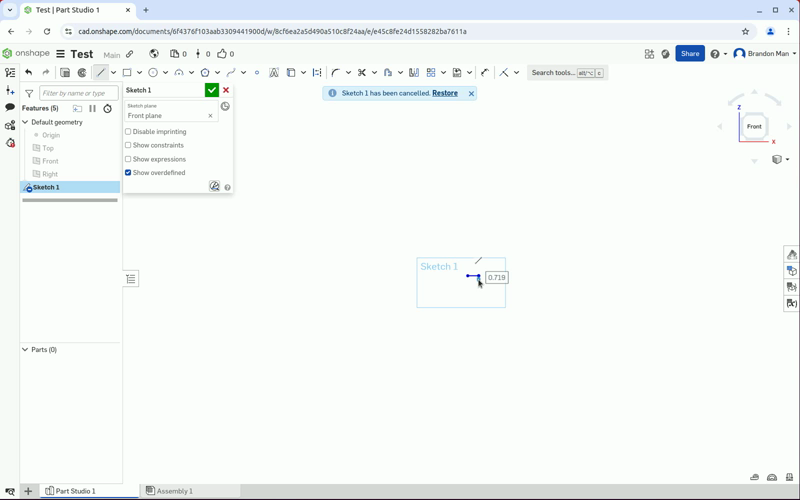
key(a)
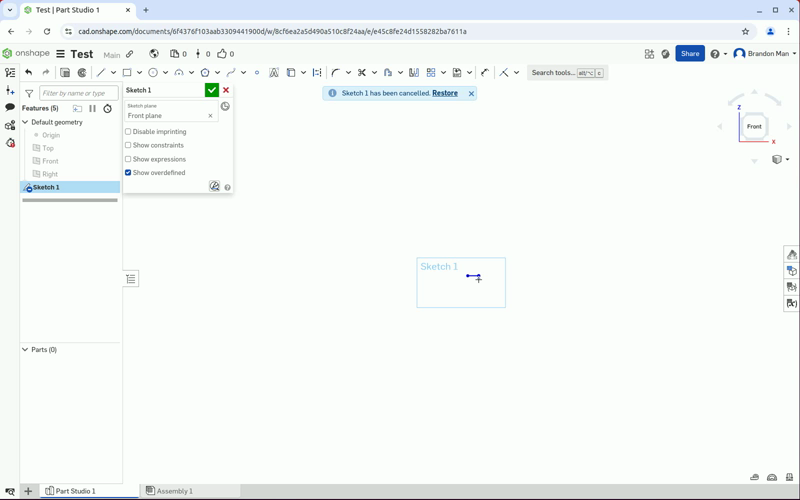
mouse_move(478, 279)
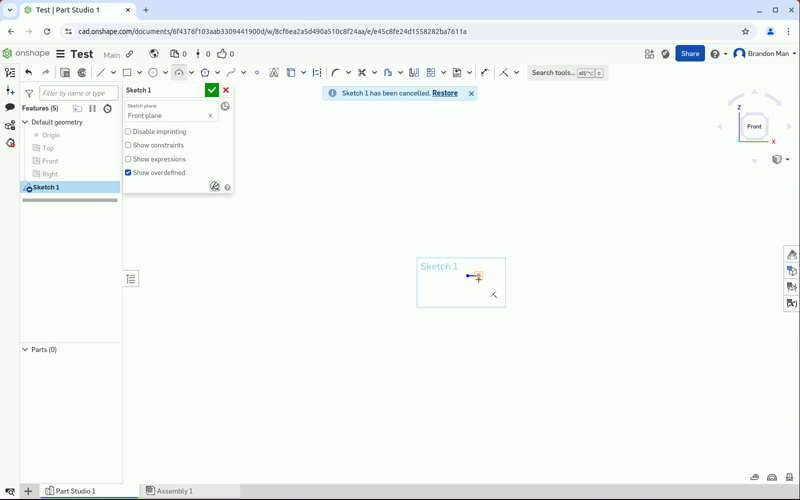
scroll(6)
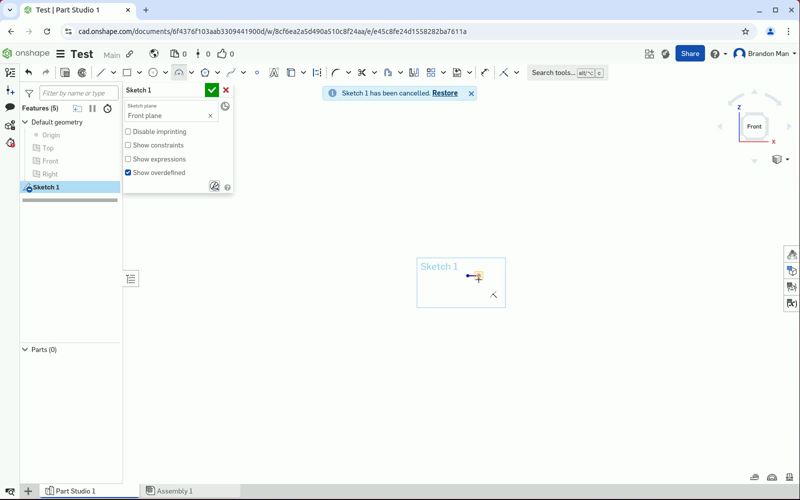
scroll(6)
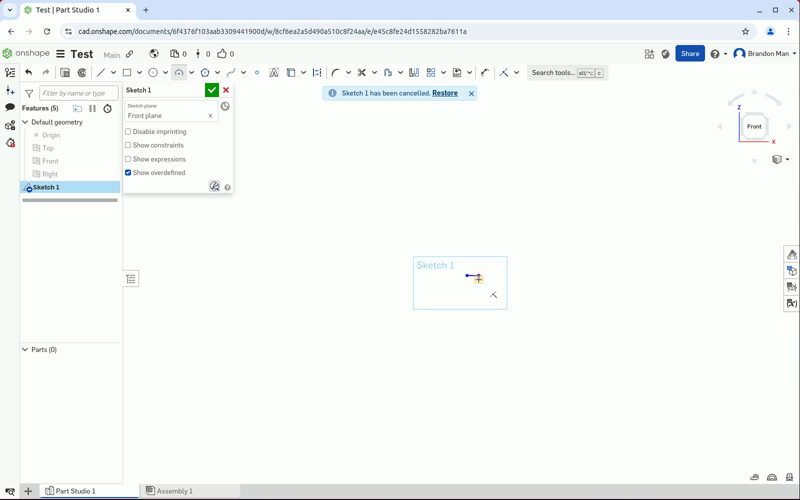
scroll(6)
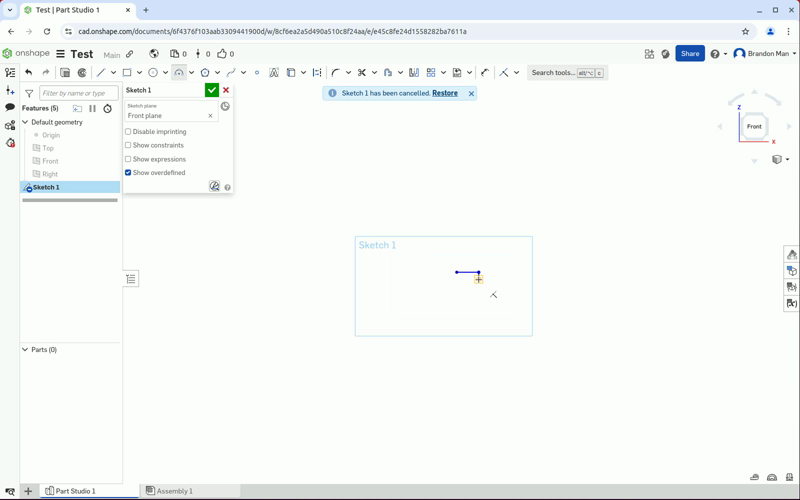
scroll(6)
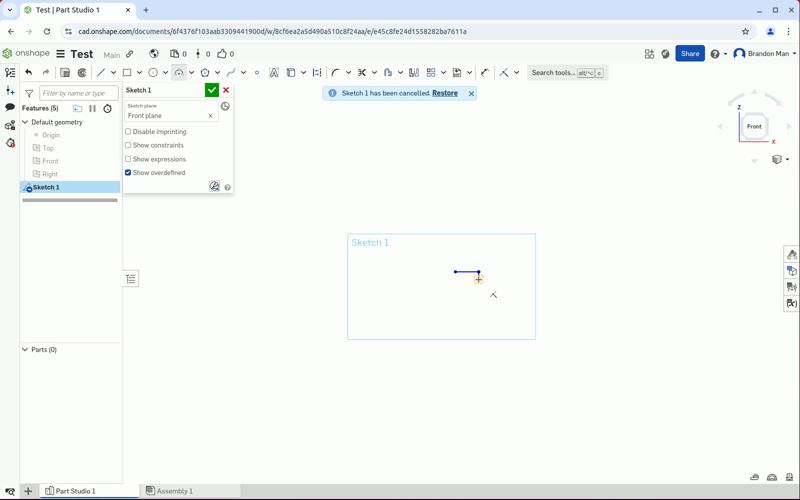
scroll(6)
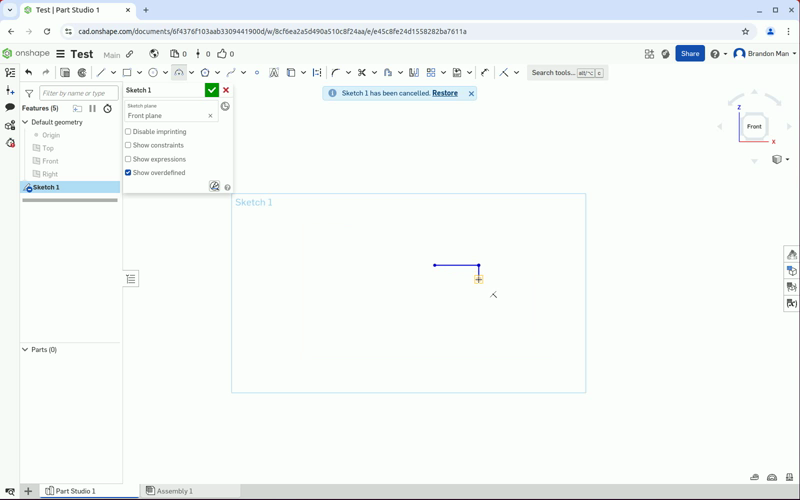
scroll(6)
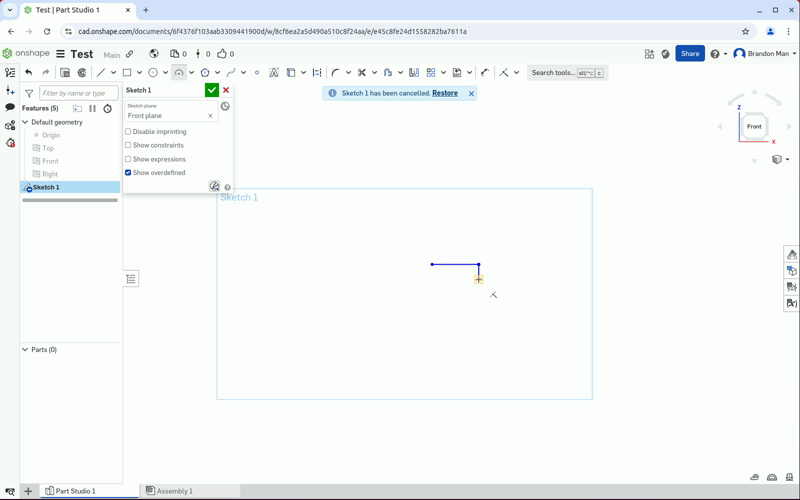
scroll(6)
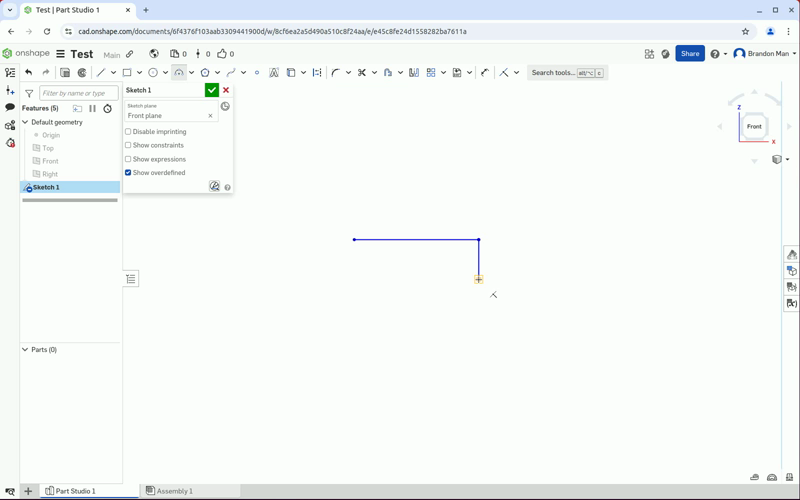
click(478, 279)
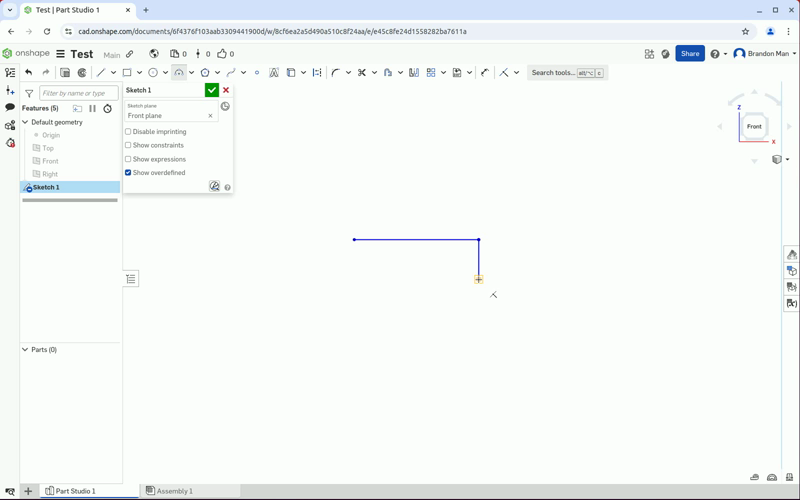
scroll(-6)
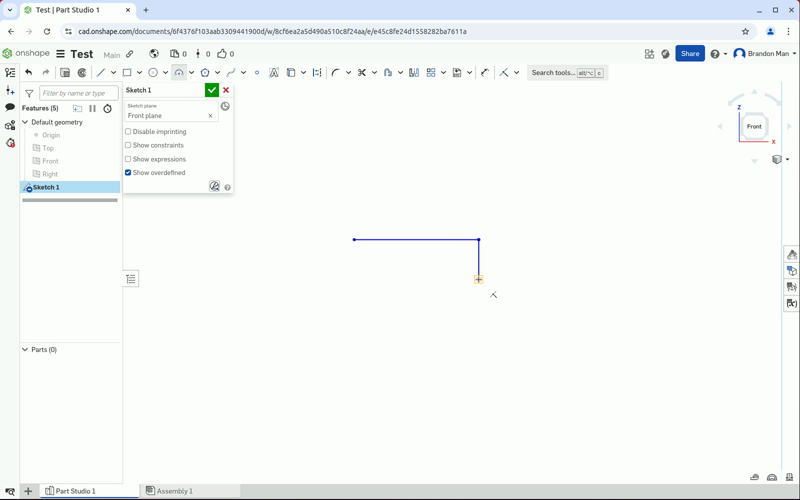
scroll(-6)
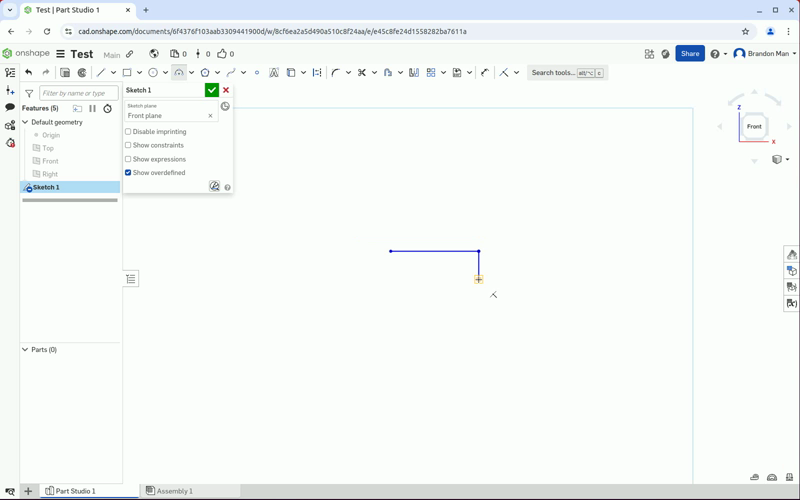
scroll(-6)
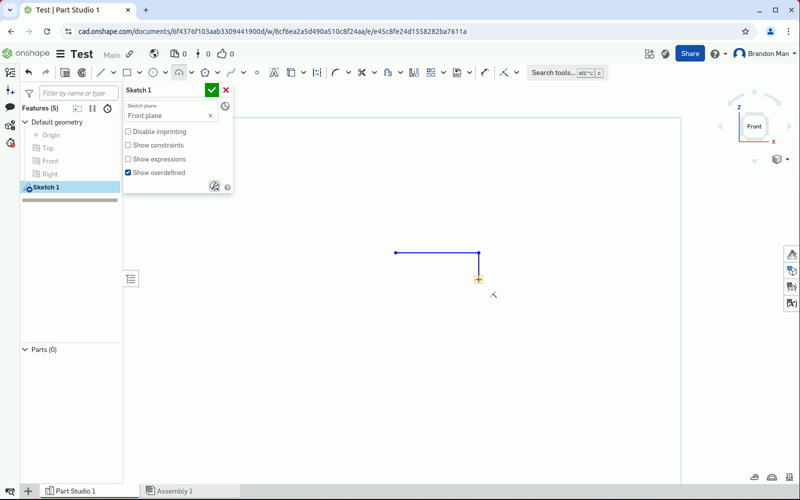
scroll(-6)
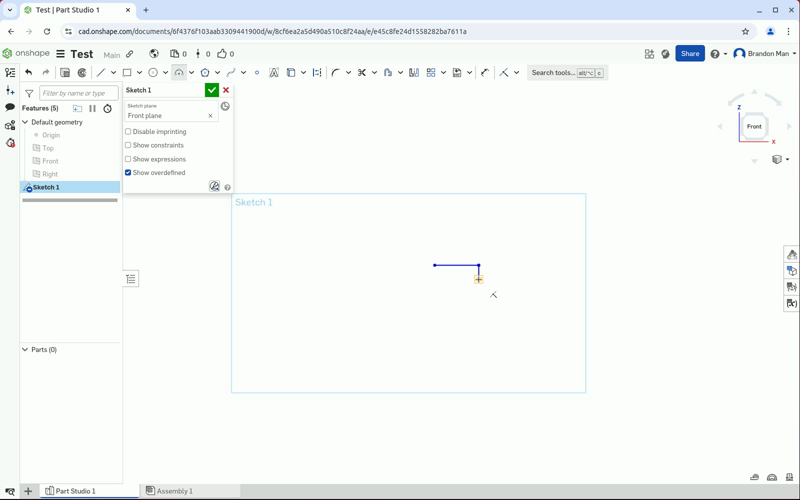
scroll(-6)
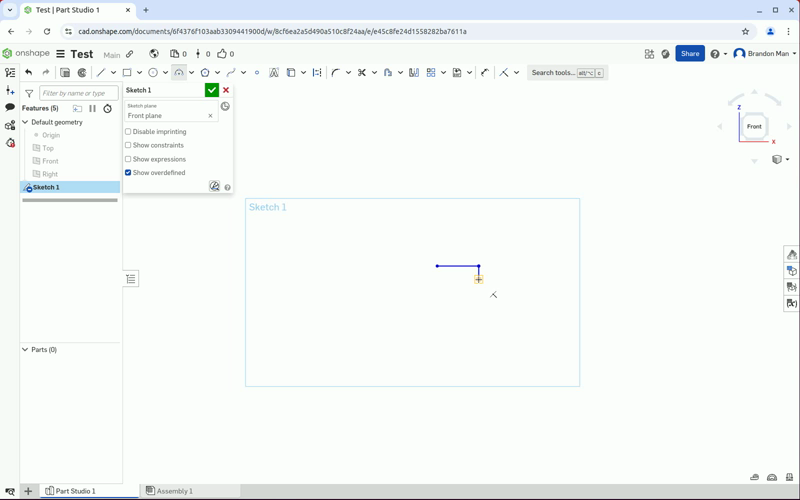
scroll(-6)
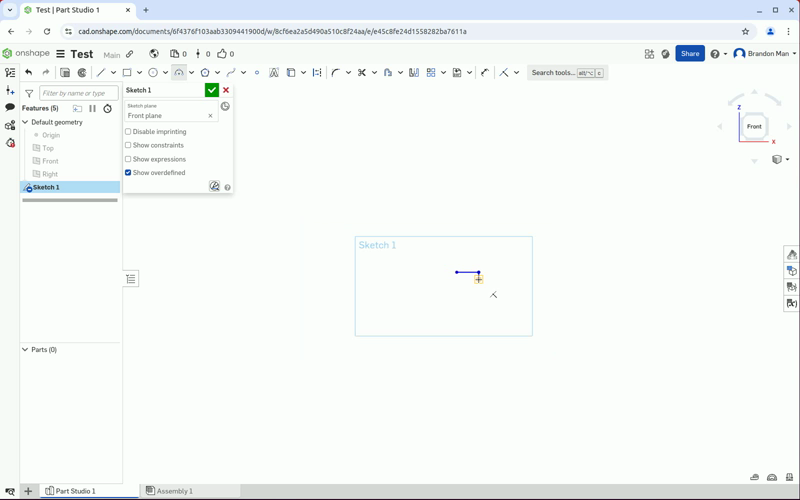
scroll(-6)
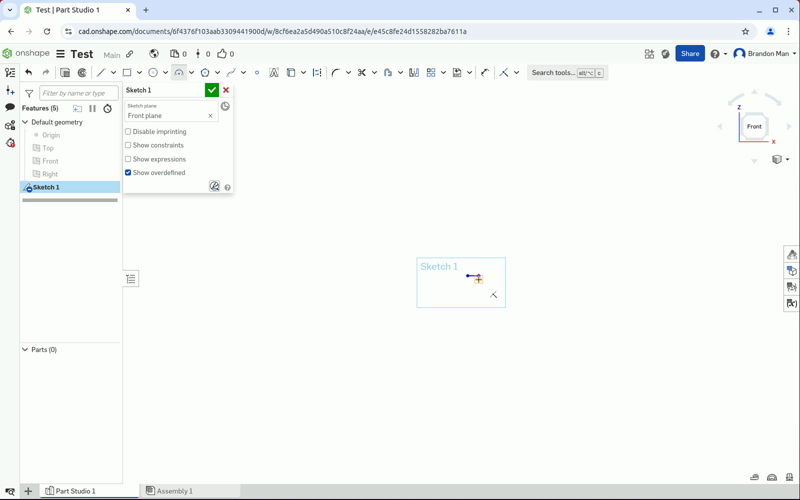
key_down(shift)
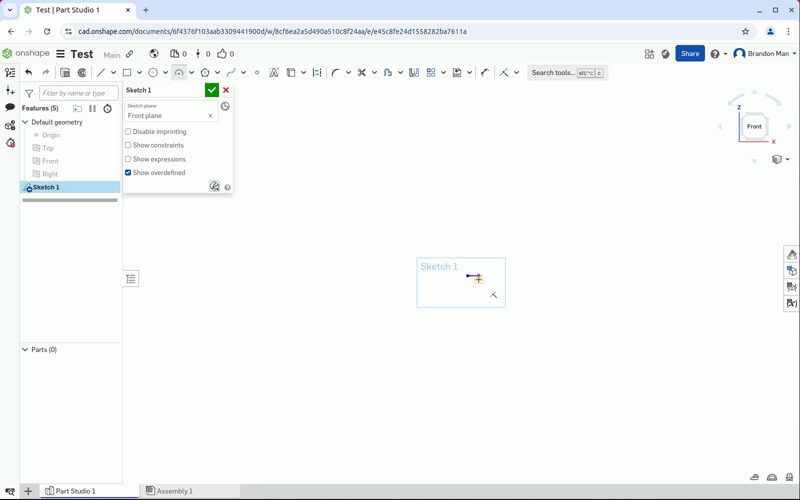
mouse_move(527, 261)
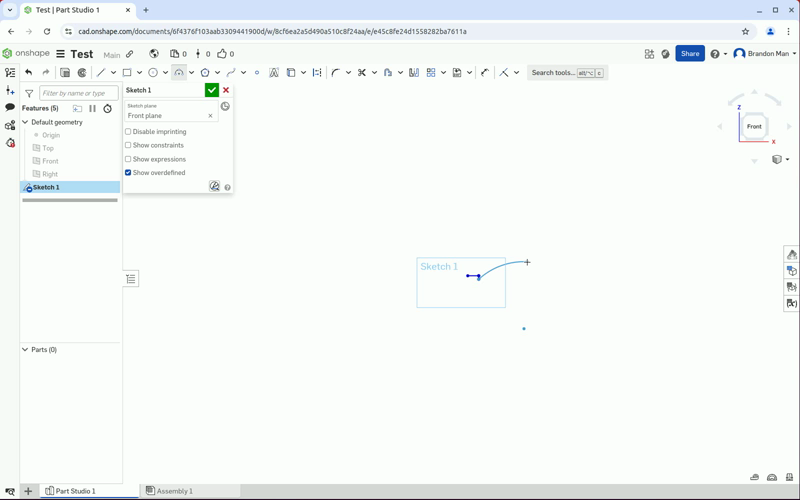
click(527, 261)
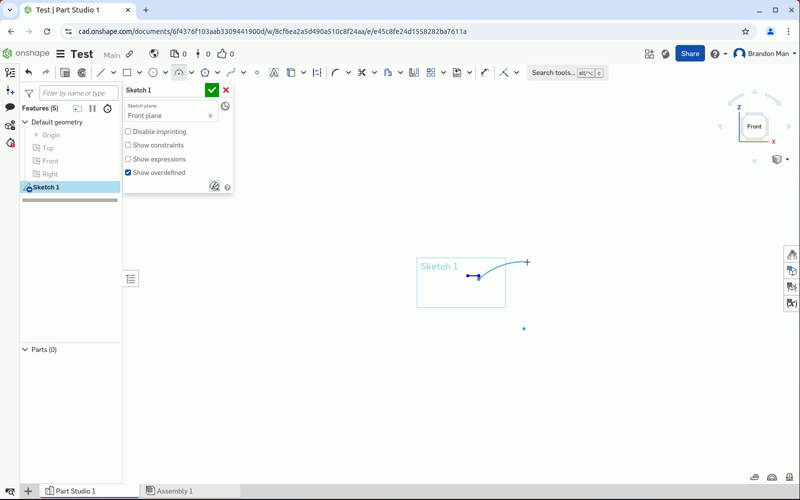
mouse_move(503, 273)
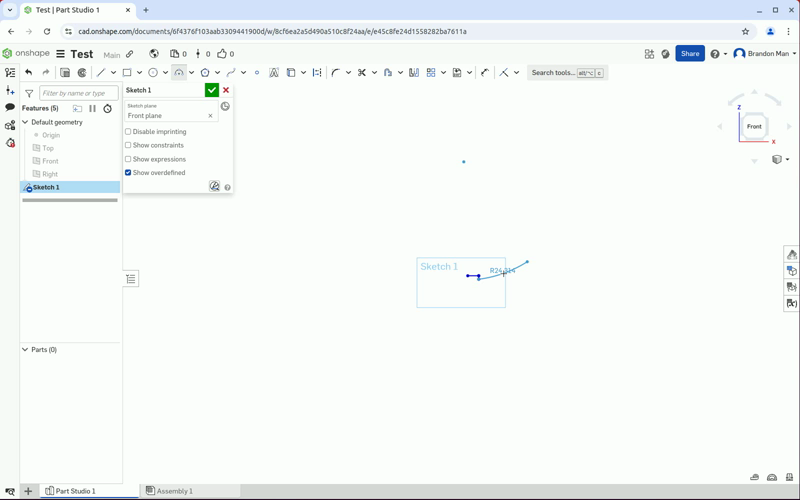
click(503, 273)
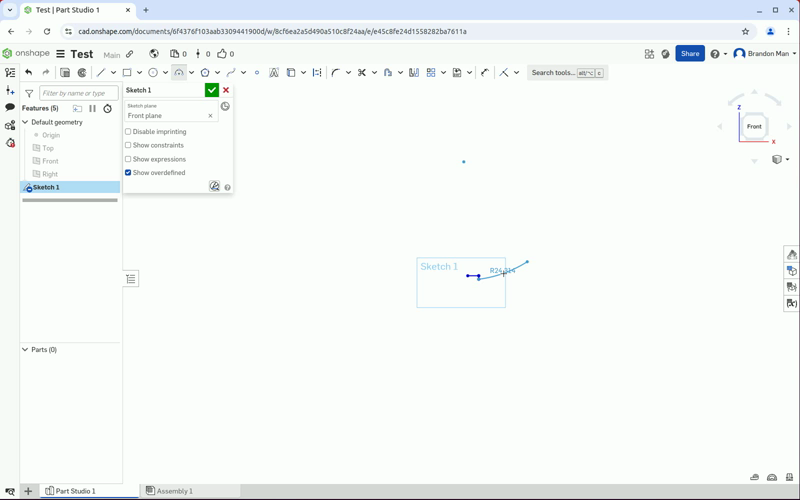
key_up(shift)
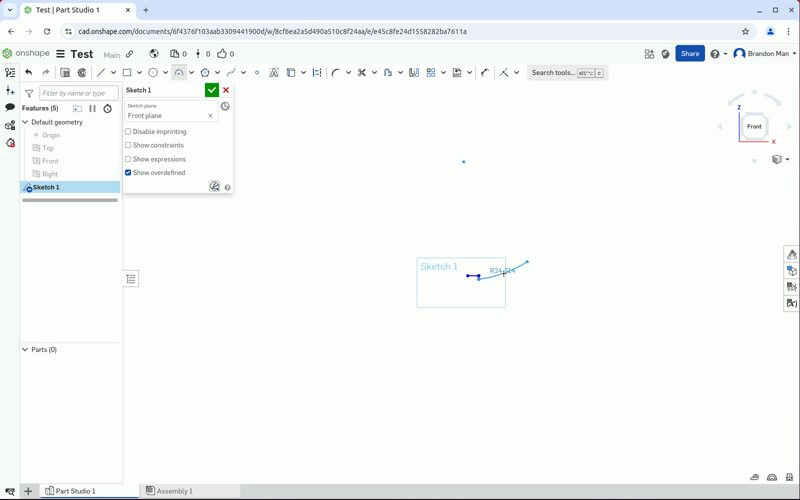
key(esc)
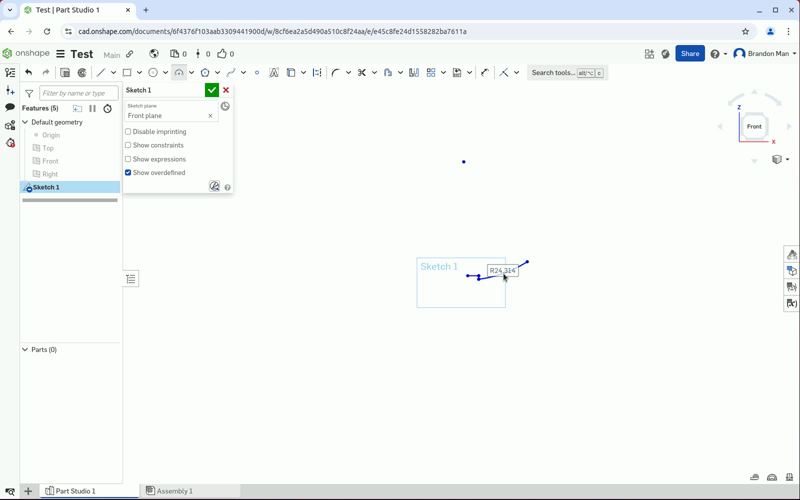
key(l)
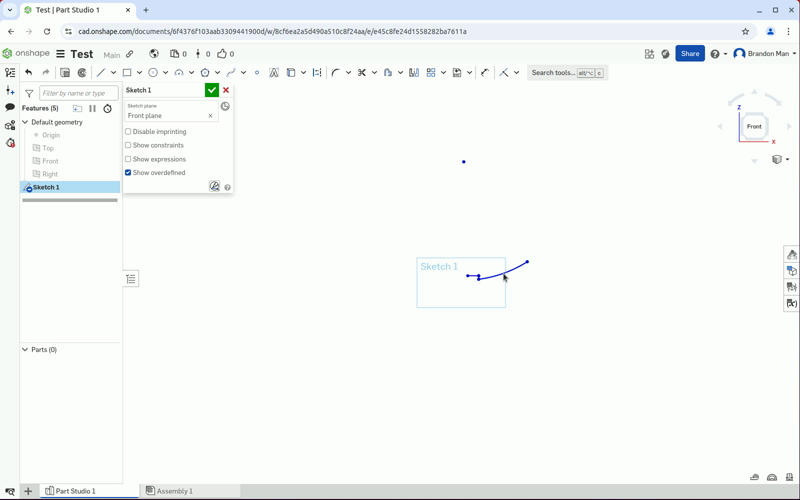
mouse_move(527, 261)
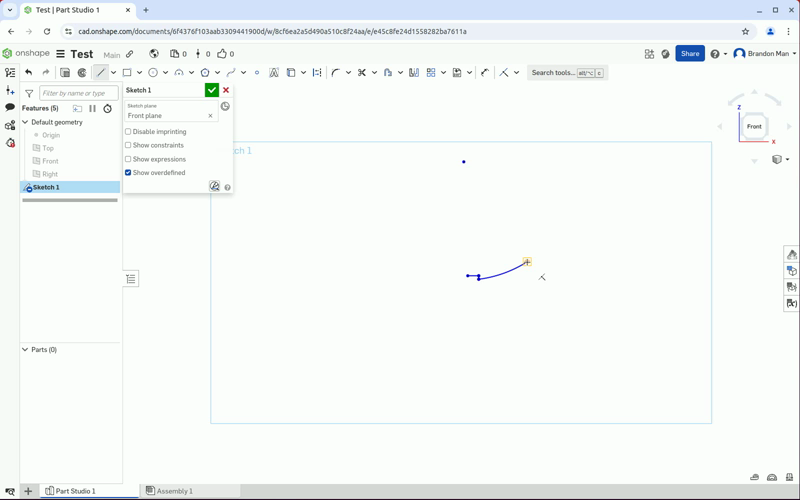
click(527, 261)
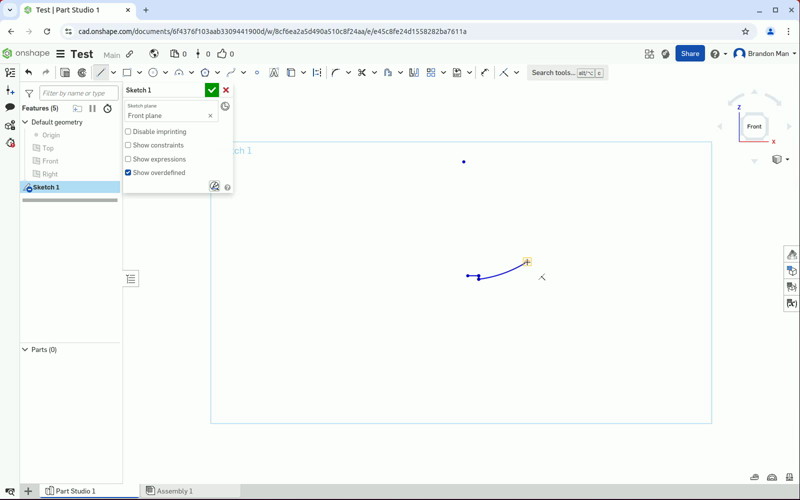
key_down(shift)
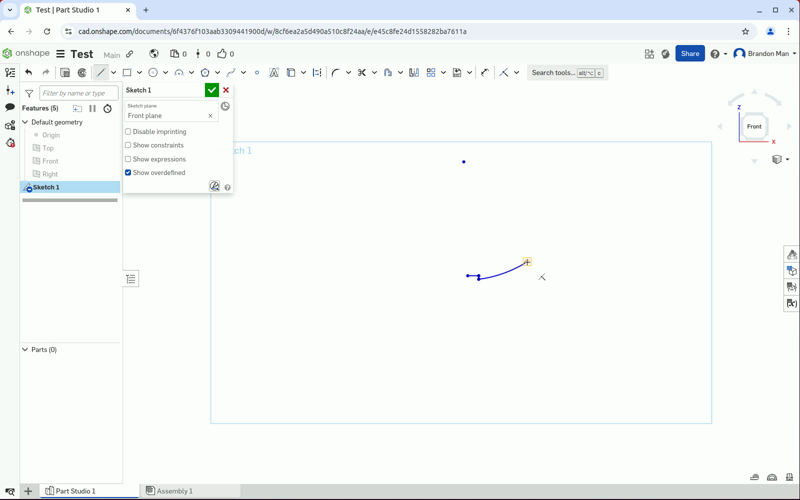
mouse_move(557, 261)
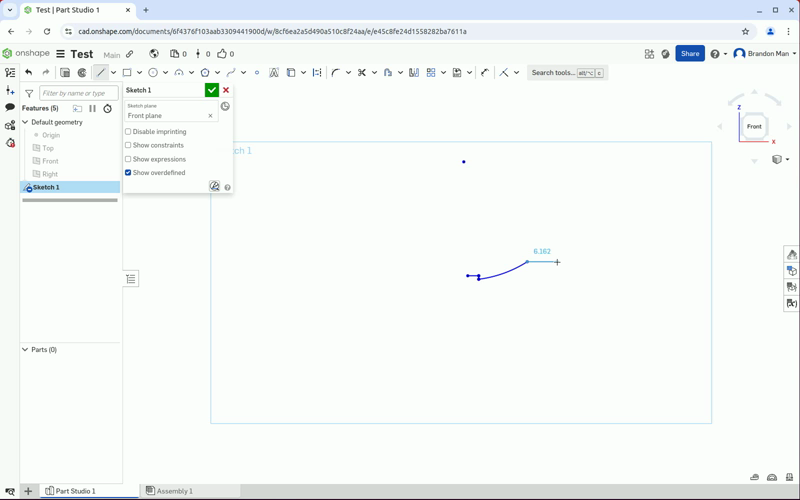
mouse_move(525, 258)
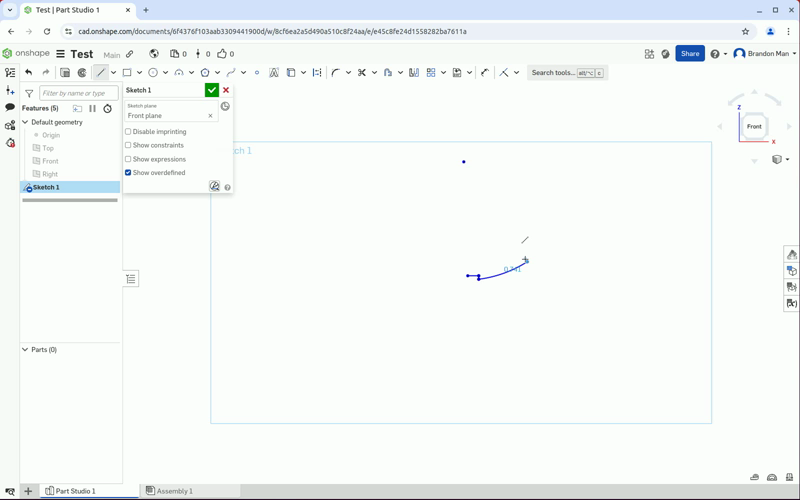
scroll(6)
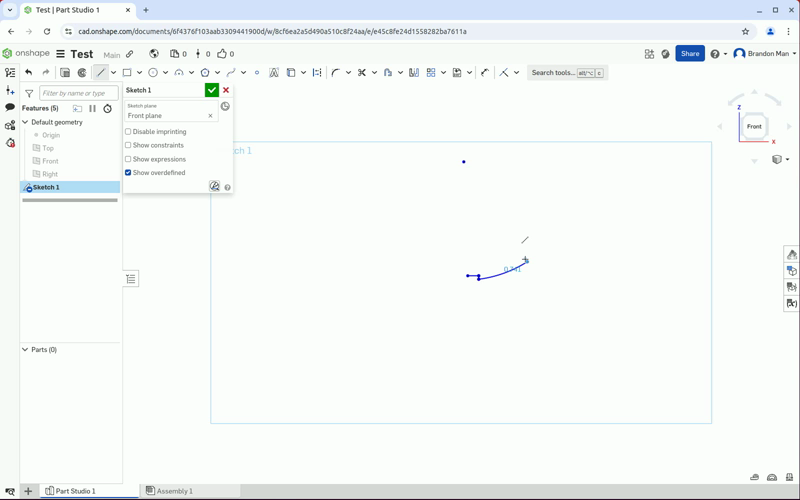
scroll(6)
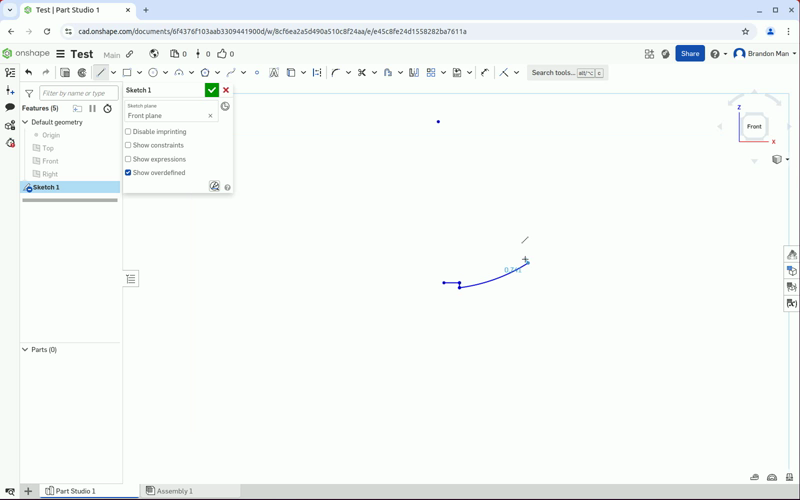
scroll(6)
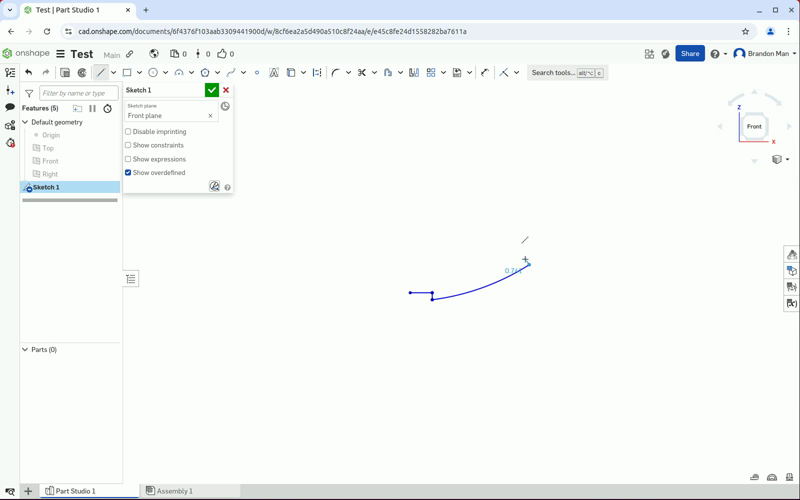
scroll(6)
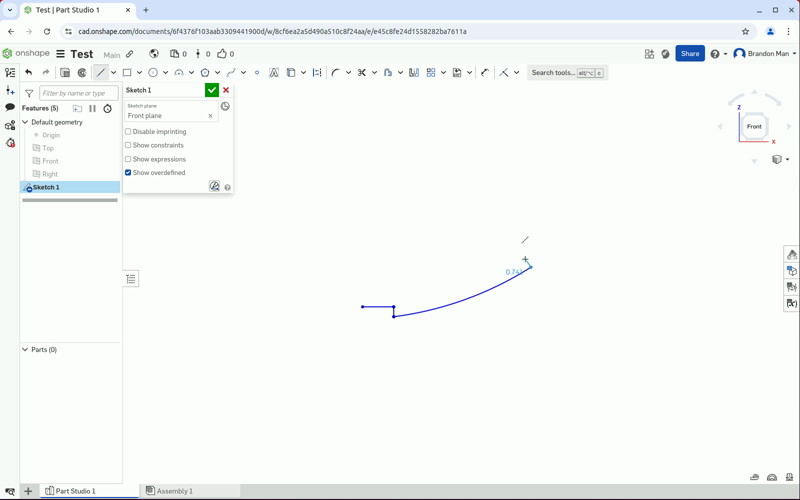
scroll(6)
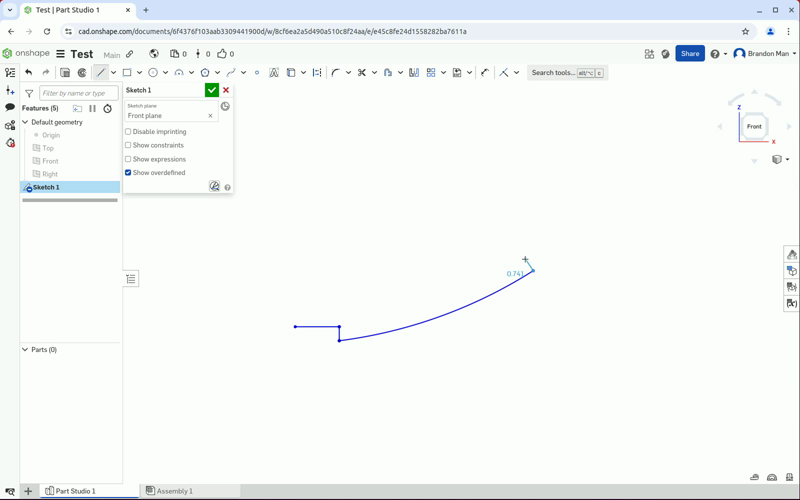
scroll(6)
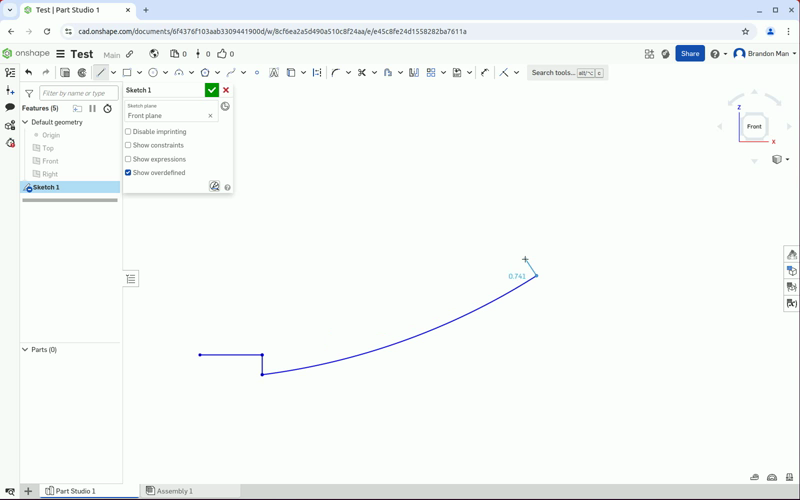
scroll(6)
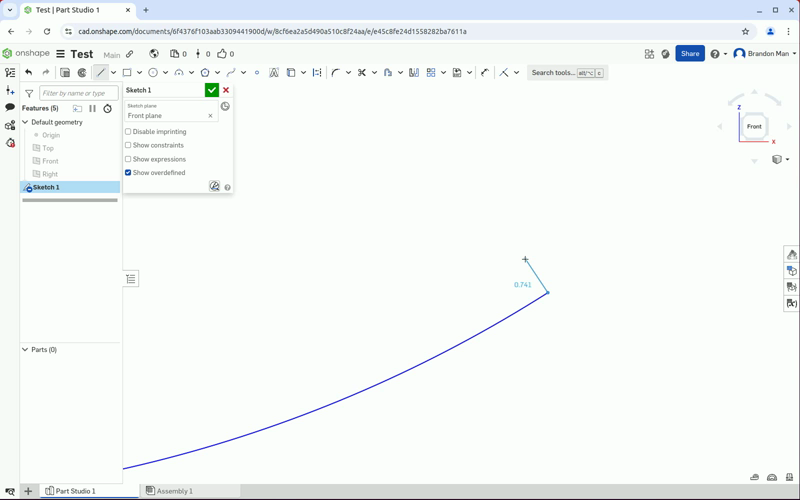
click(525, 258)
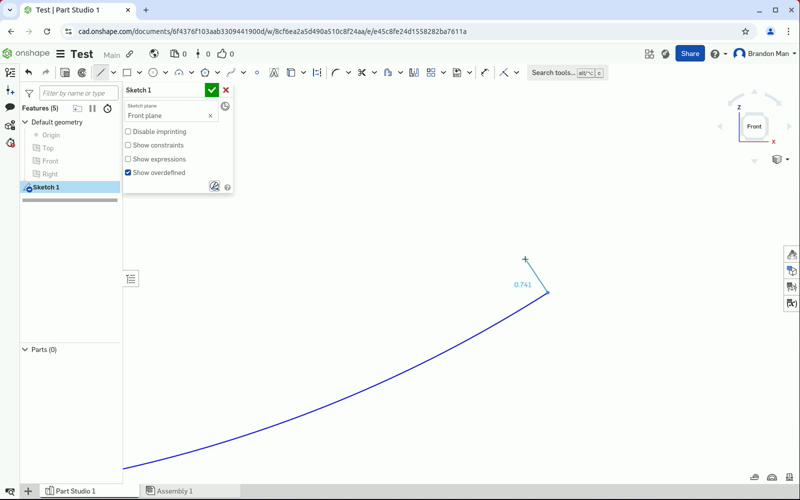
scroll(-6)
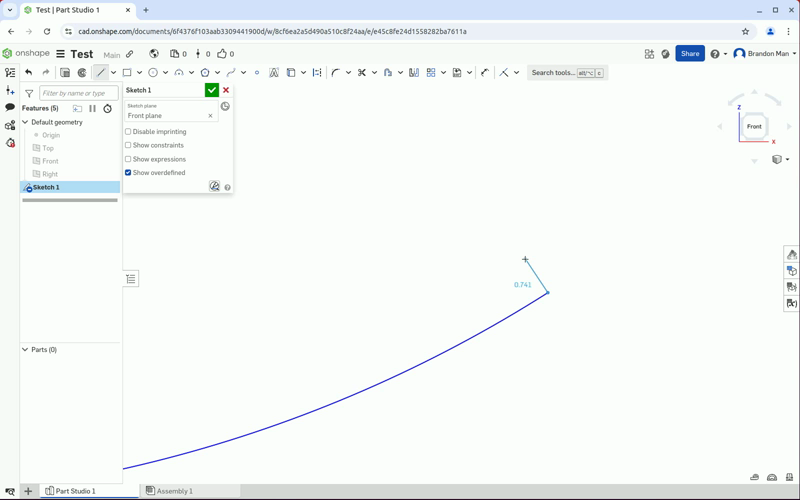
scroll(-6)
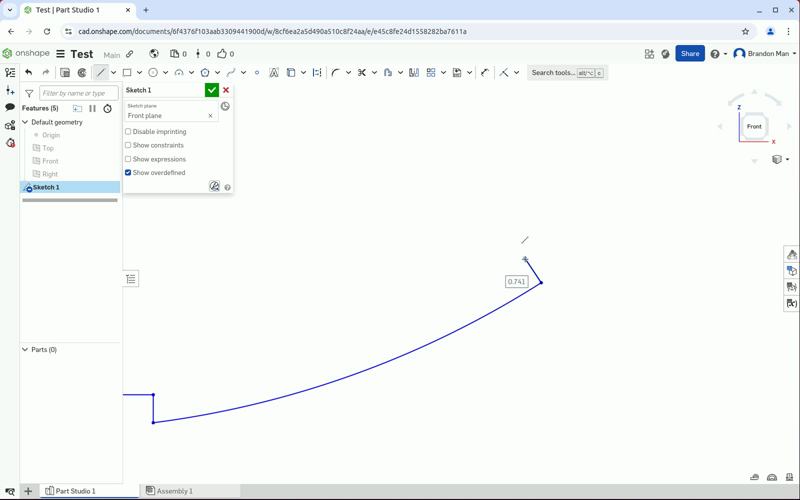
scroll(-6)
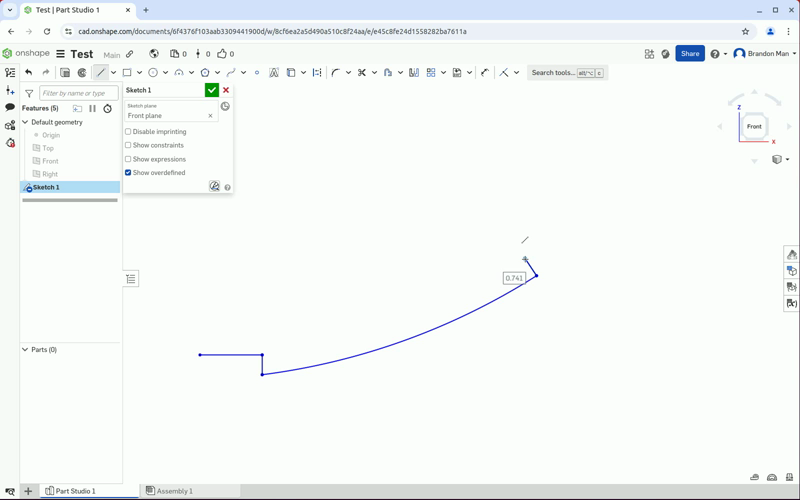
scroll(-6)
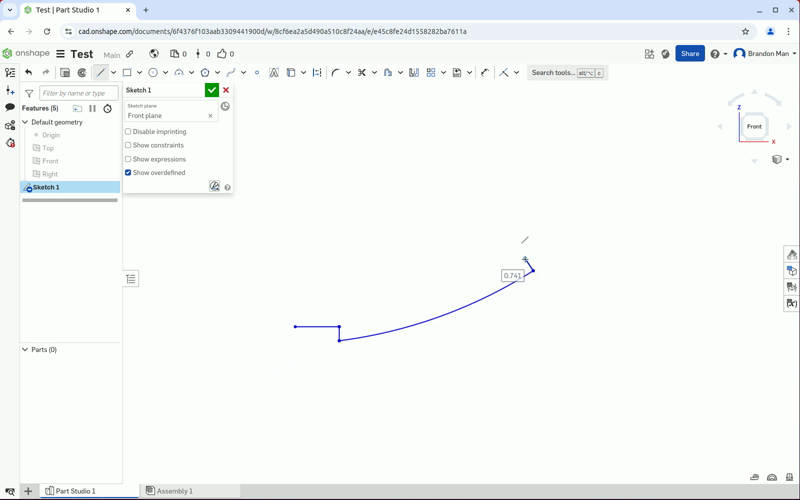
scroll(-6)
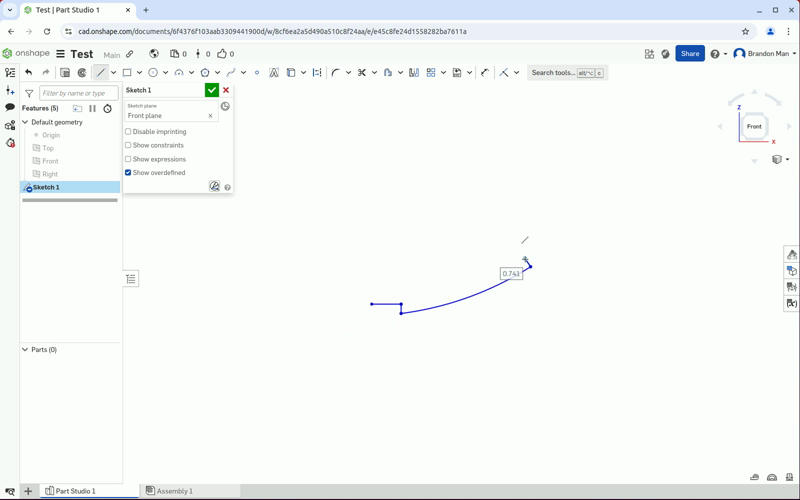
scroll(-6)
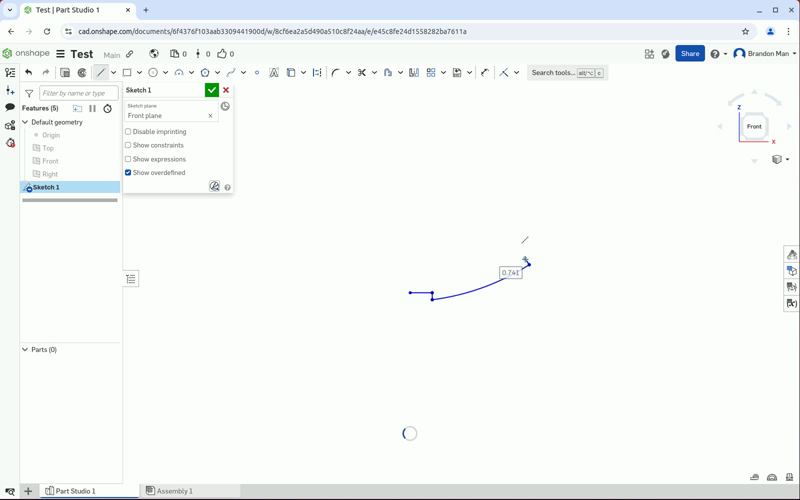
scroll(-6)
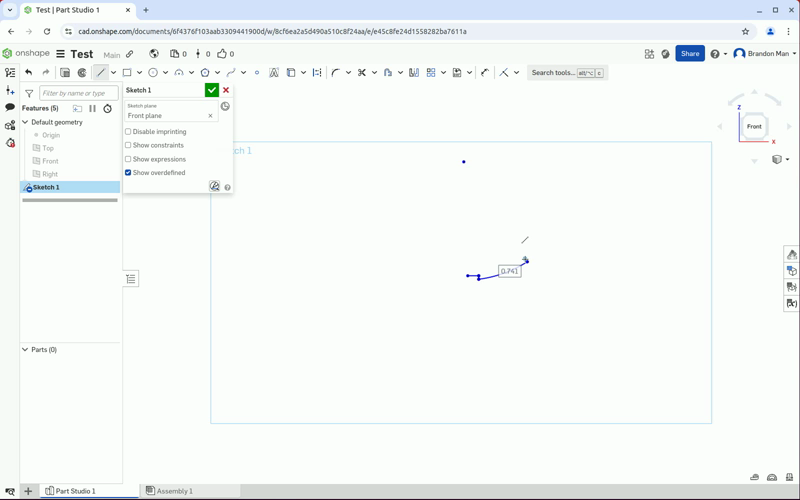
key_up(shift)
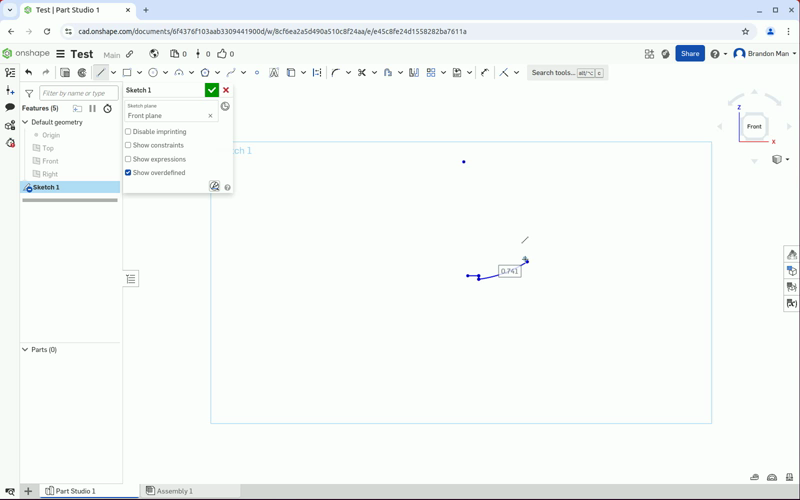
key(esc)
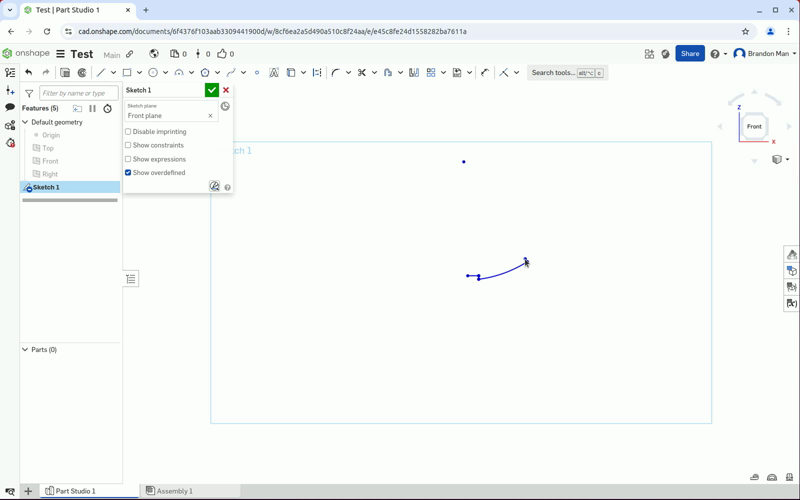
key(a)
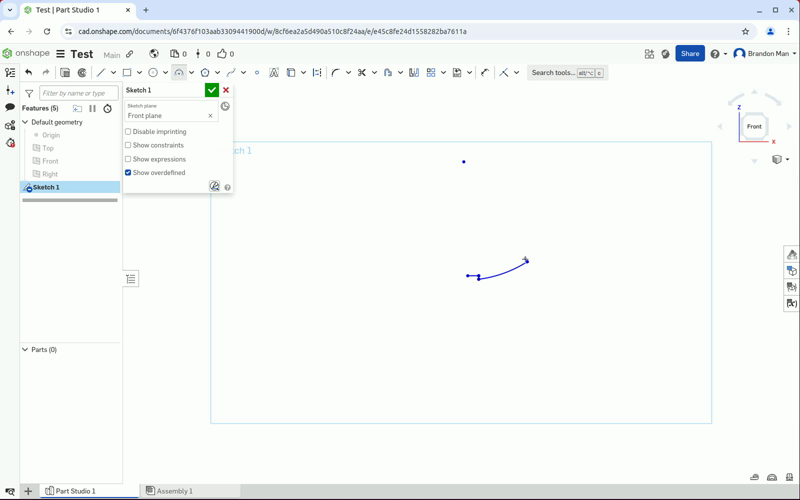
mouse_move(525, 258)
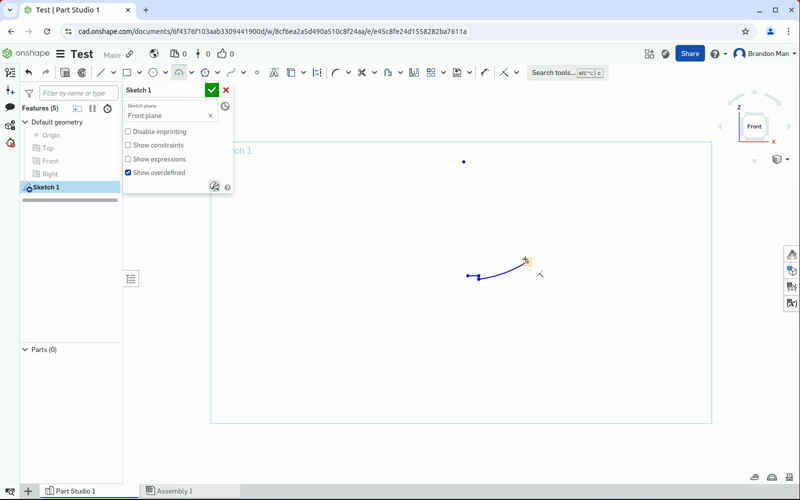
scroll(6)
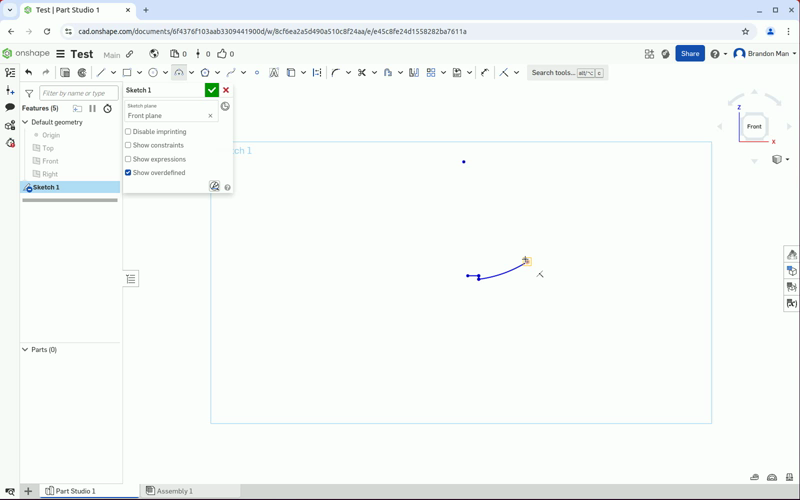
scroll(6)
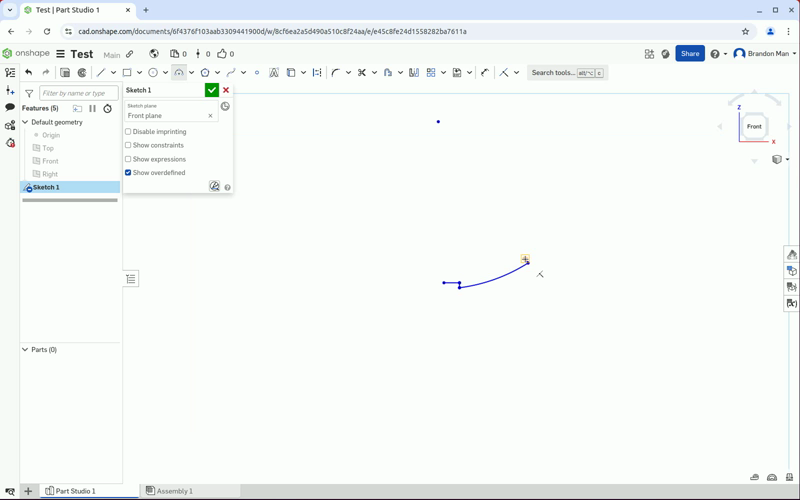
scroll(6)
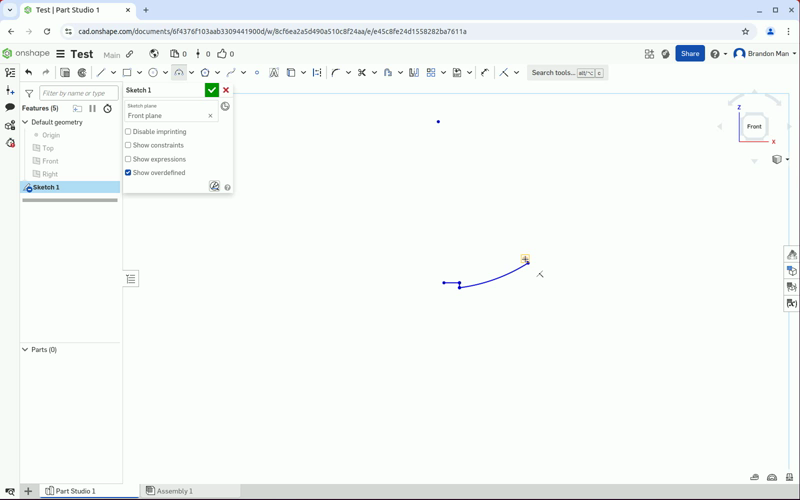
scroll(6)
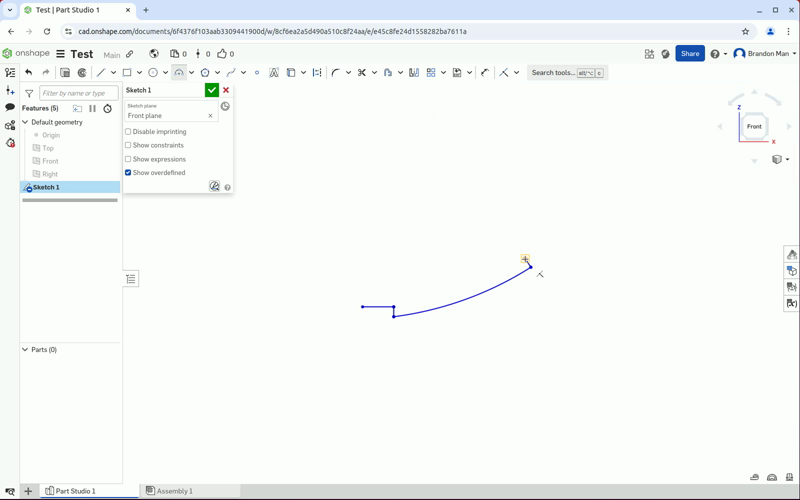
scroll(6)
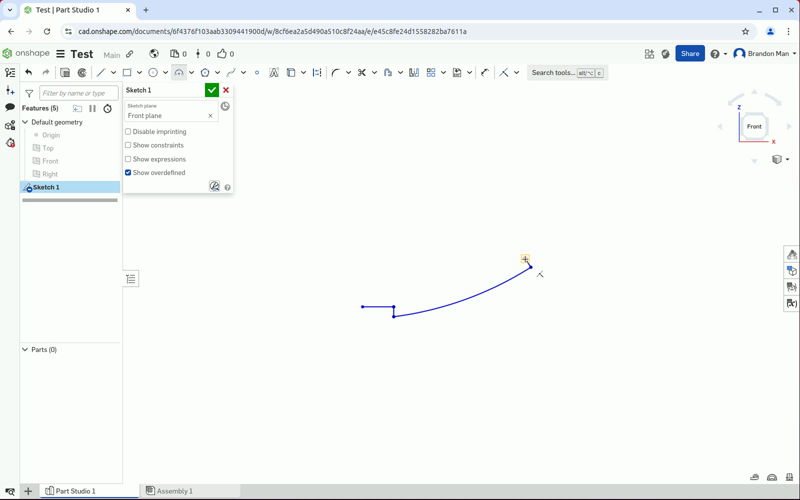
scroll(6)
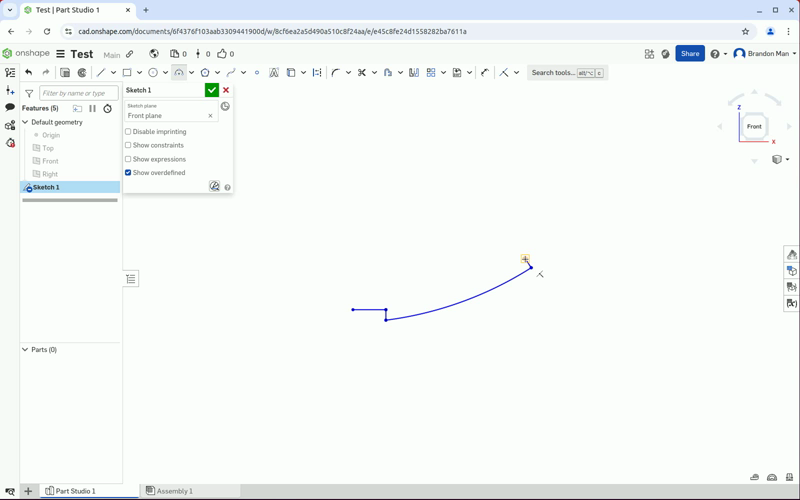
scroll(6)
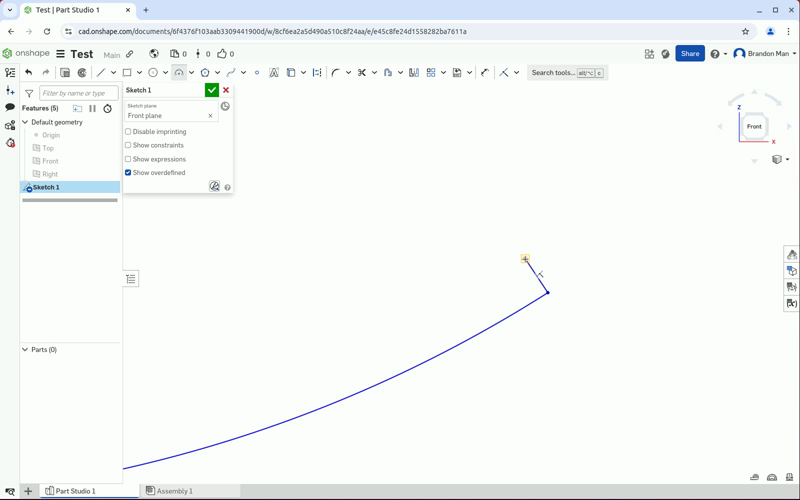
click(525, 258)
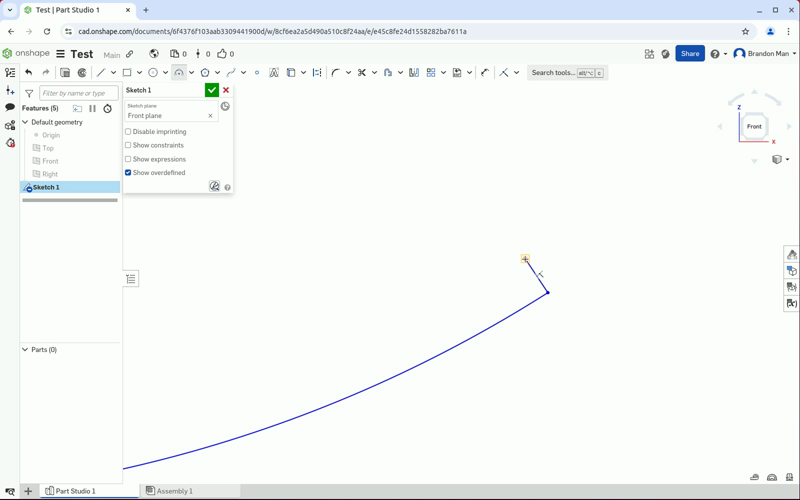
scroll(-6)
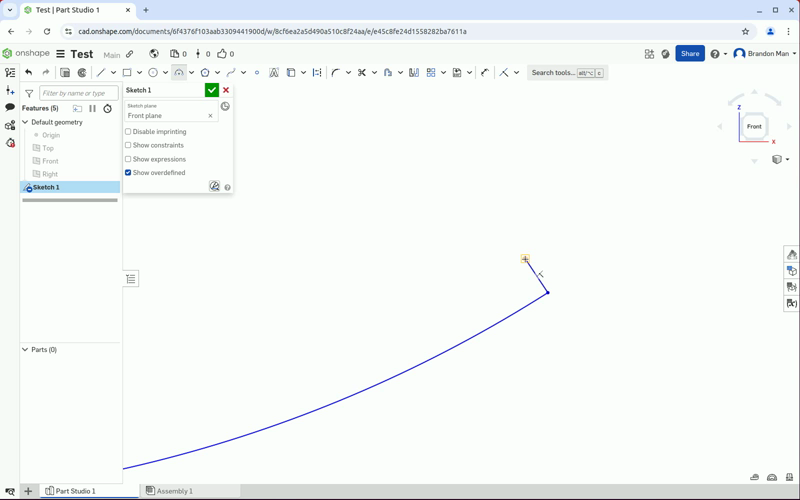
scroll(-6)
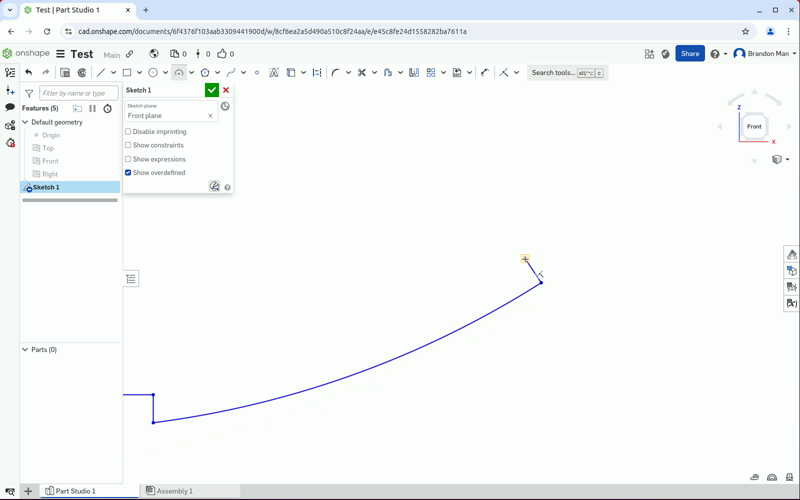
scroll(-6)
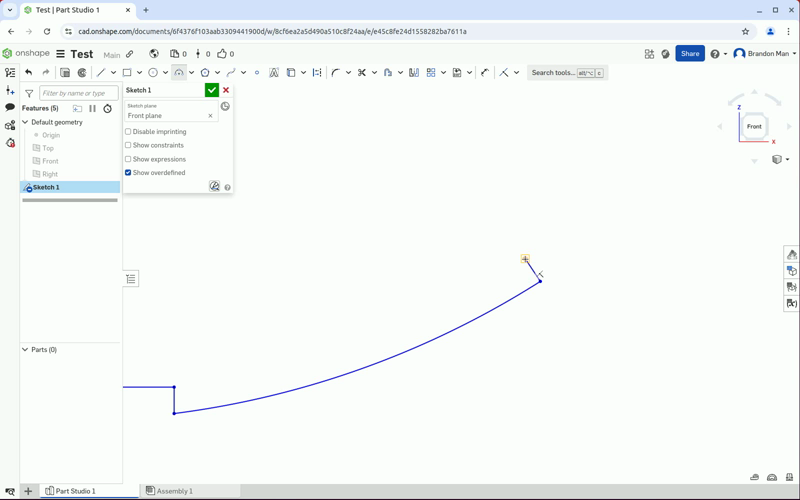
scroll(-6)
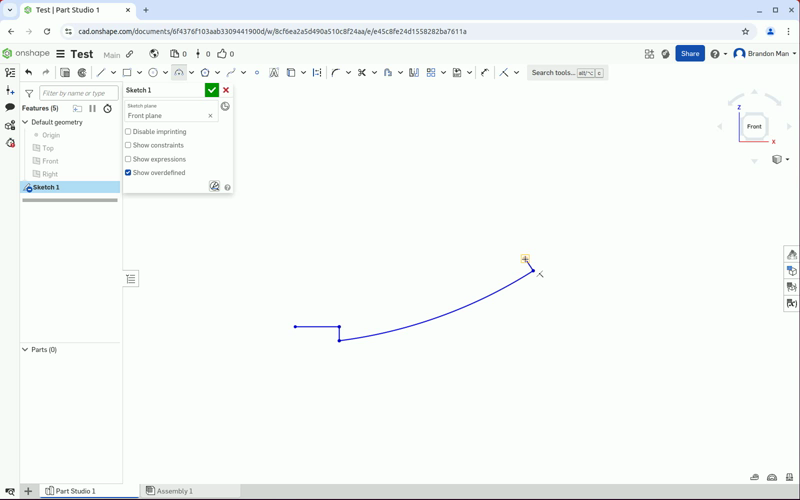
scroll(-6)
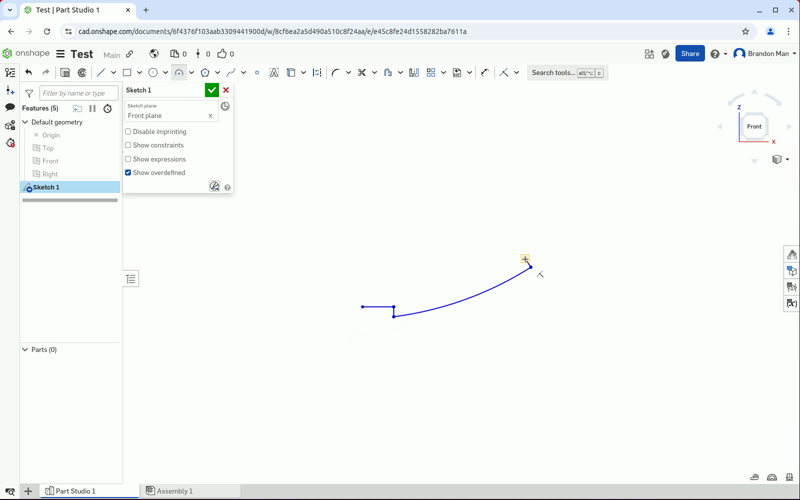
scroll(-6)
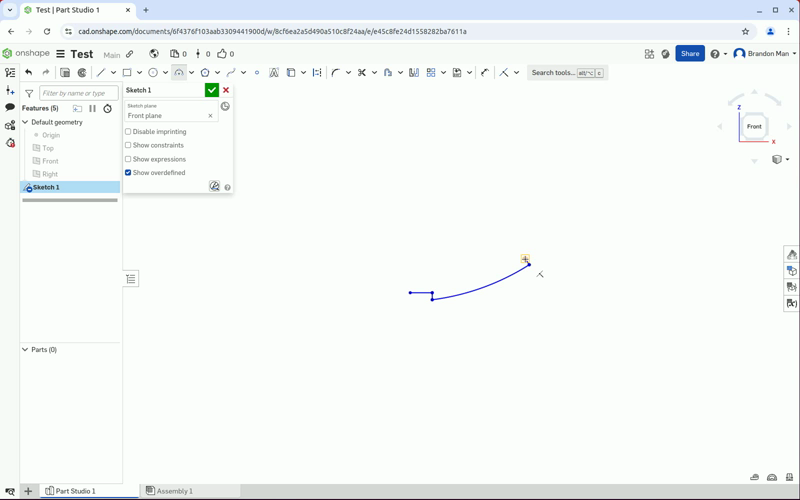
scroll(-6)
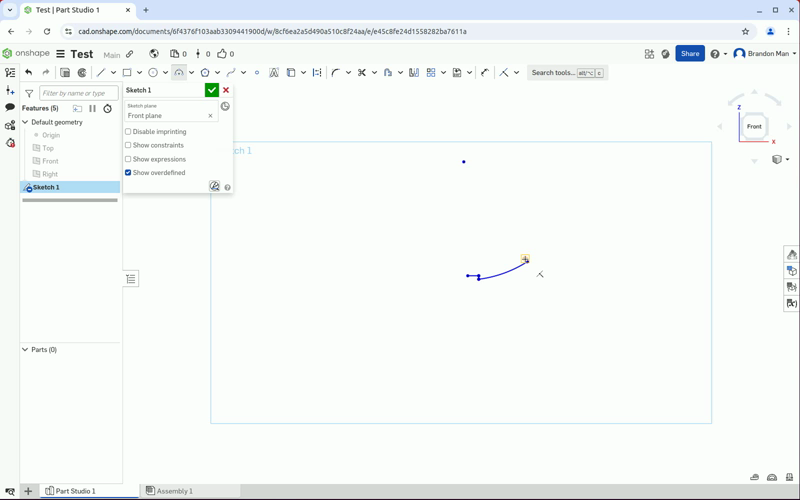
key_down(shift)
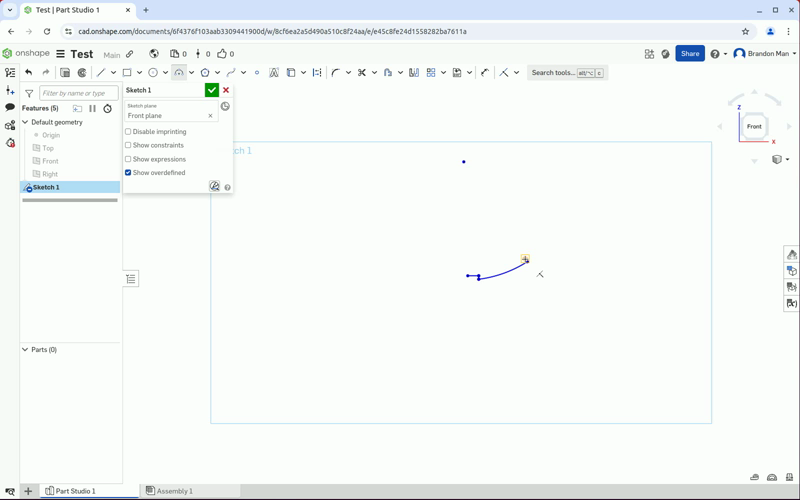
mouse_move(526, 250)
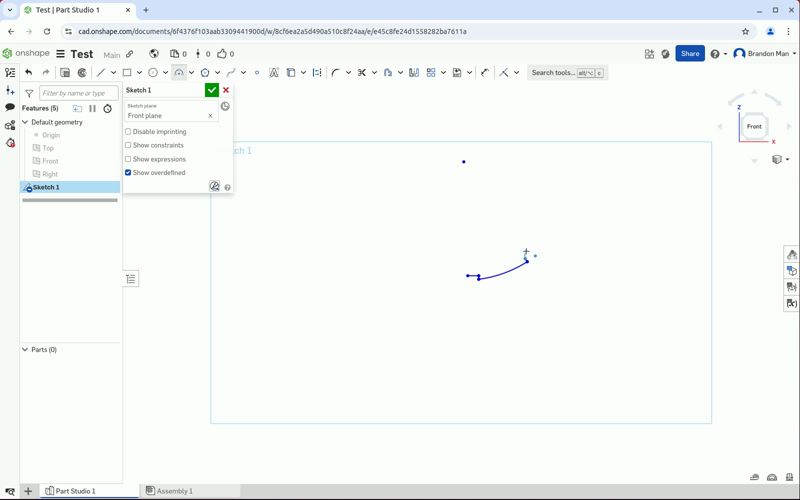
click(526, 250)
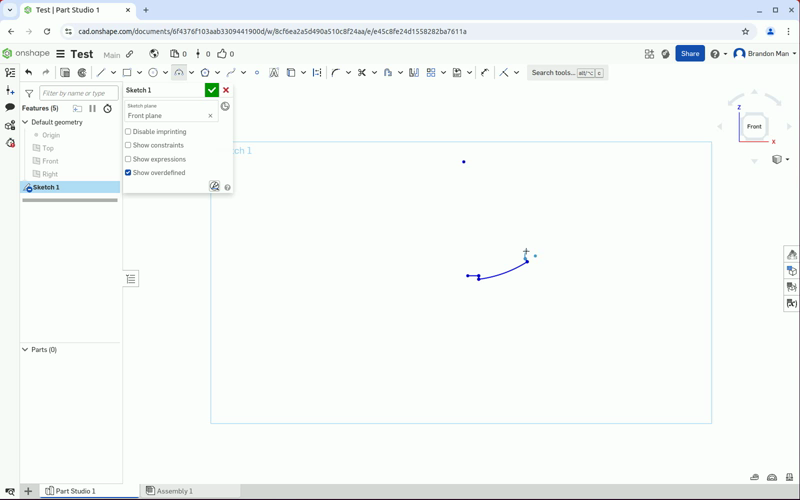
mouse_move(523, 254)
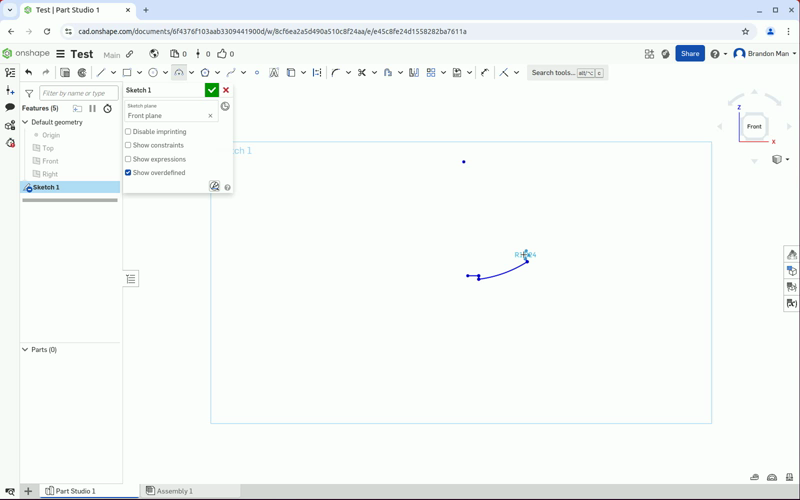
click(523, 254)
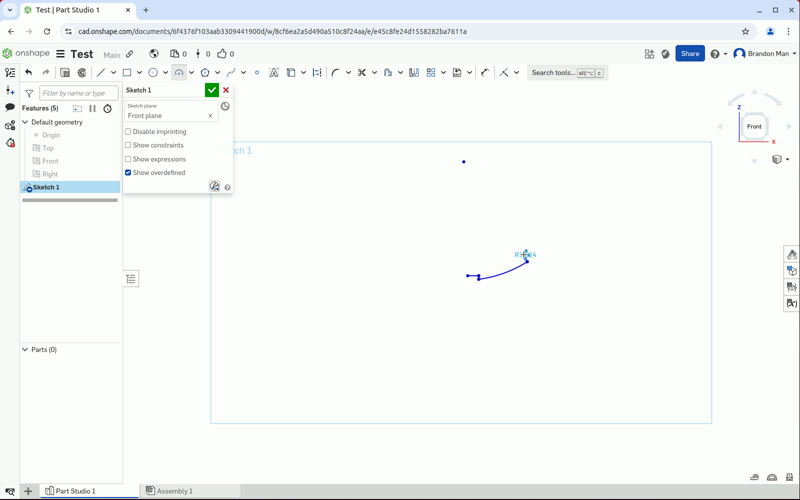
key_up(shift)
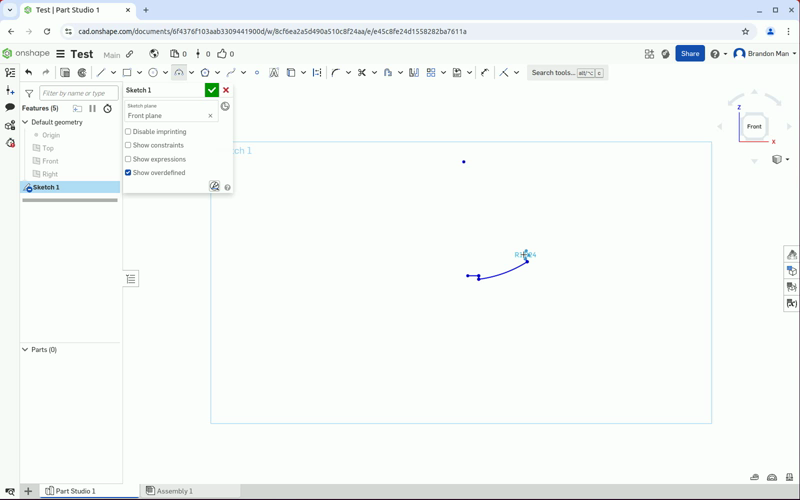
mouse_move(526, 250)
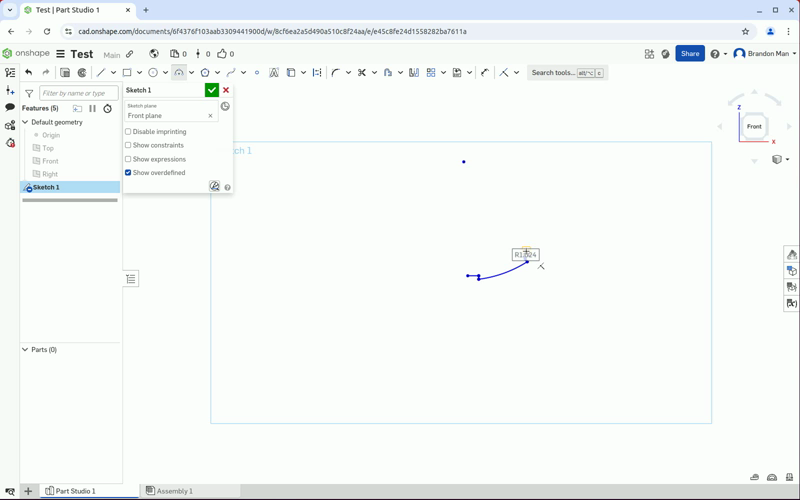
click(526, 250)
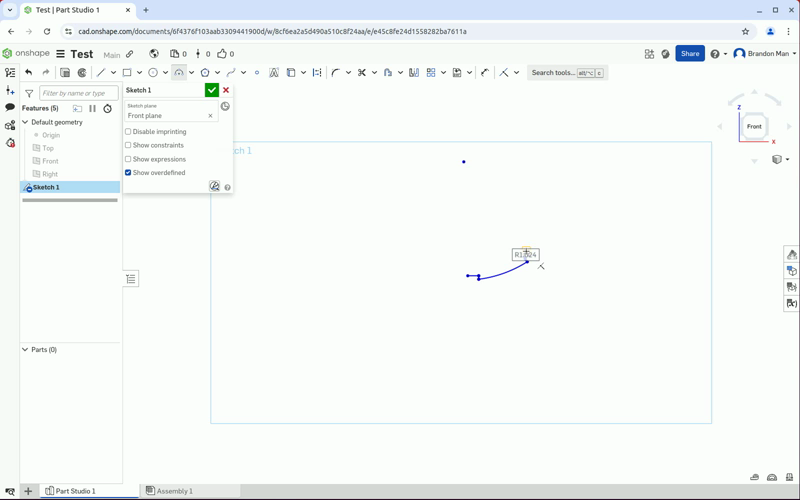
key_down(shift)
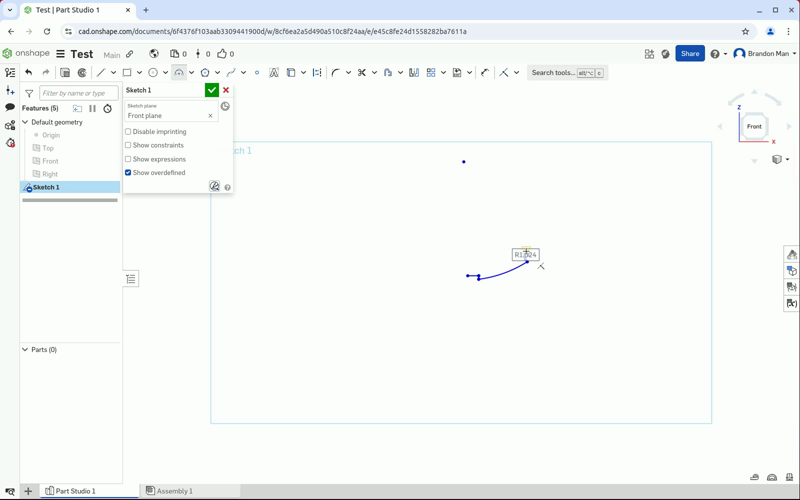
mouse_move(568, 233)
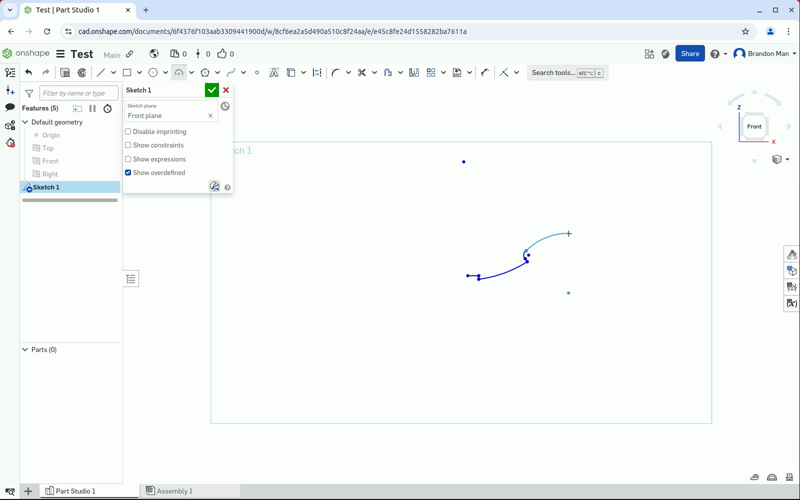
click(568, 233)
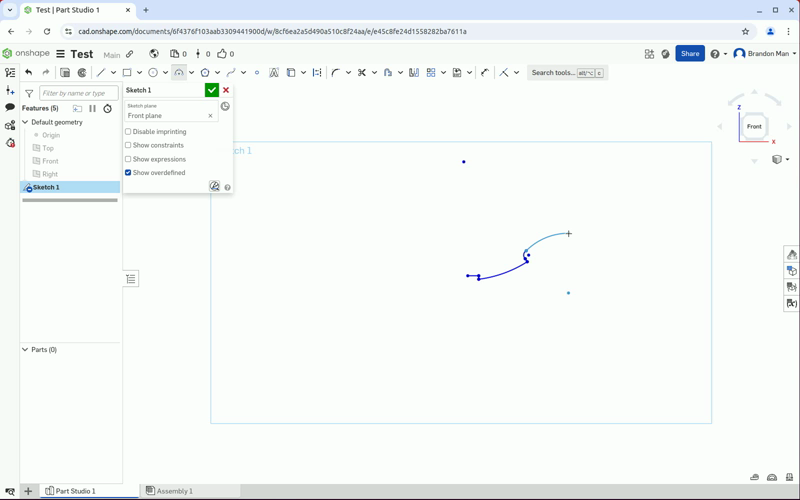
mouse_move(546, 239)
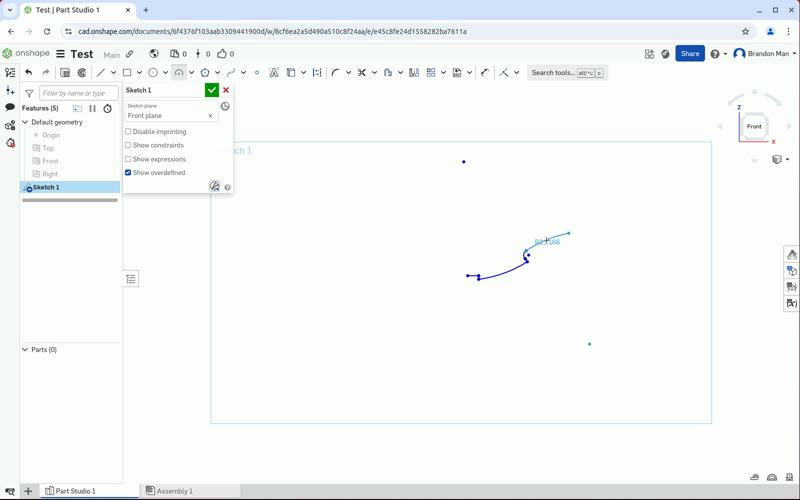
click(546, 239)
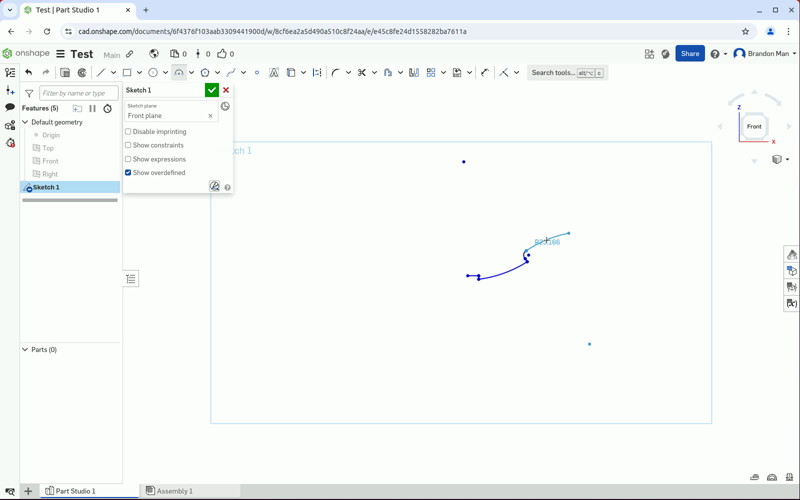
key_up(shift)
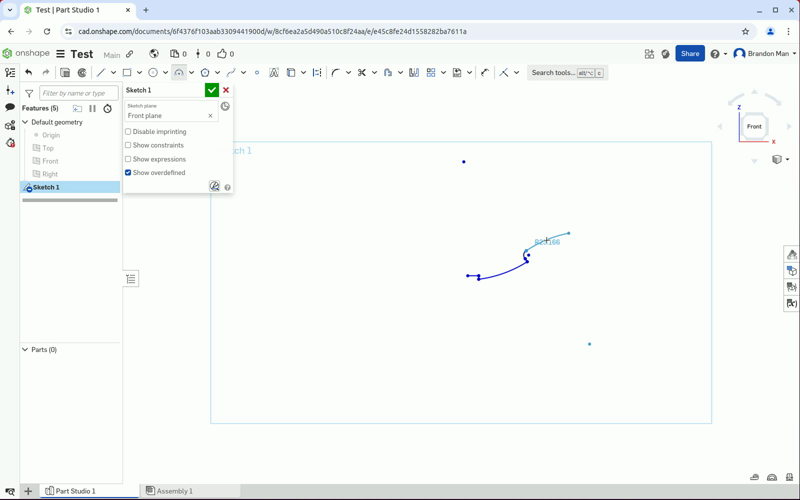
mouse_move(568, 233)
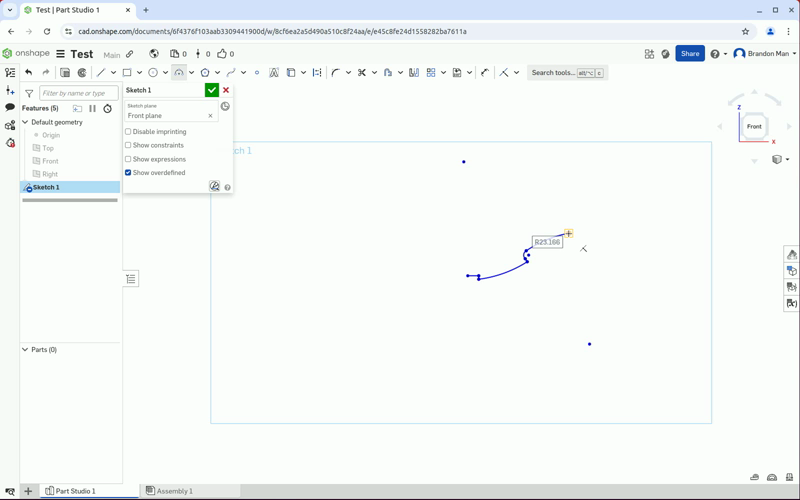
click(568, 233)
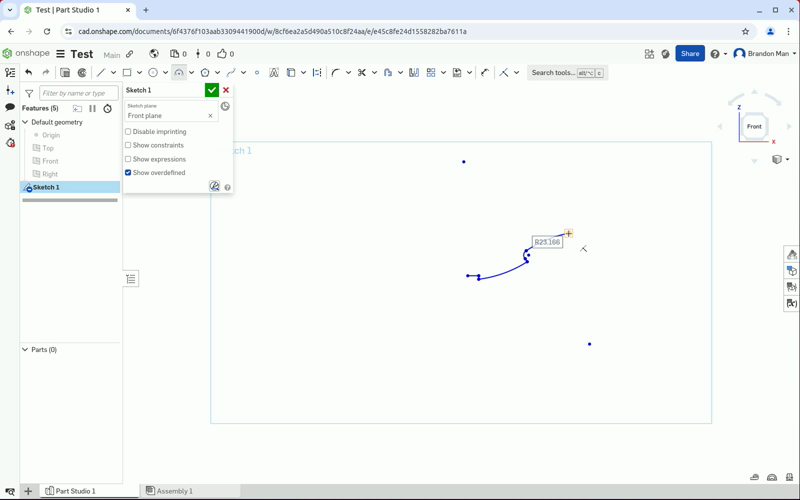
key_down(shift)
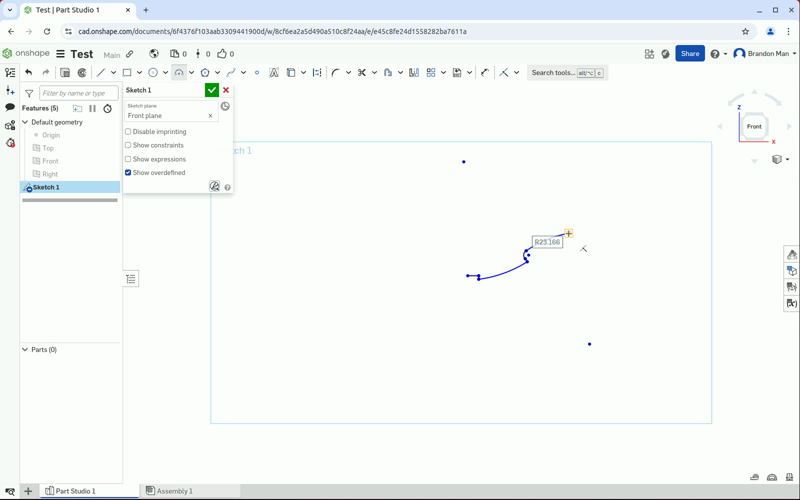
mouse_move(567, 222)
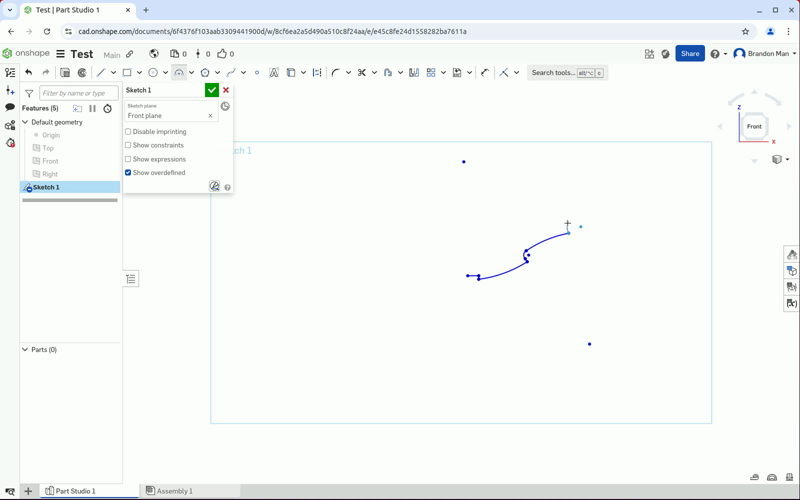
click(567, 222)
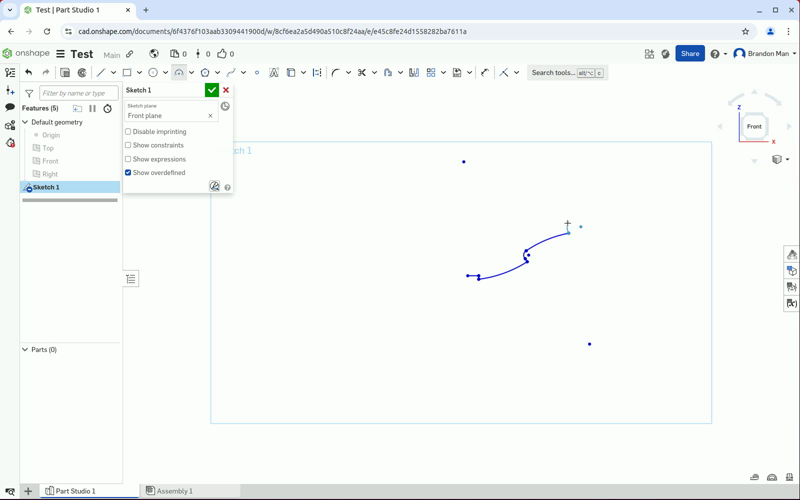
mouse_move(562, 228)
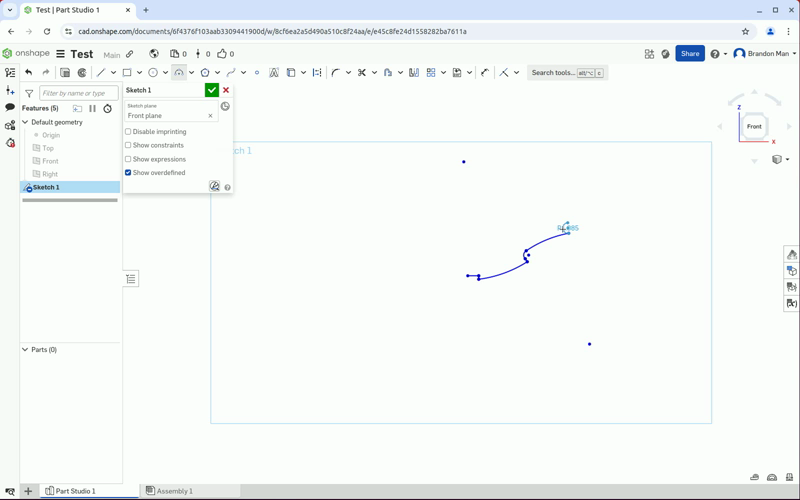
click(562, 228)
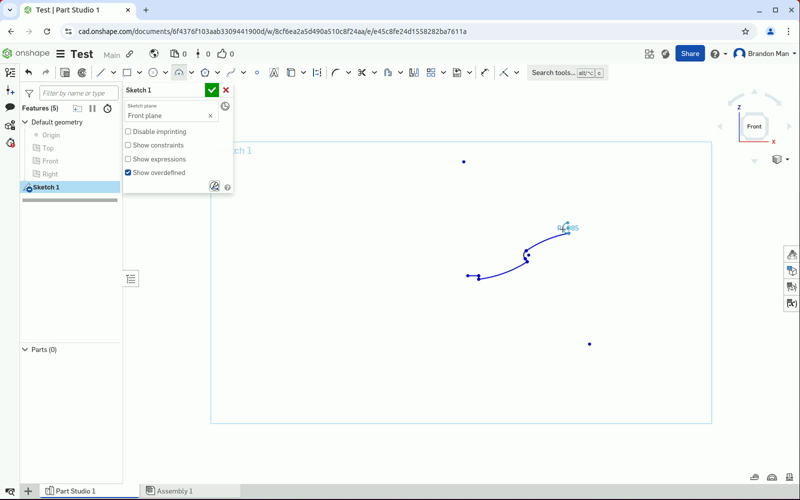
key_up(shift)
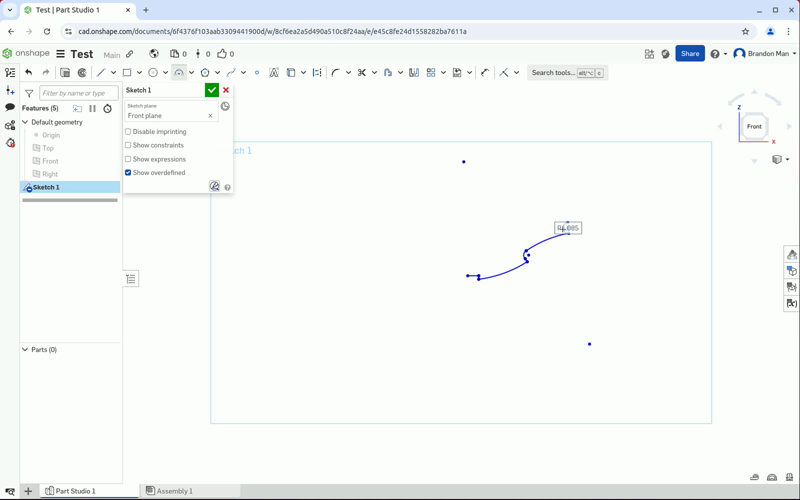
mouse_move(567, 222)
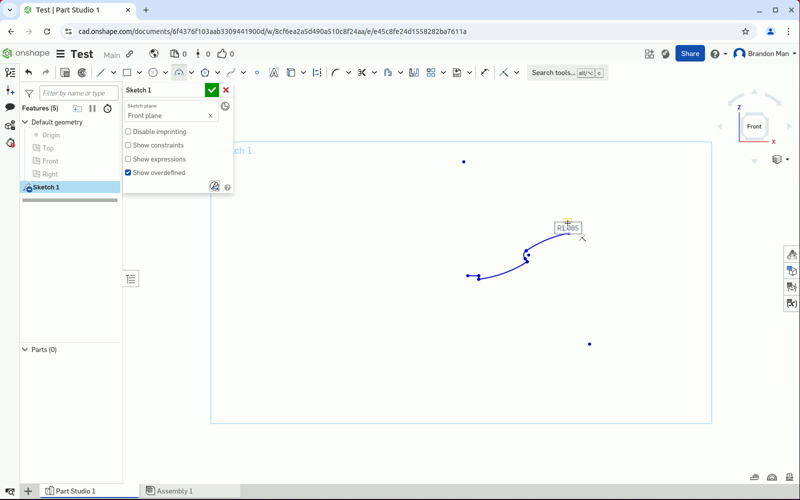
click(567, 222)
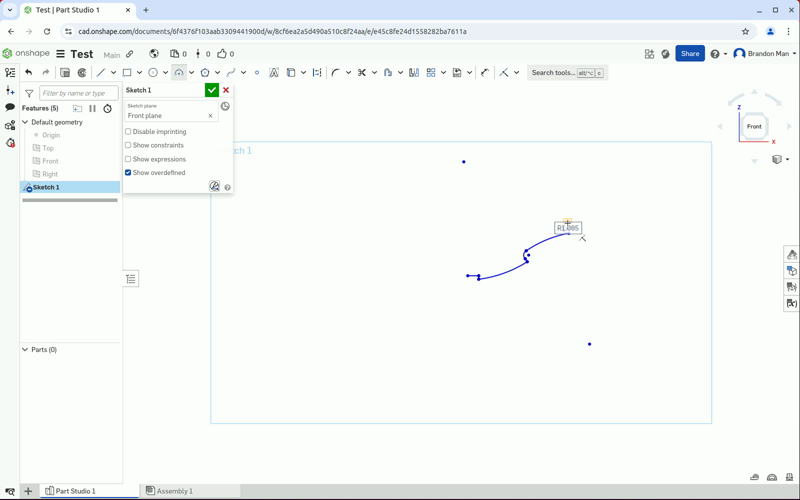
key_down(shift)
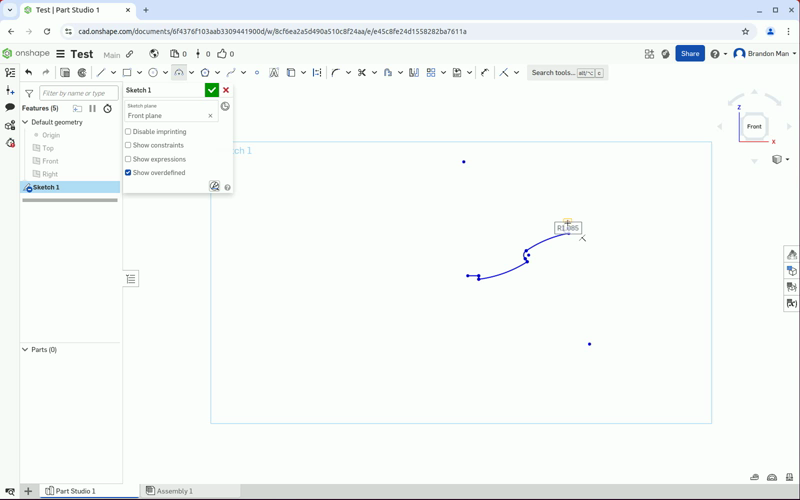
mouse_move(473, 264)
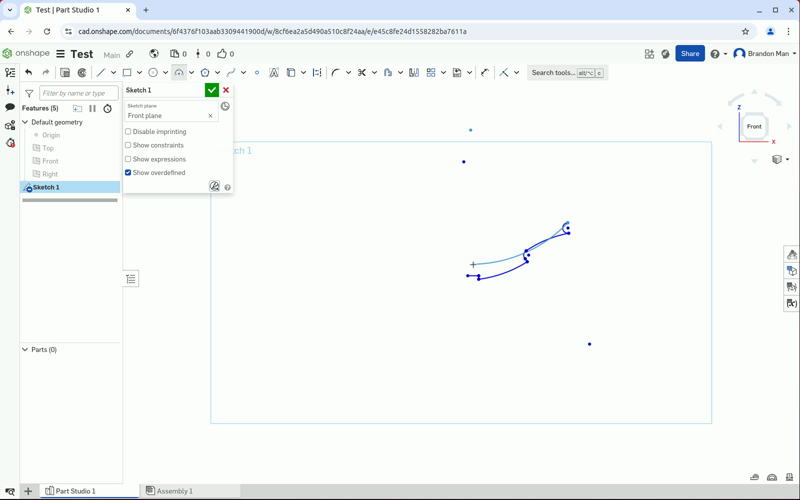
click(473, 264)
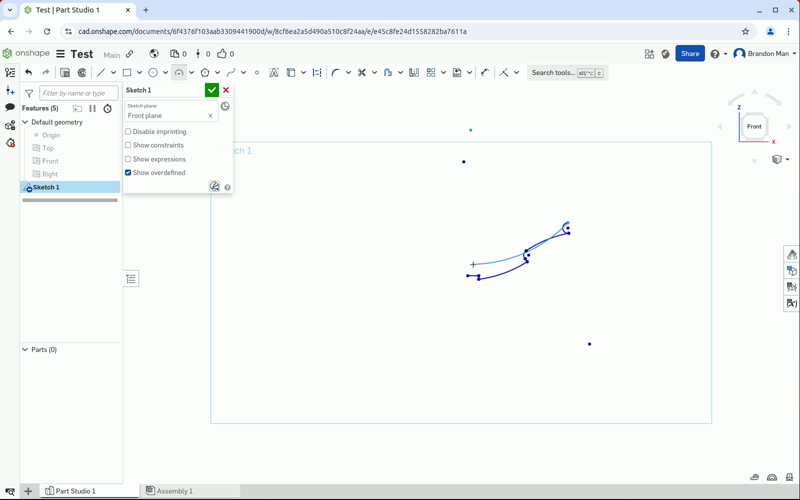
mouse_move(516, 233)
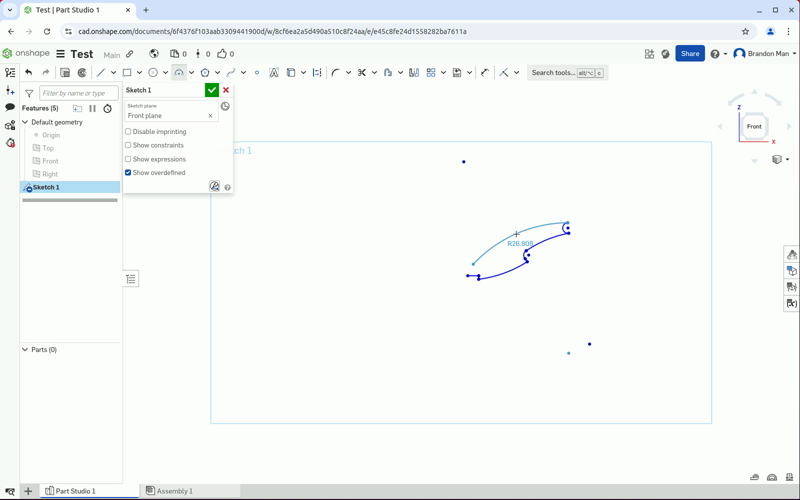
click(516, 233)
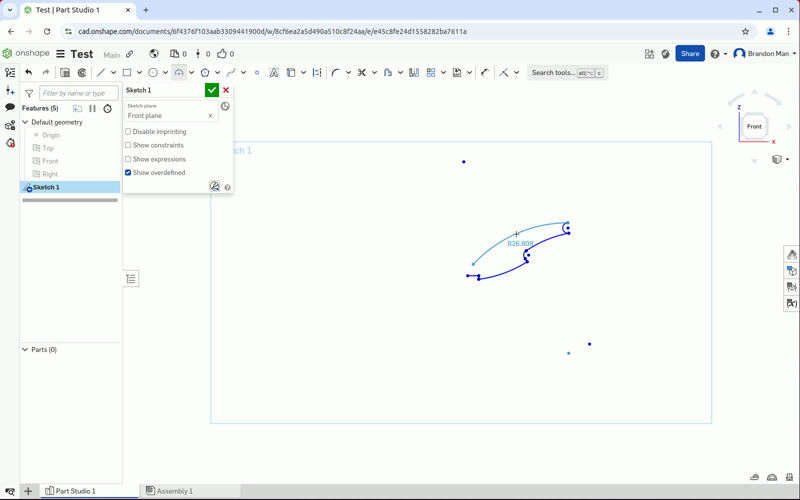
key_up(shift)
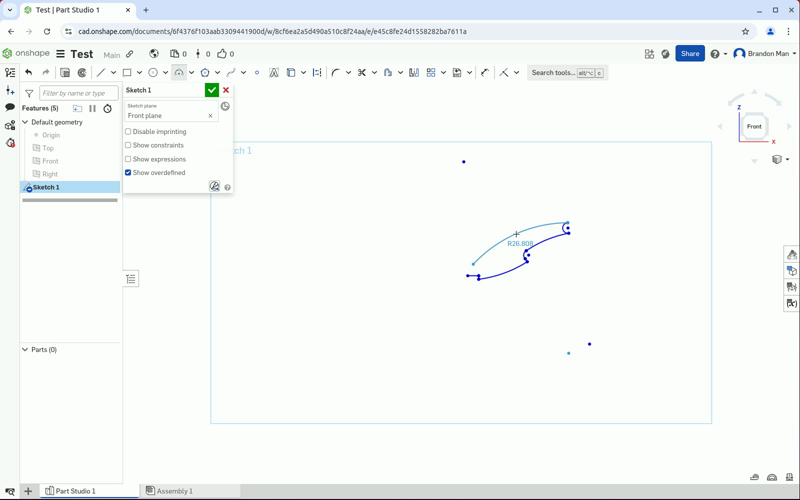
mouse_move(473, 264)
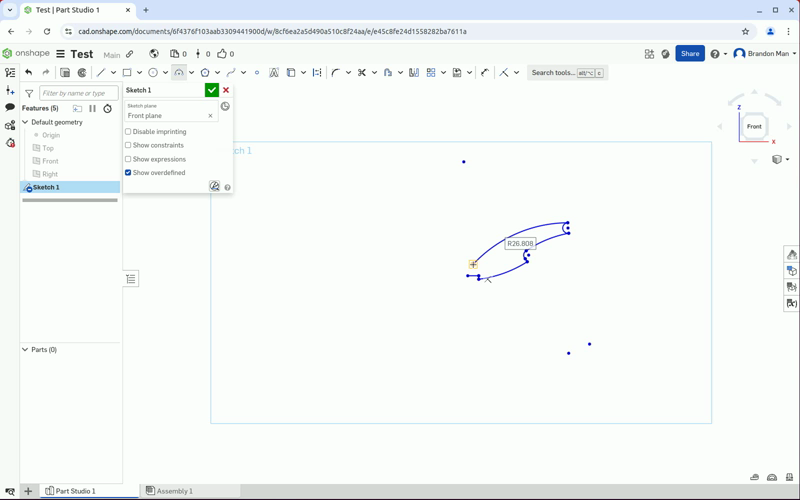
click(473, 264)
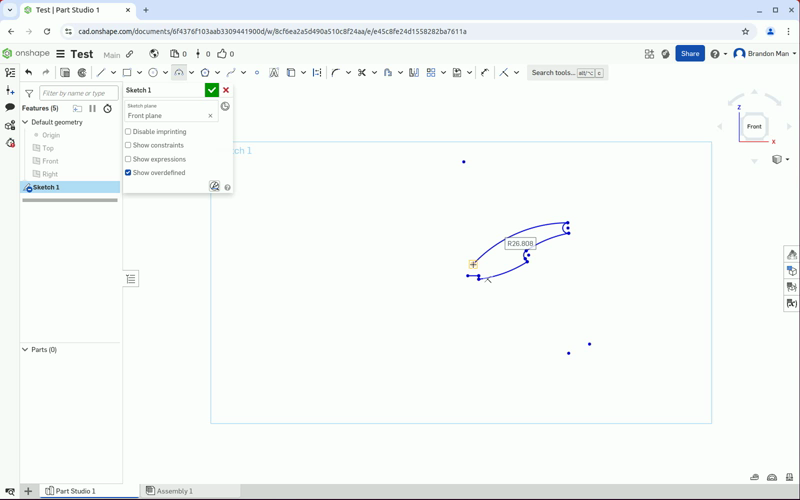
mouse_move(467, 275)
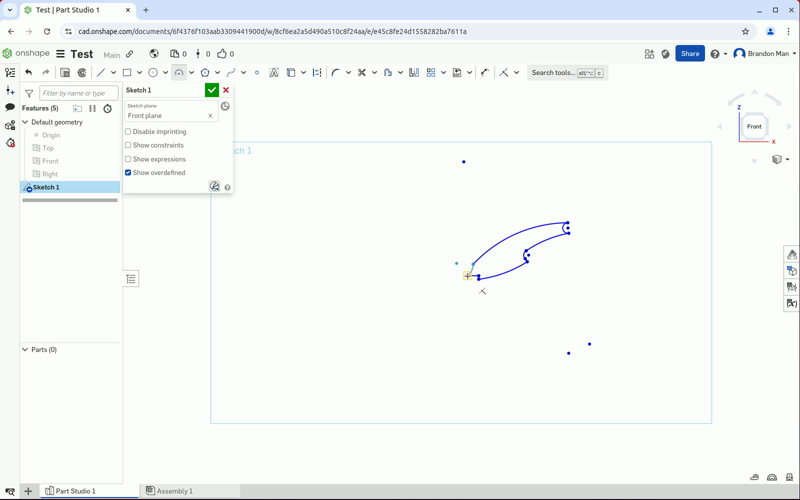
click(467, 275)
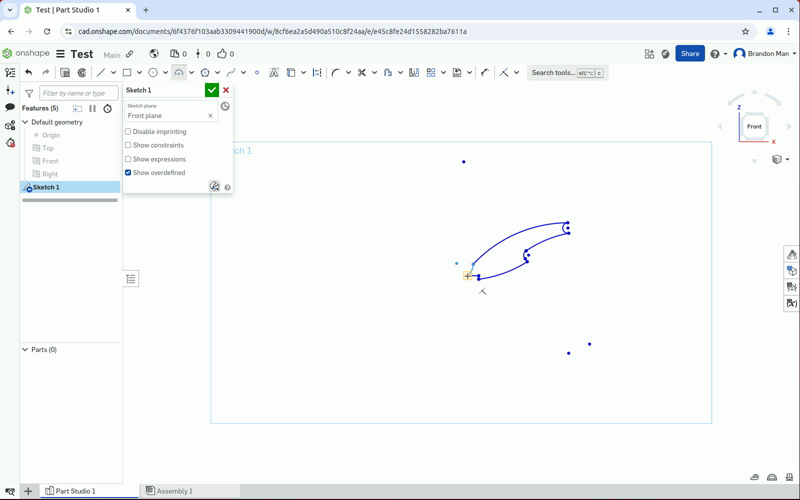
key_down(shift)
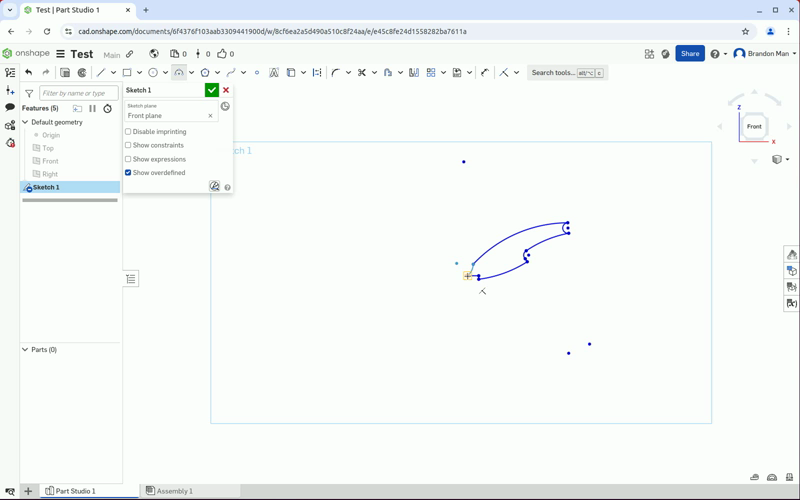
mouse_move(469, 269)
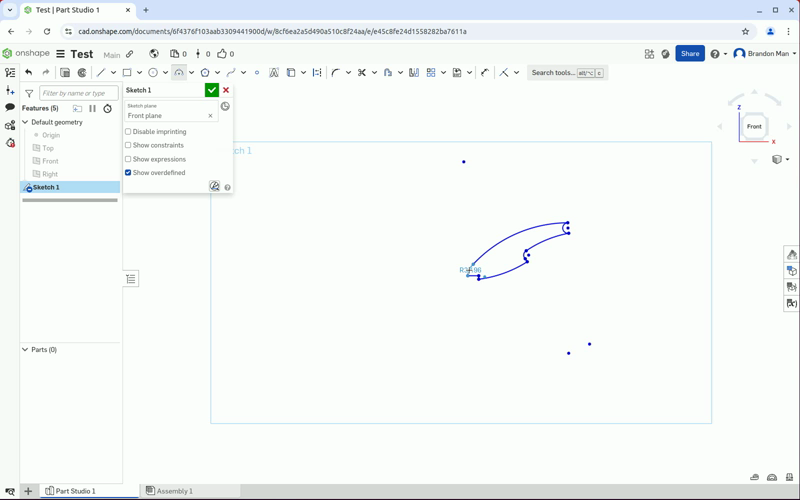
click(469, 269)
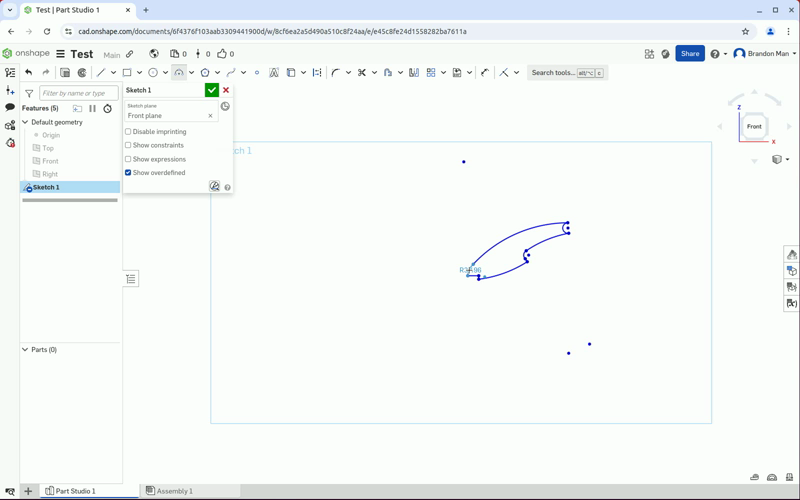
key_up(shift)
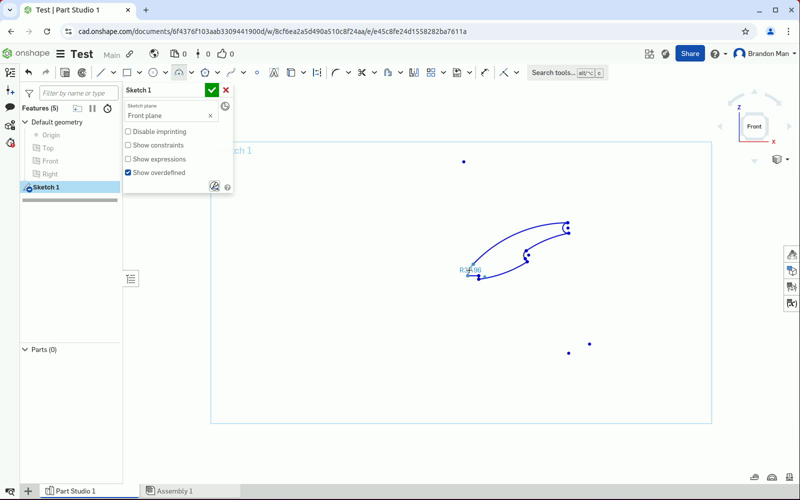
key(esc)
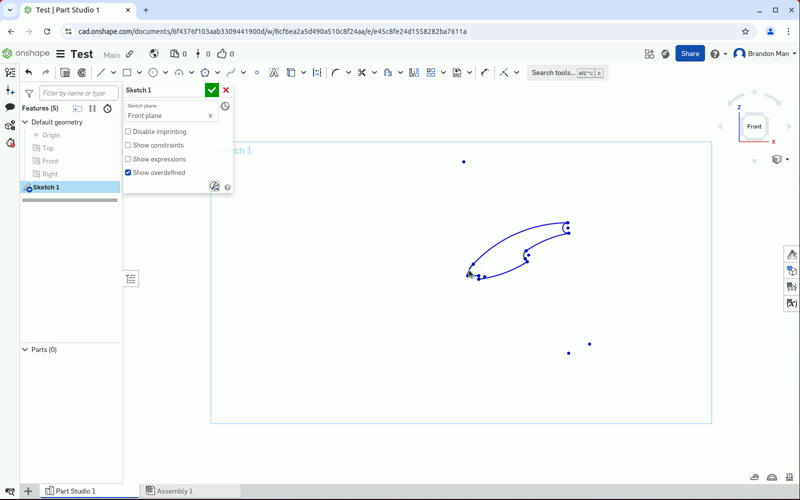
mouse_move(483, 263)
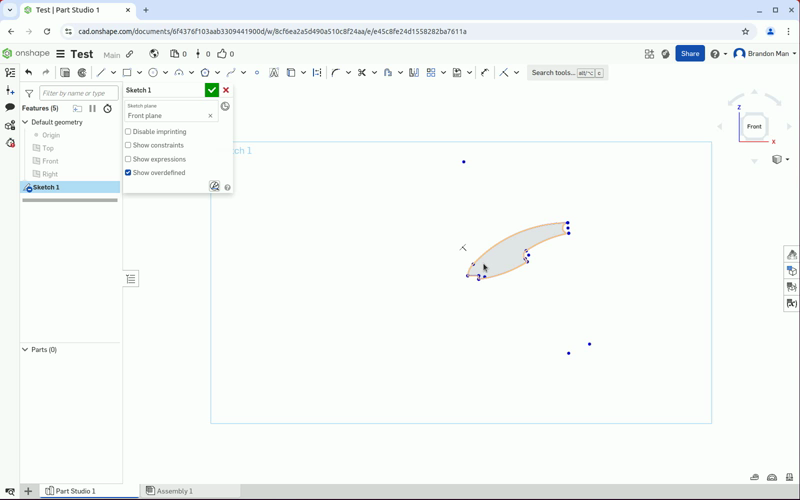
click(483, 263)
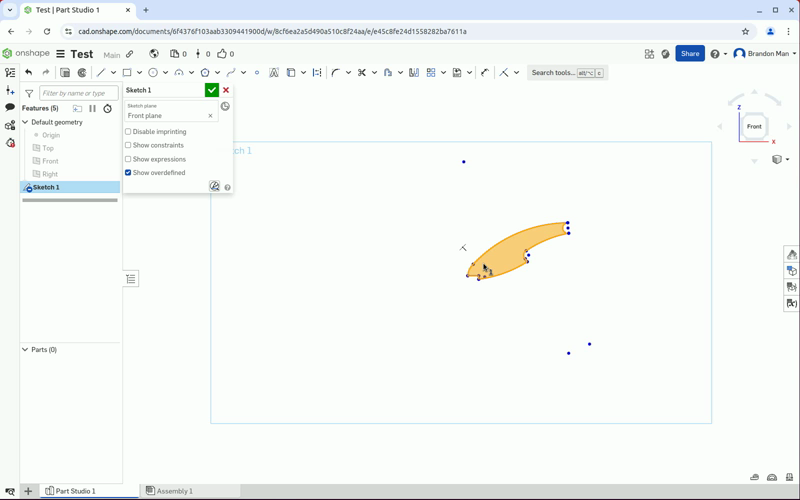
mouse_move(73, 352)
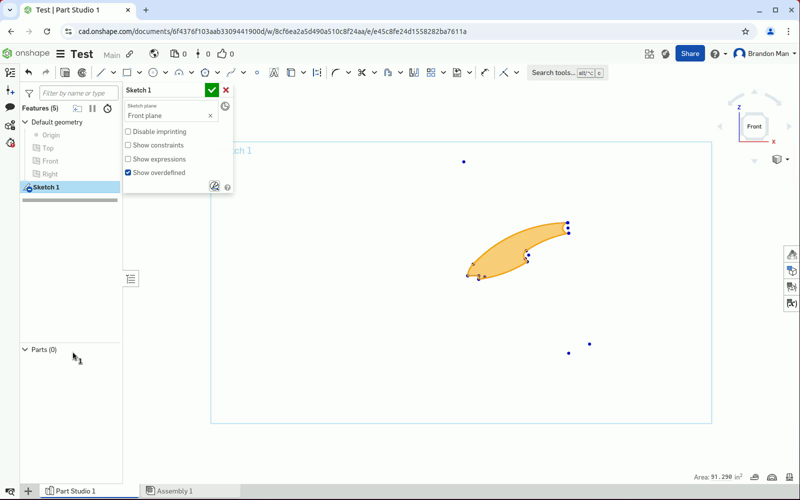
key(shift+y)
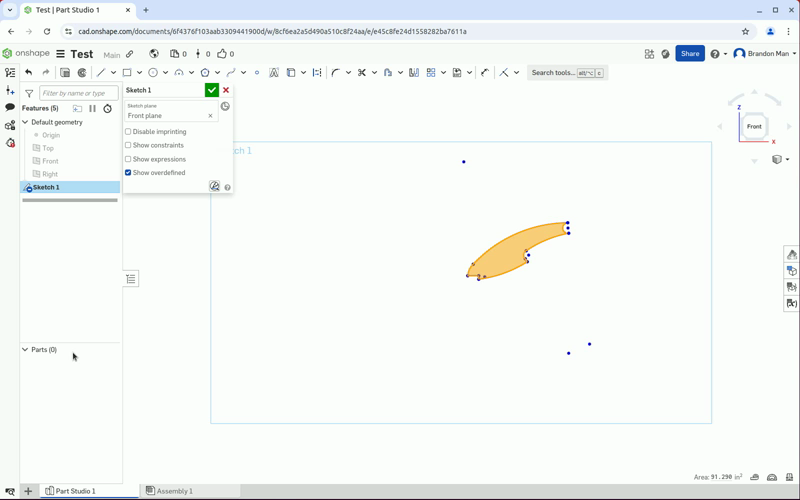
key(shift+e)
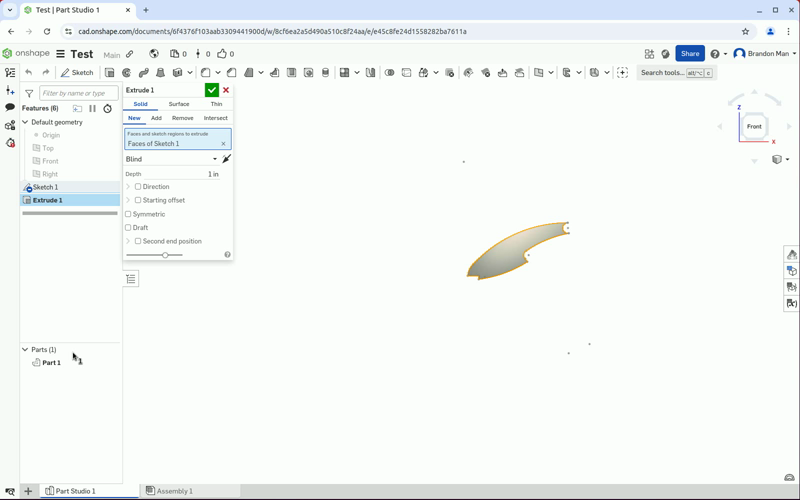
mouse_move(143, 106)
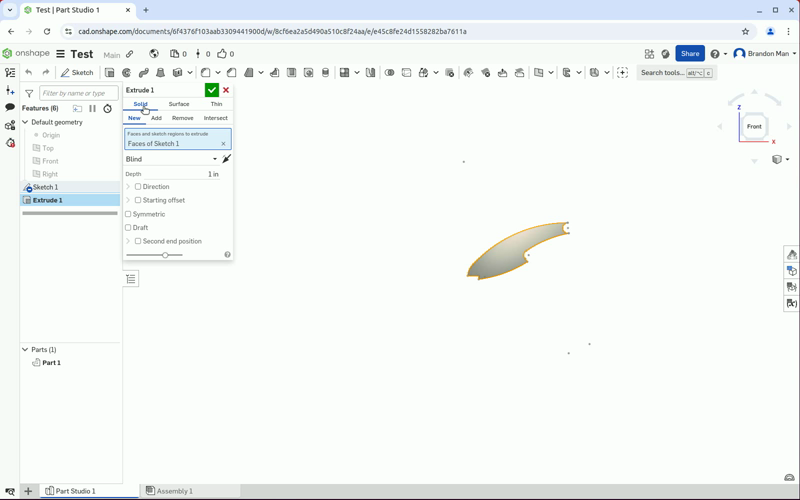
click(143, 106)
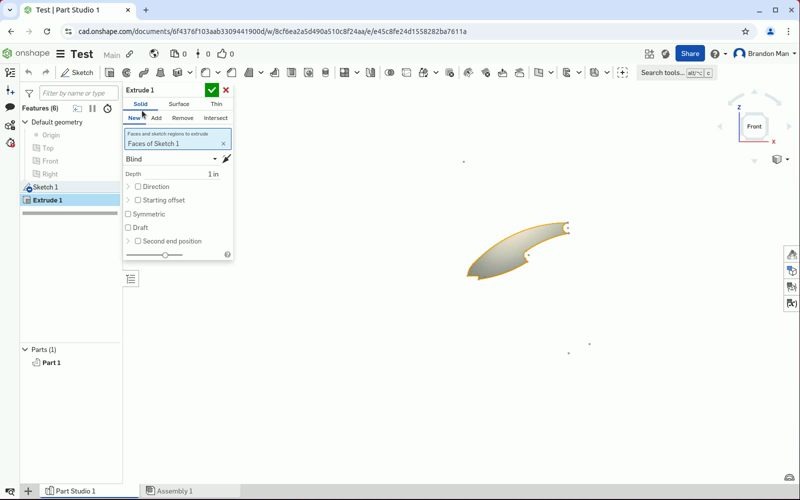
mouse_move(137, 120)
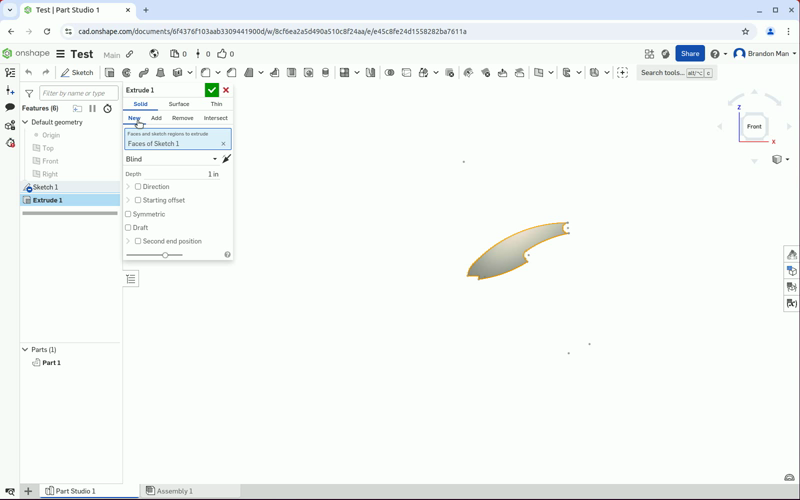
click(137, 120)
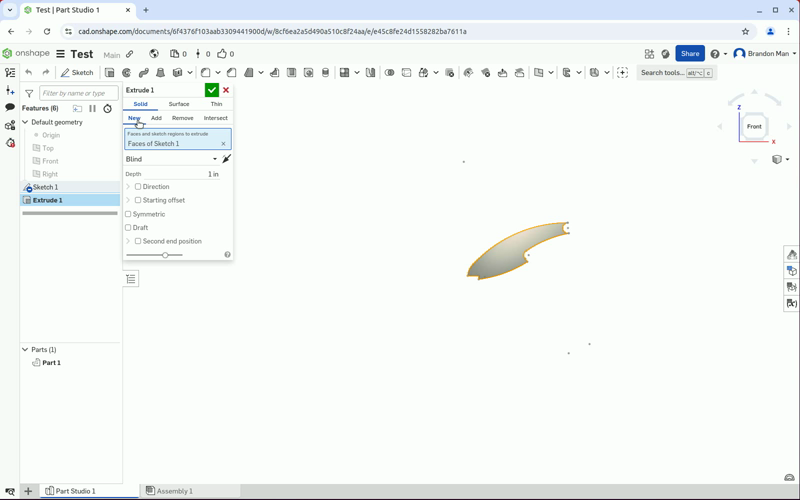
key(tab, 4)
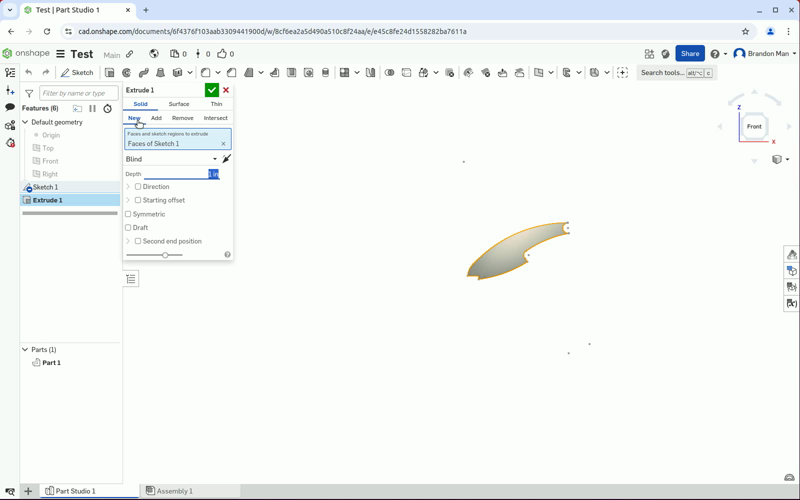
text(0.722)
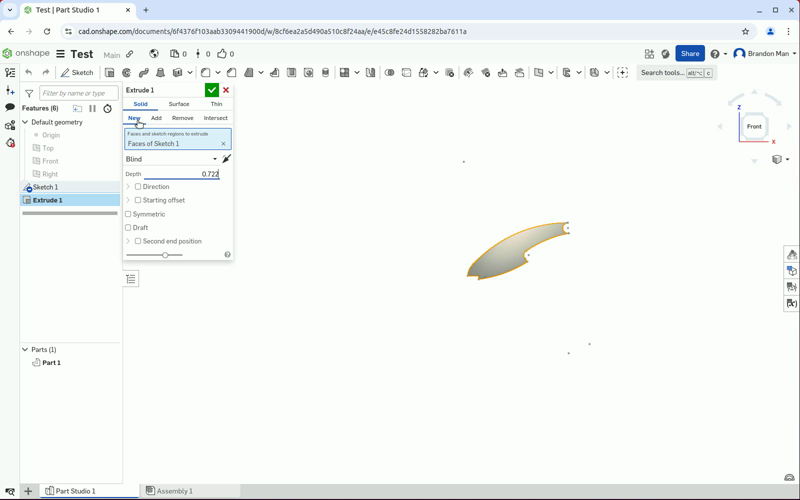
key(enter)
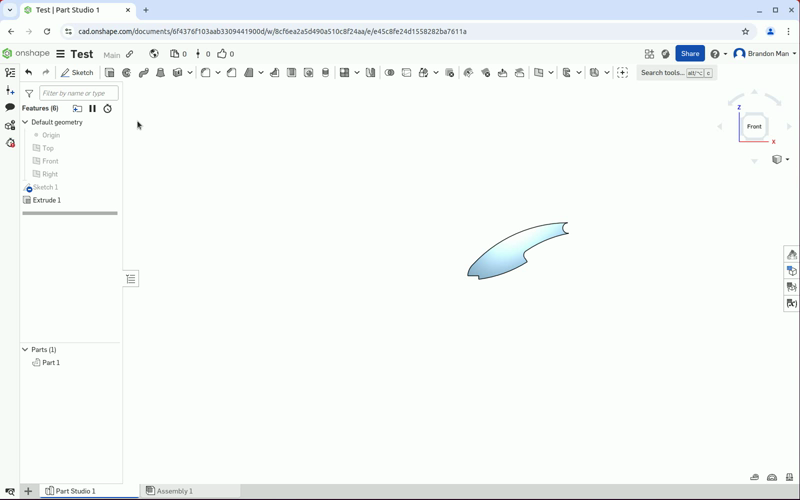
key(shift+h)
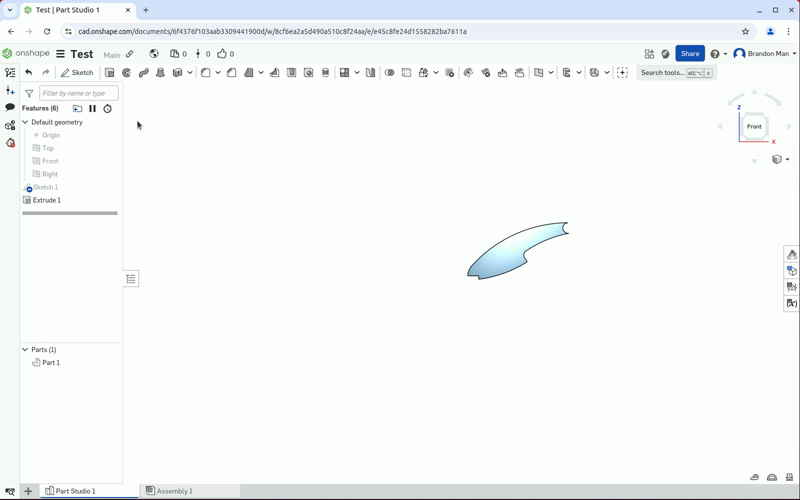
key(shift+h)
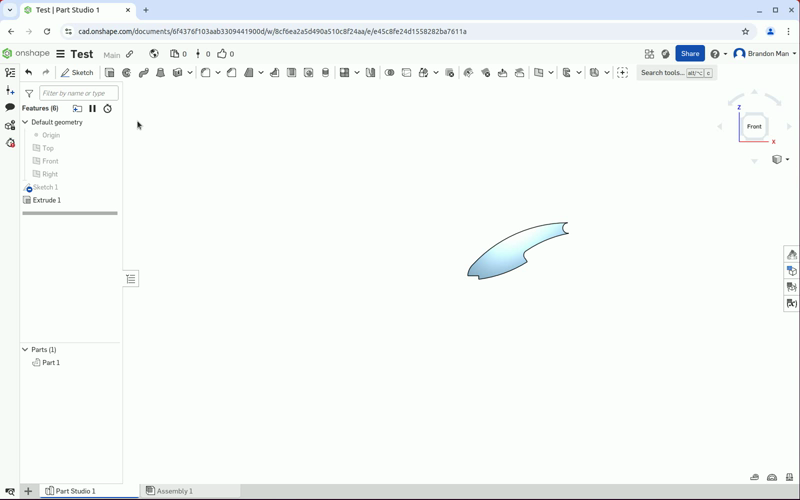
mouse_move(73, 189)
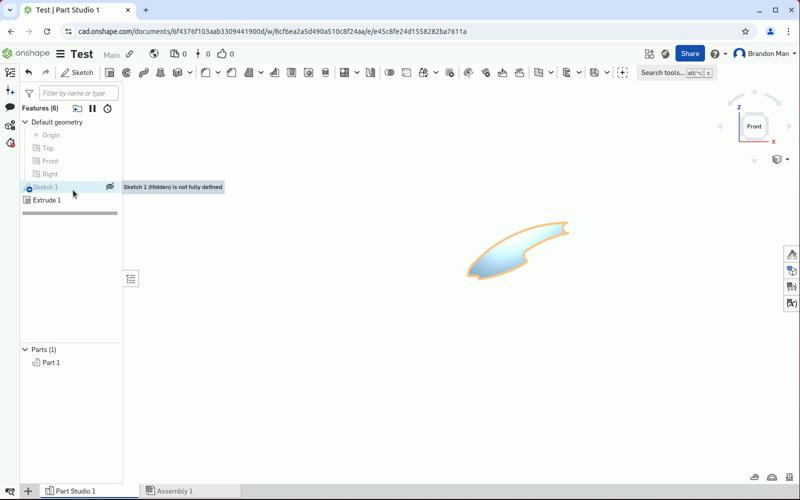
click(73, 189)
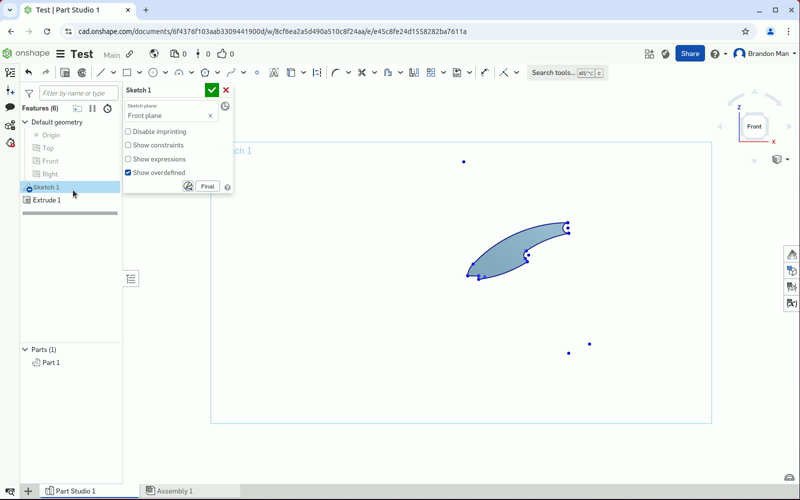
mouse_move(229, 92)
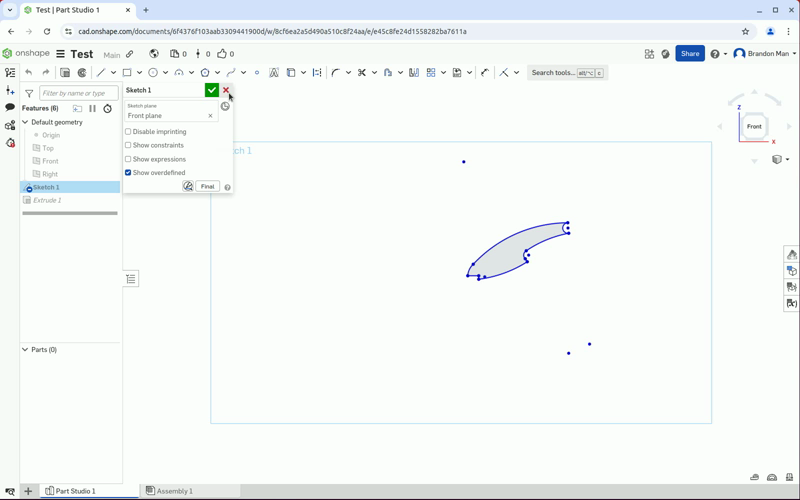
click(229, 92)
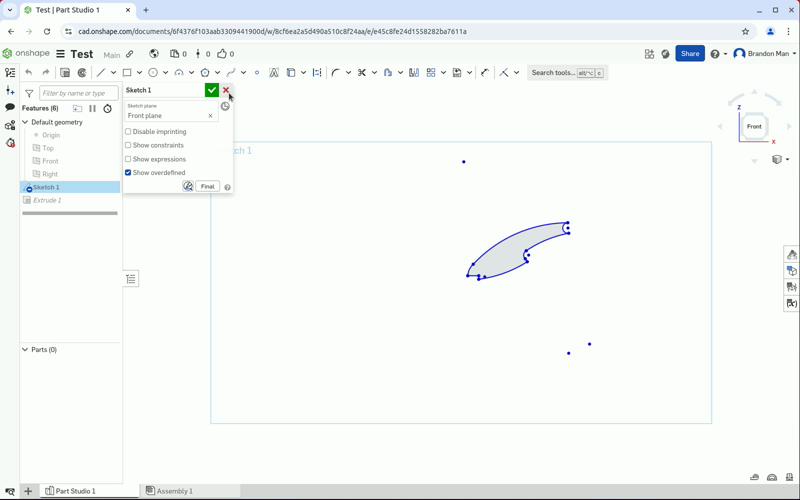
key(shift+s)
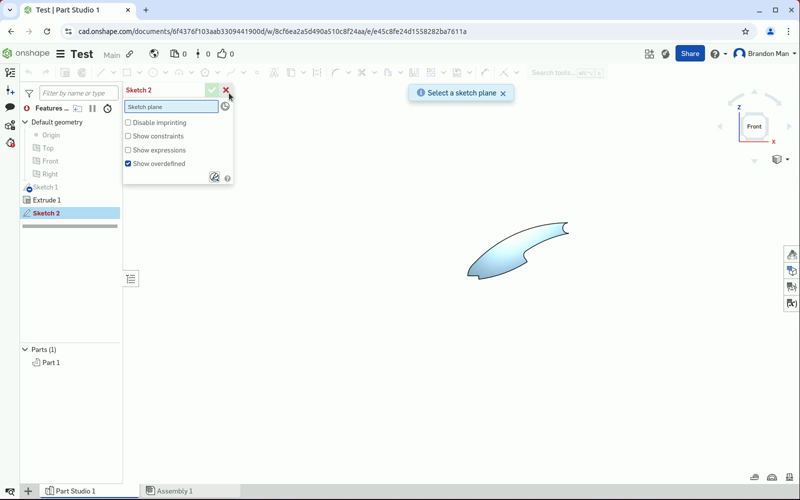
mouse_move(73, 163)
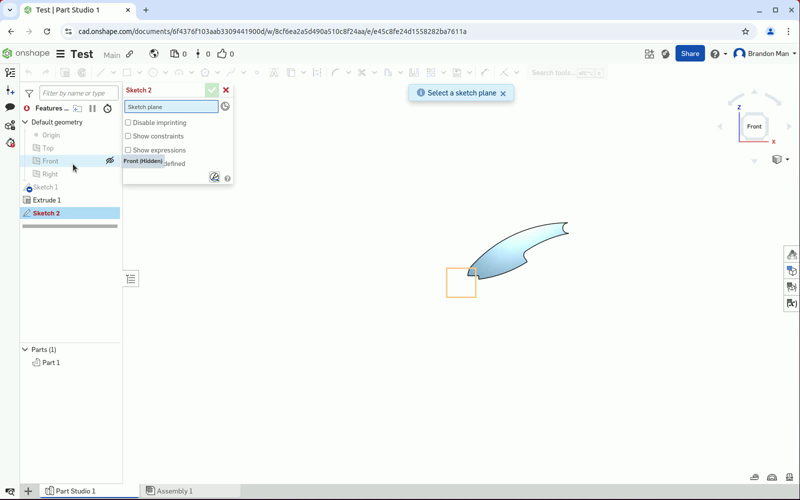
click(73, 163)
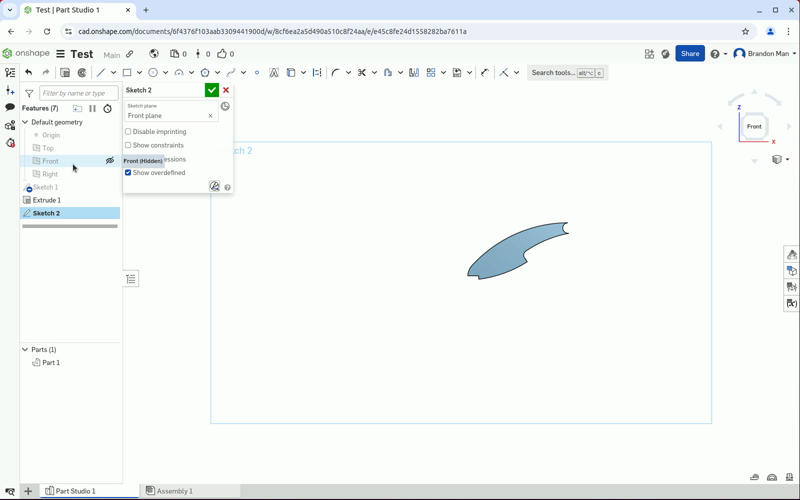
mouse_move(73, 352)
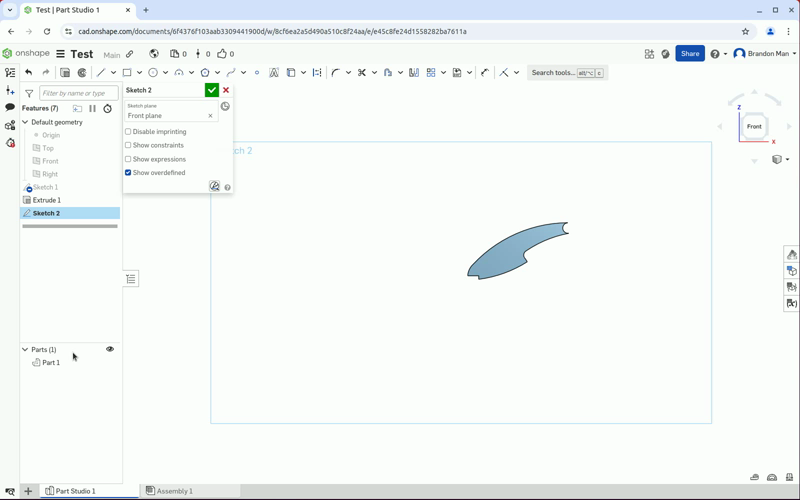
key(y)
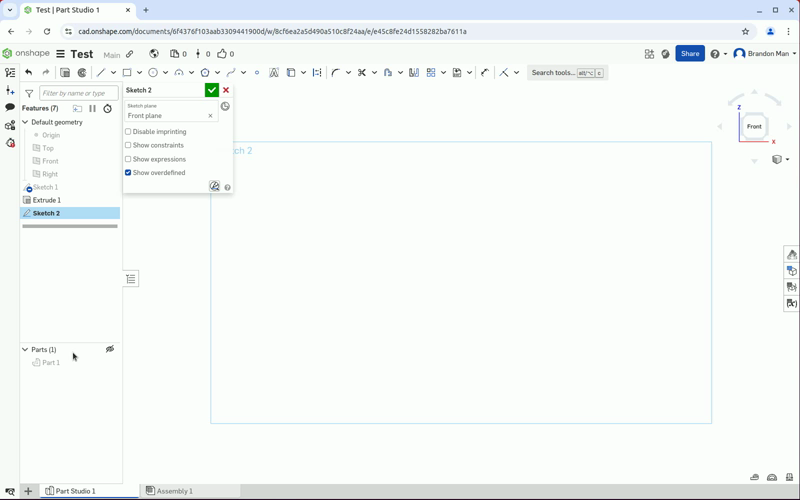
key(c)
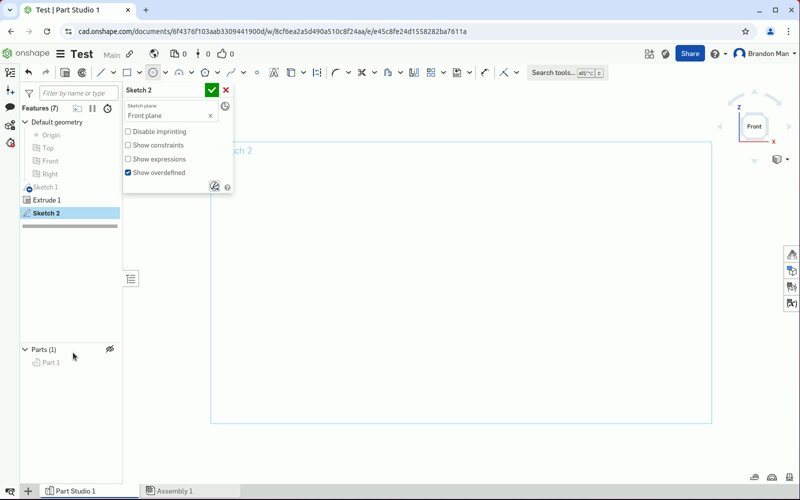
key_down(shift)
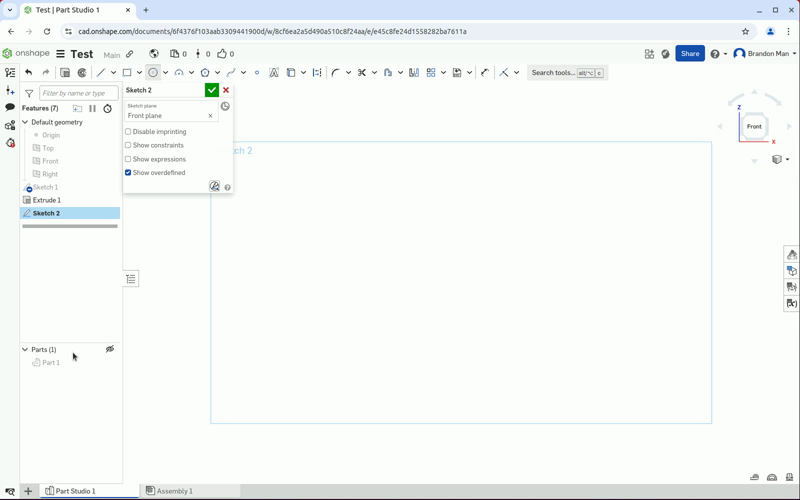
mouse_move(568, 227)
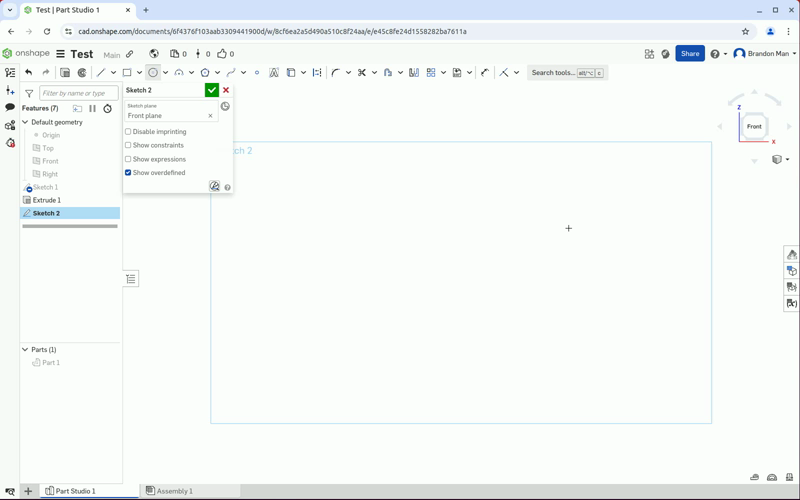
click(568, 227)
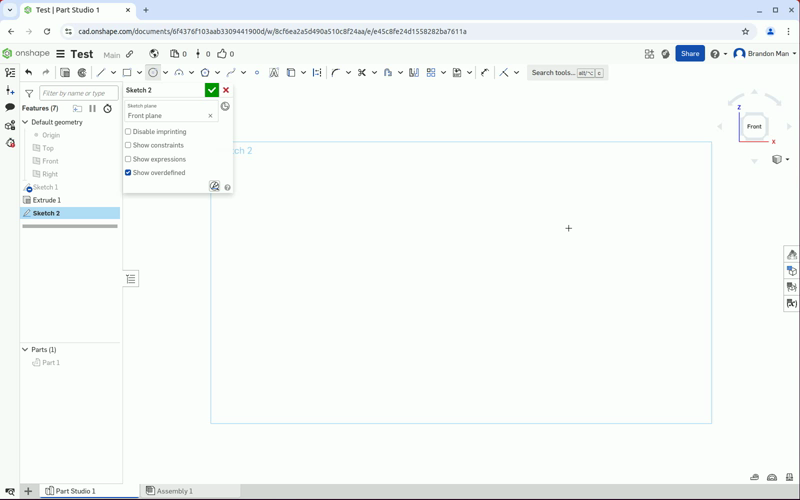
key_up(shift)
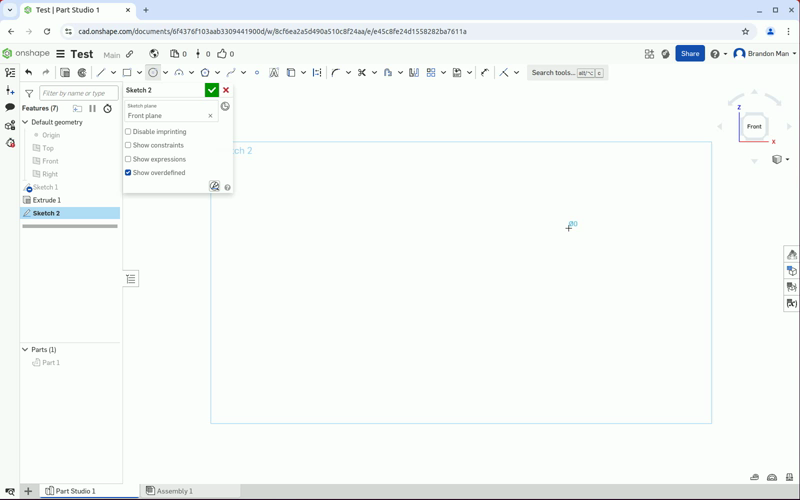
mouse_move(574, 227)
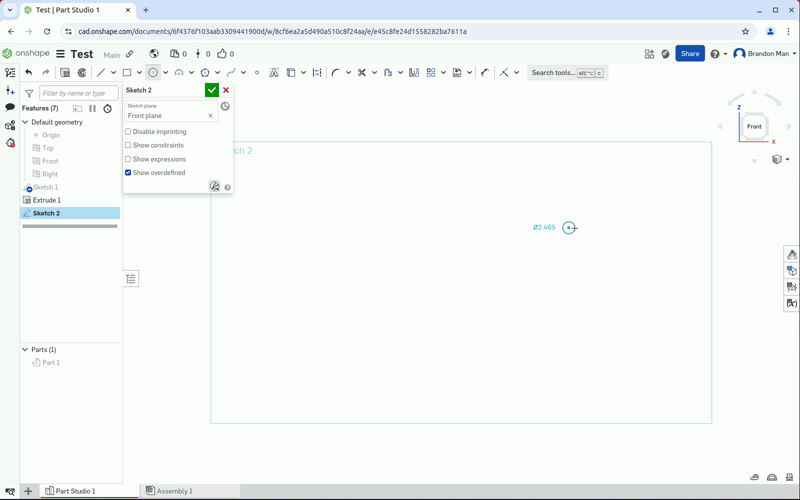
click(574, 227)
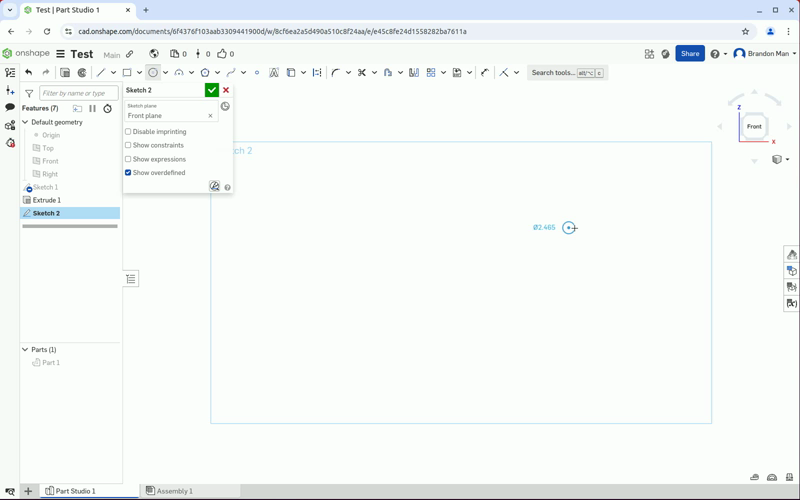
key(esc)
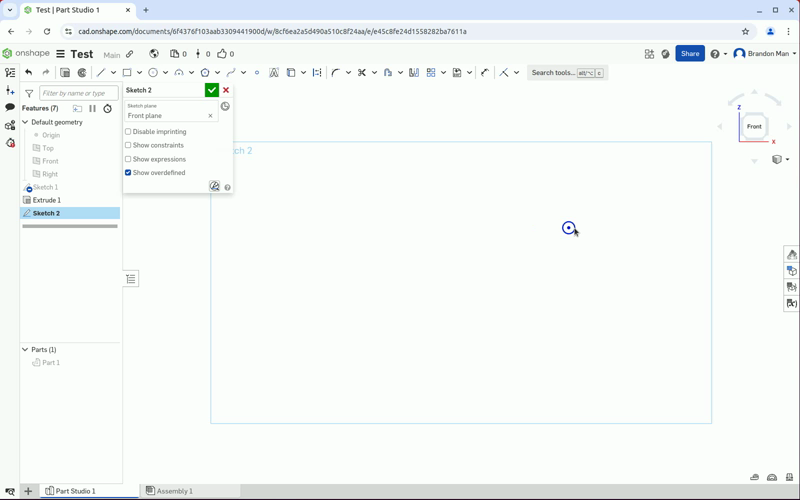
key(c)
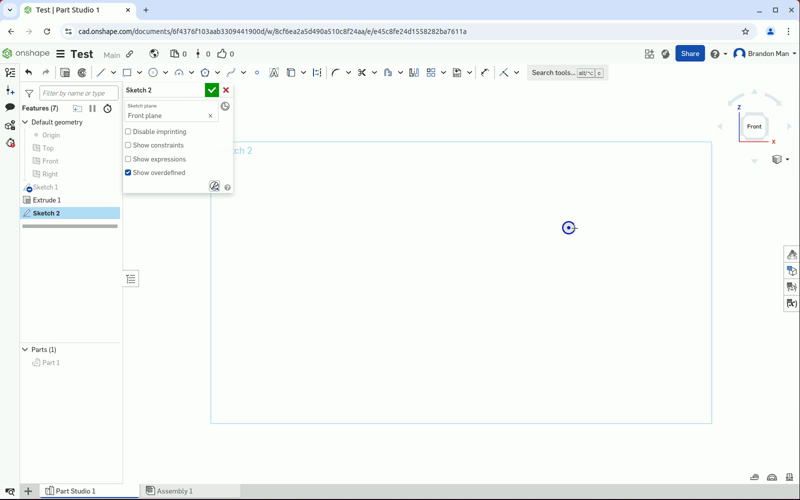
key_down(shift)
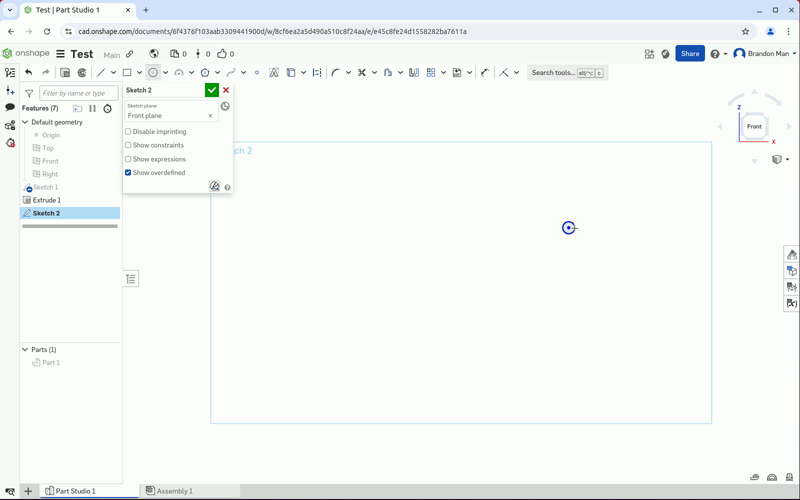
mouse_move(568, 227)
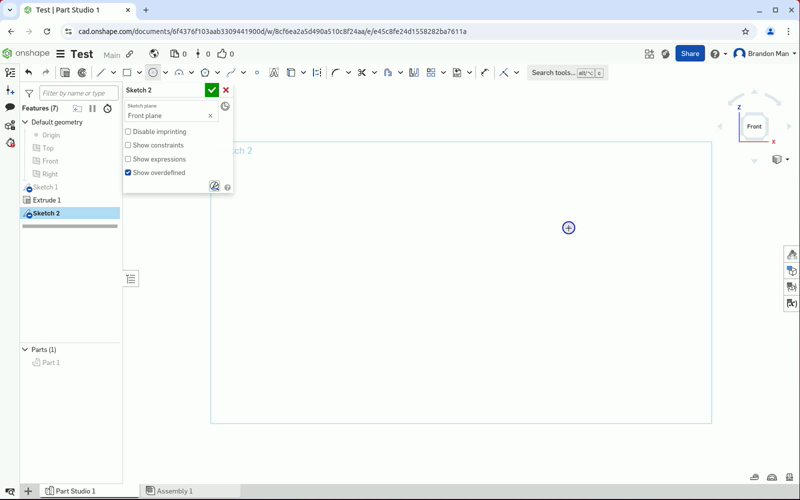
click(568, 227)
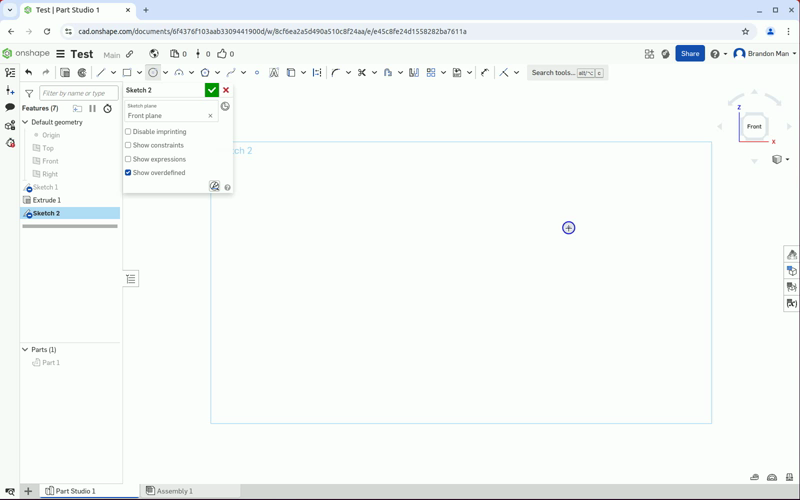
key_up(shift)
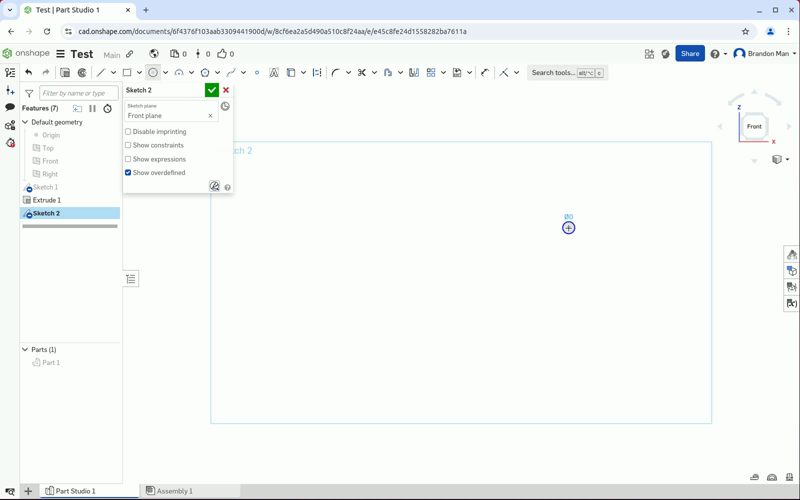
mouse_move(570, 227)
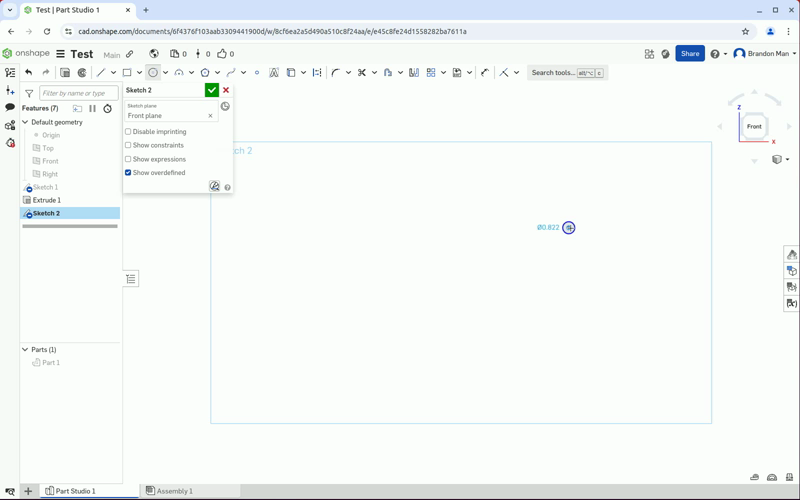
scroll(6)
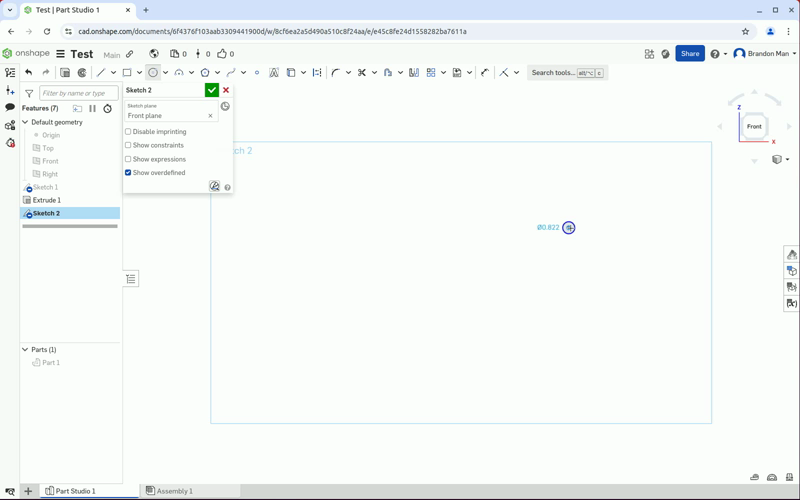
scroll(6)
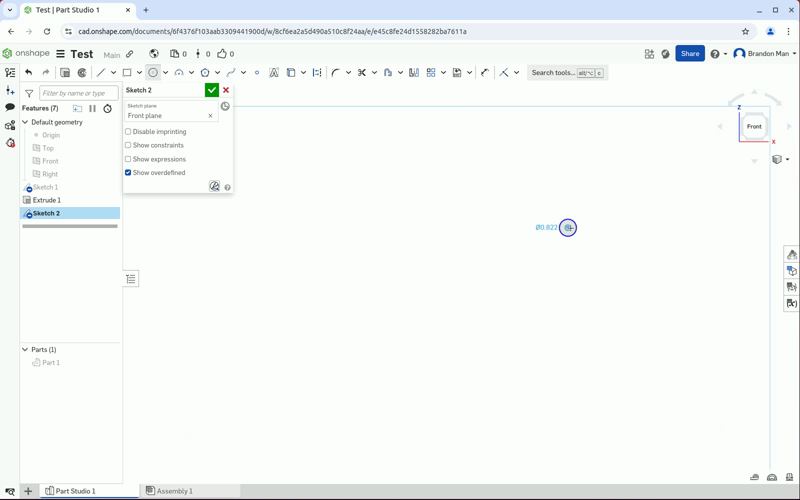
scroll(6)
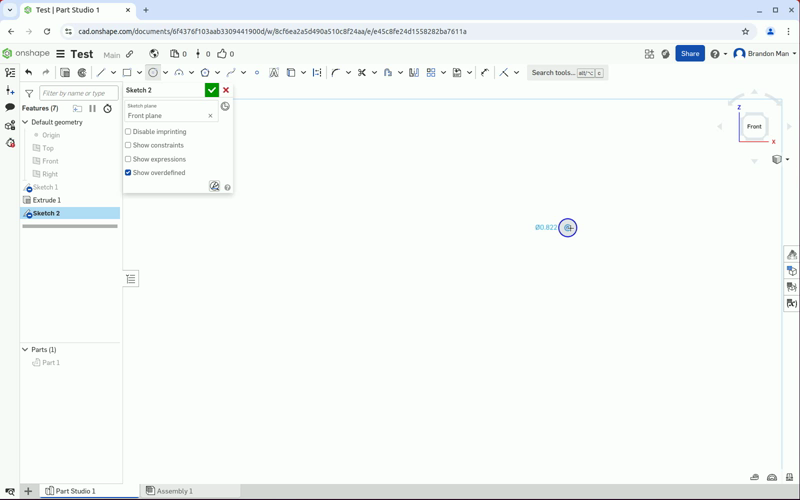
scroll(6)
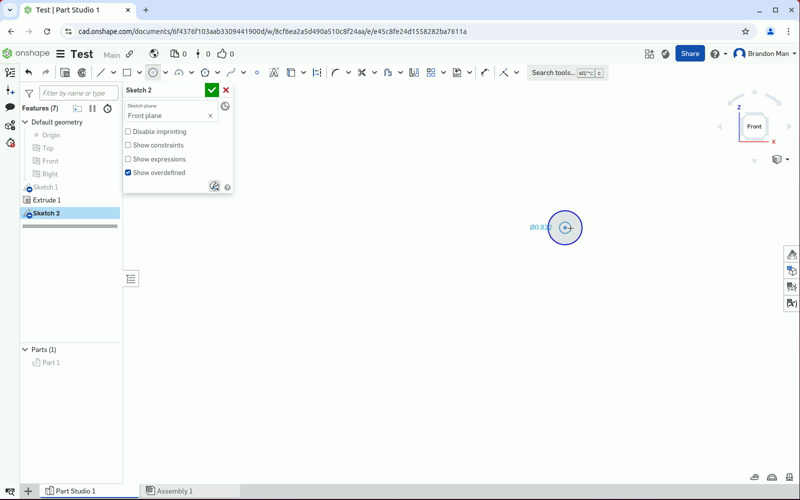
scroll(6)
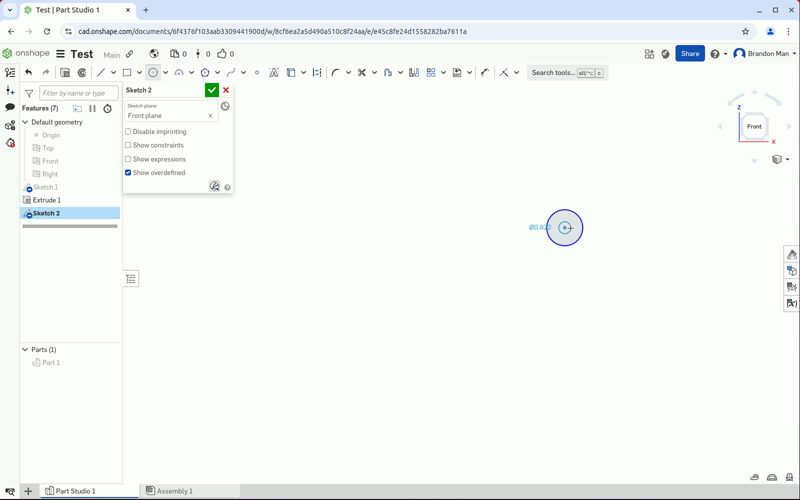
scroll(6)
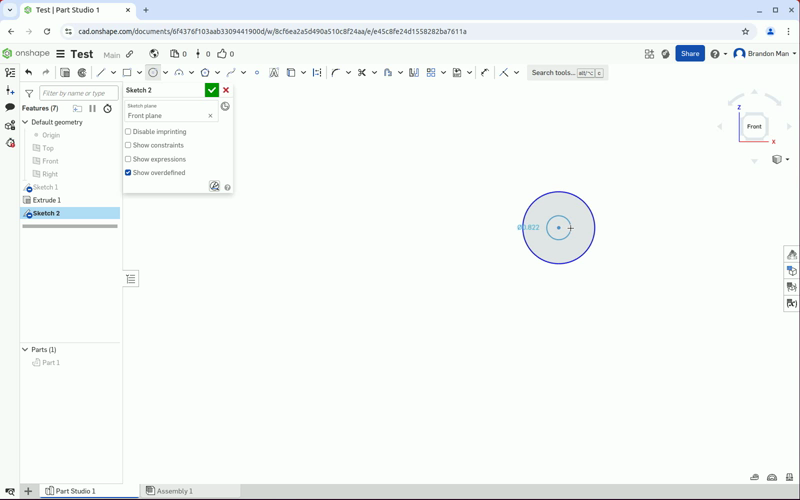
scroll(6)
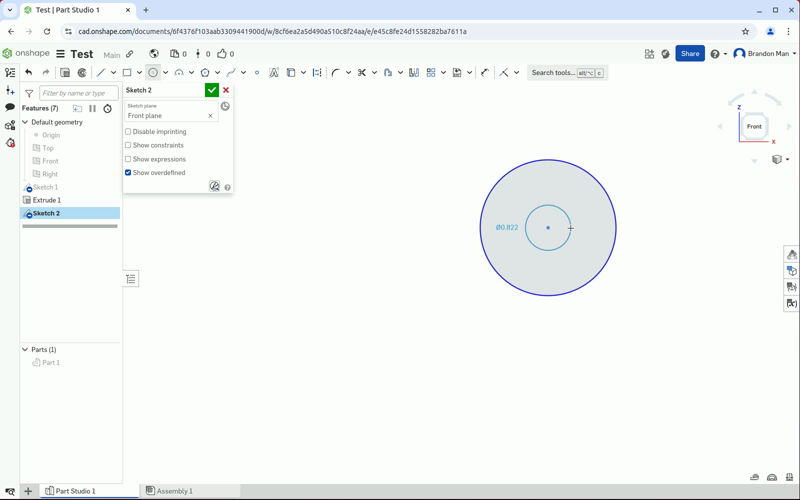
click(570, 227)
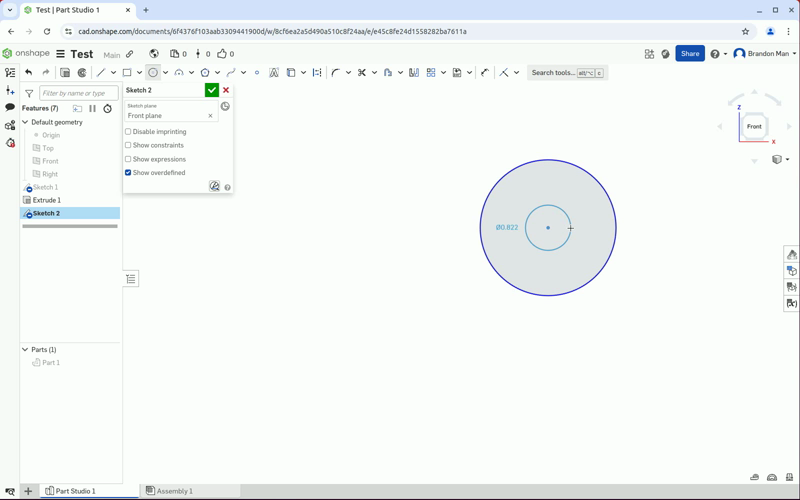
scroll(-6)
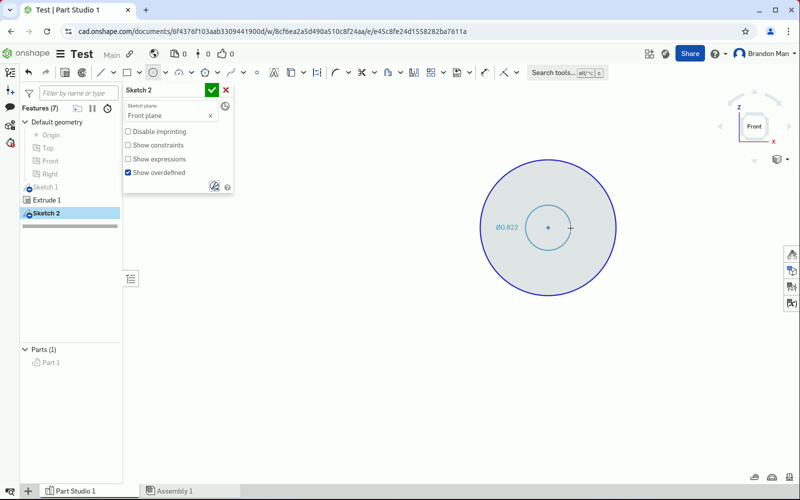
scroll(-6)
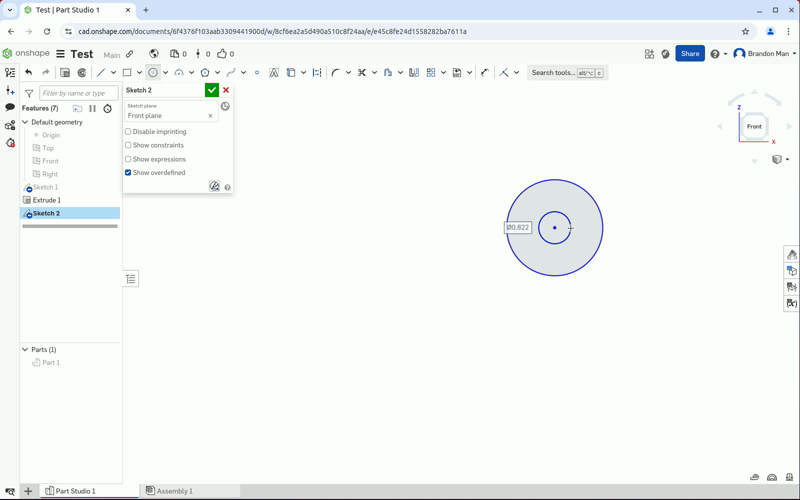
scroll(-6)
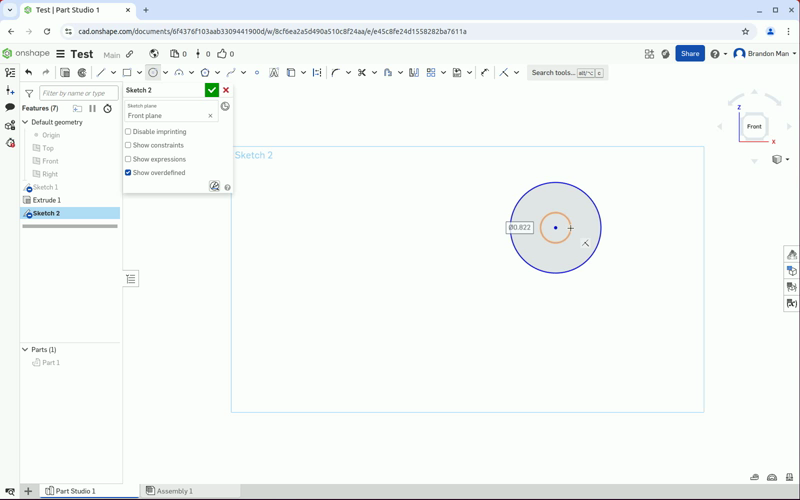
scroll(-6)
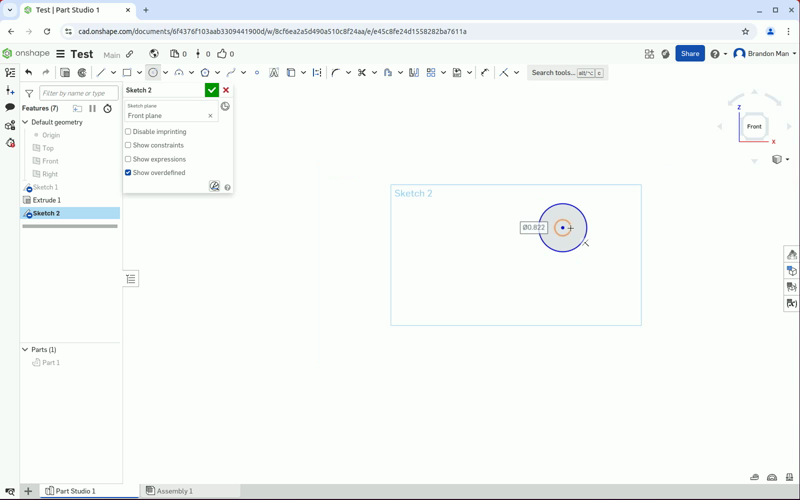
scroll(-6)
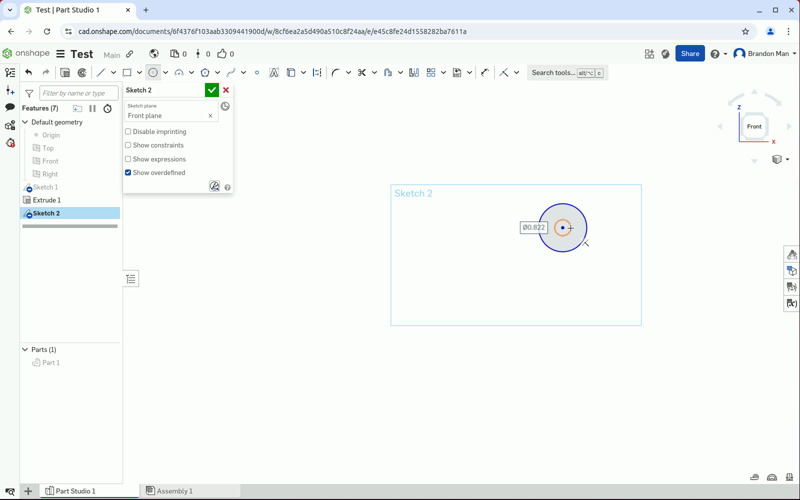
scroll(-6)
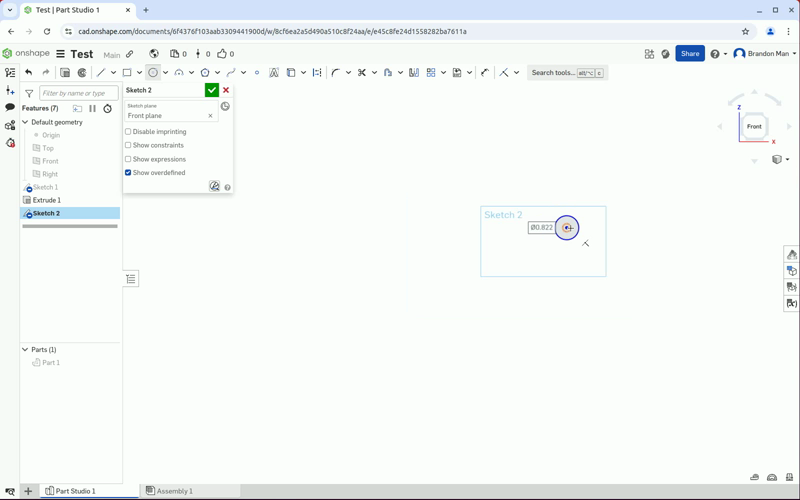
scroll(-6)
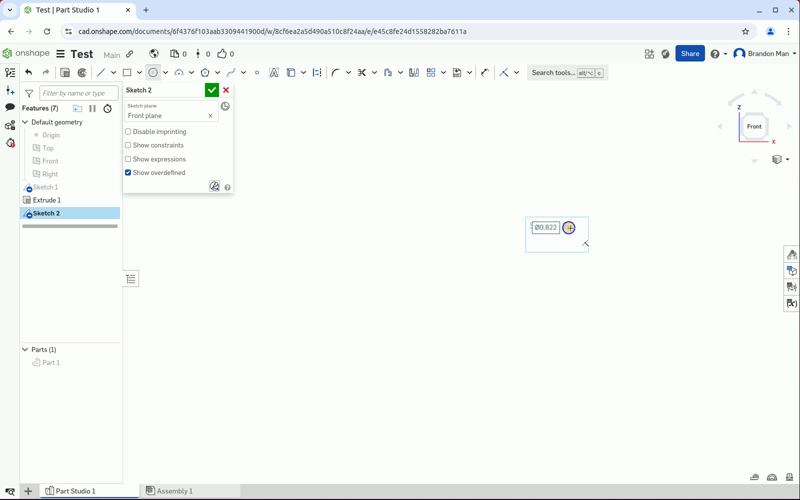
key(esc)
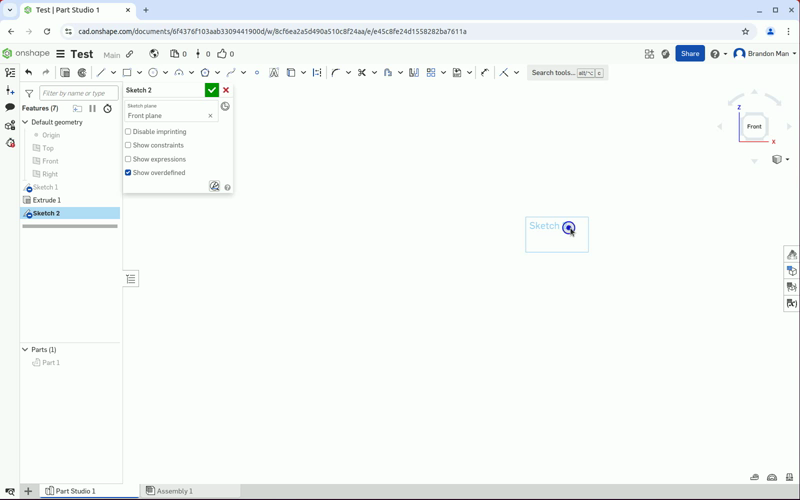
mouse_move(568, 224)
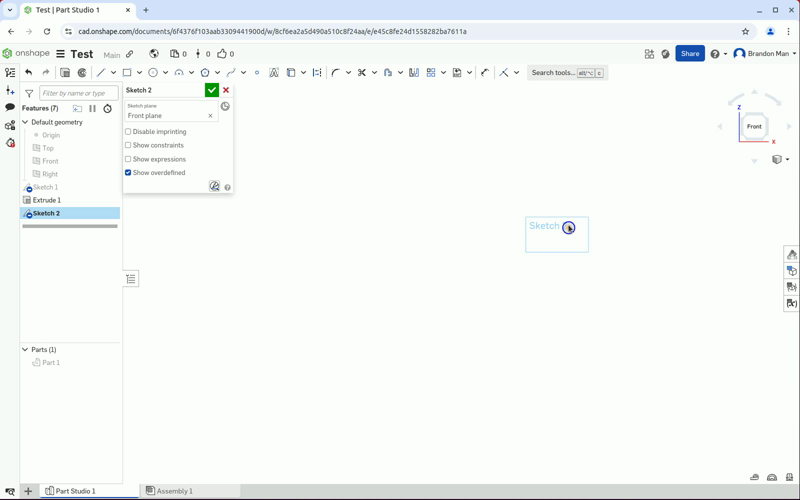
scroll(6)
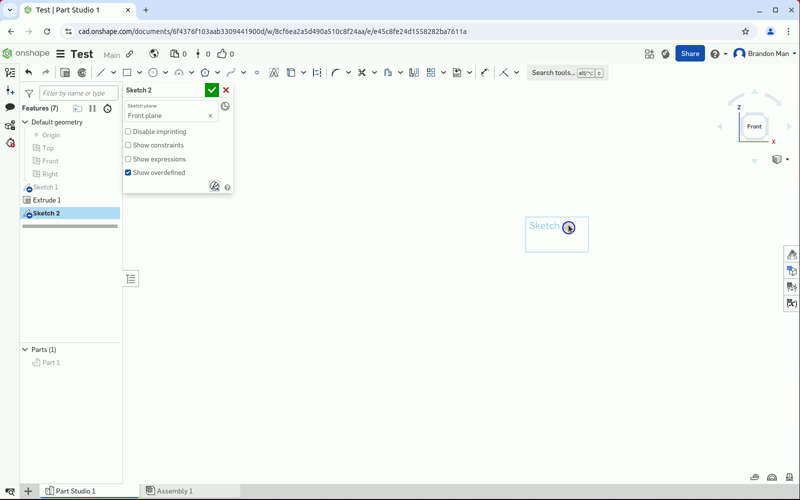
scroll(6)
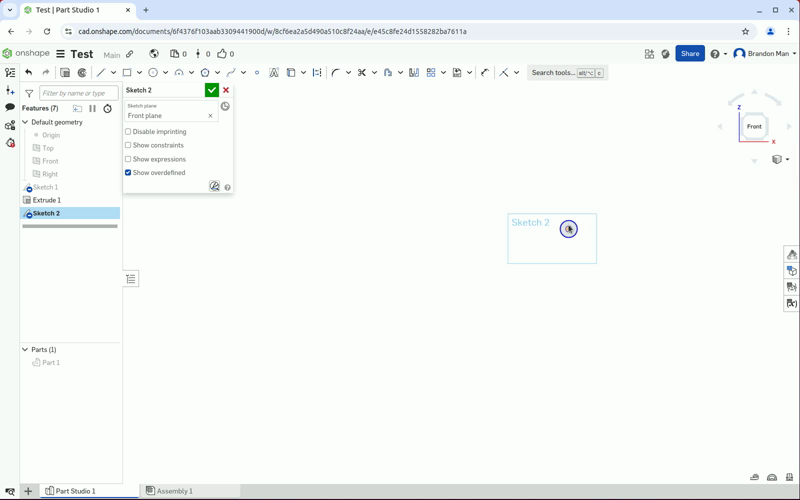
scroll(6)
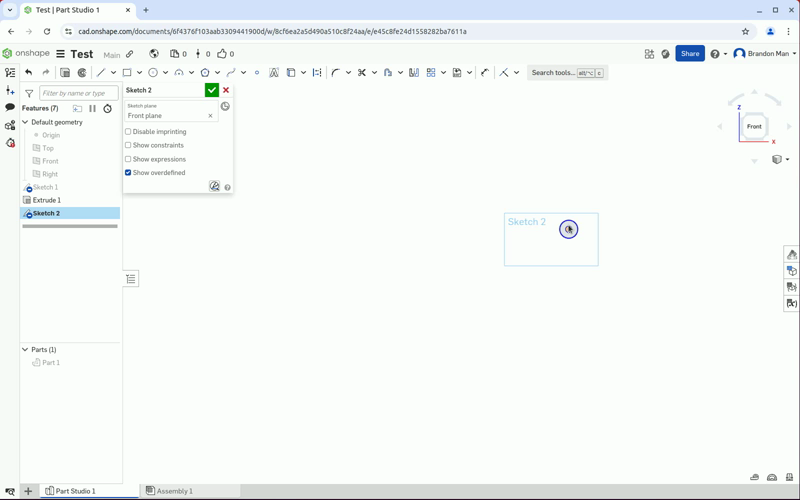
scroll(6)
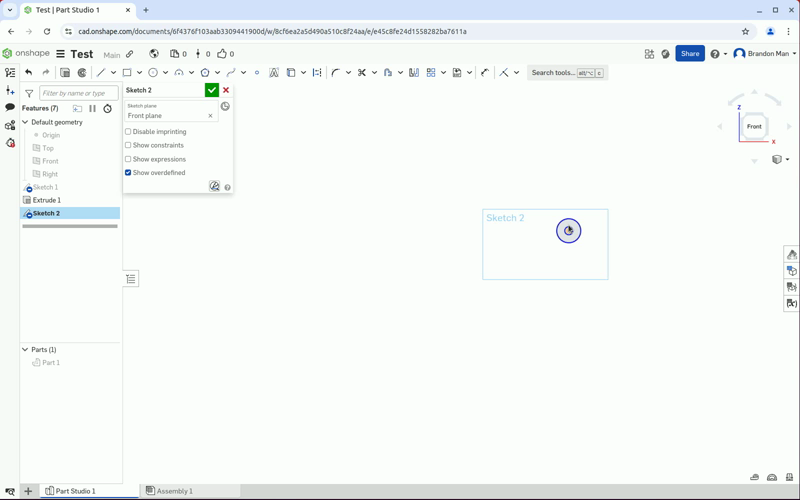
scroll(6)
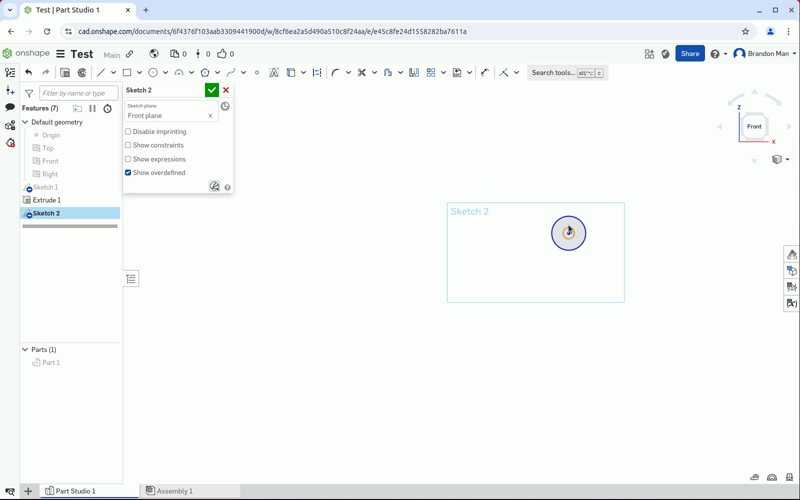
scroll(6)
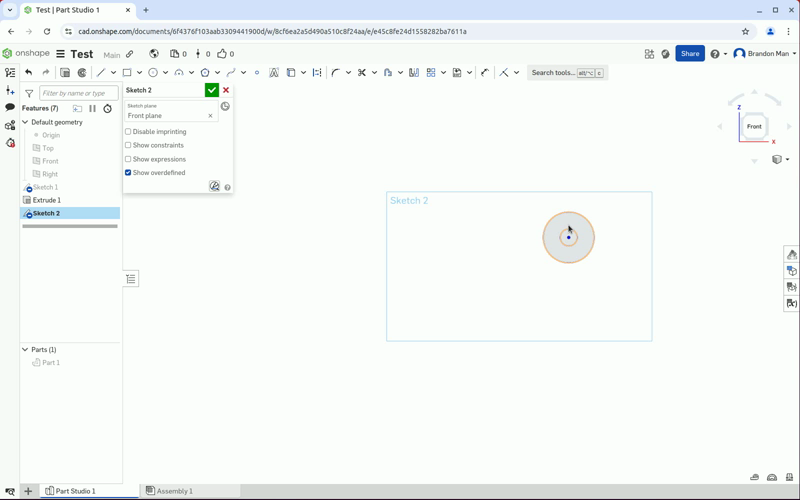
scroll(6)
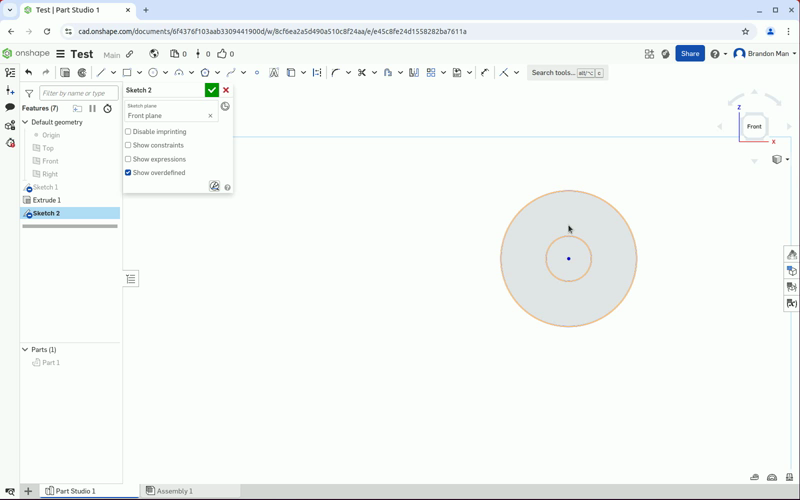
click(568, 224)
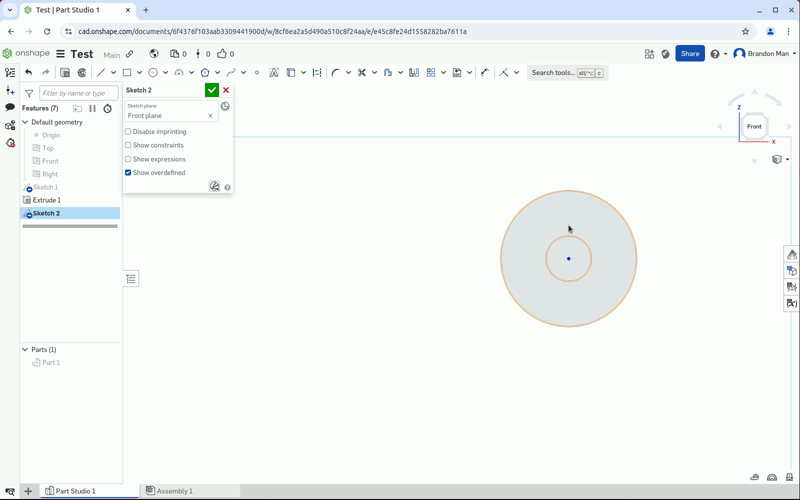
scroll(-6)
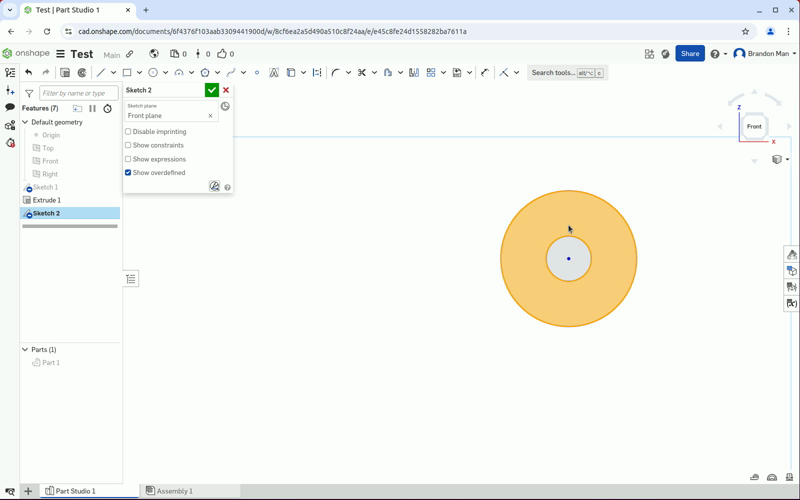
scroll(-6)
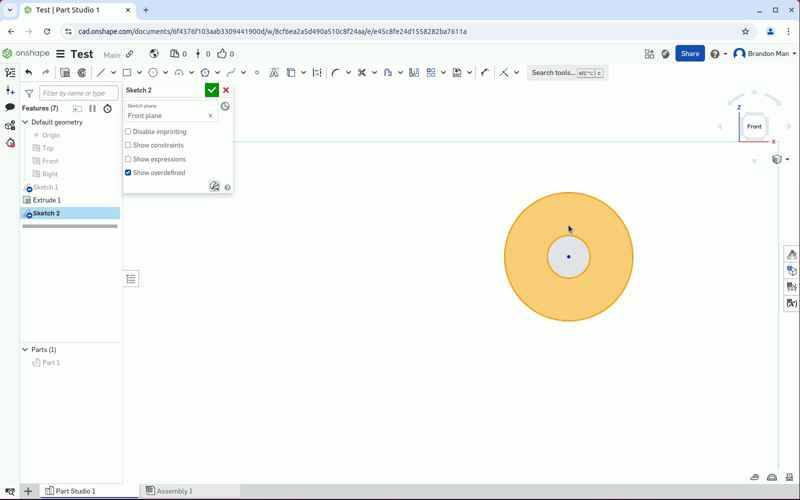
scroll(-6)
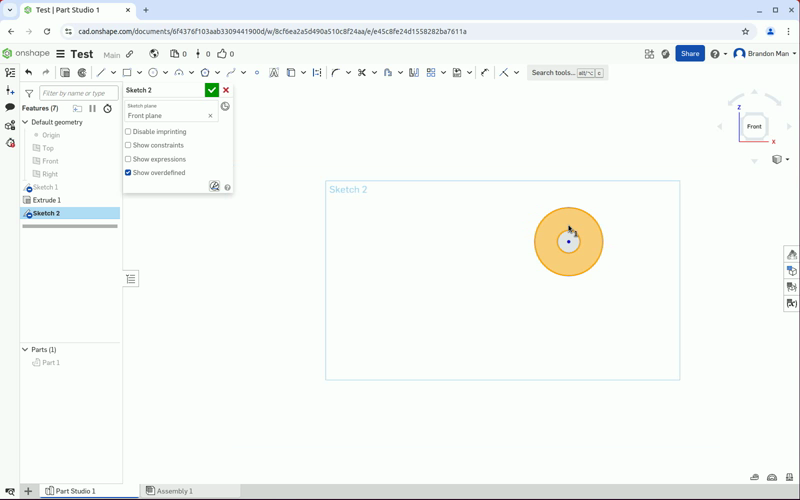
scroll(-6)
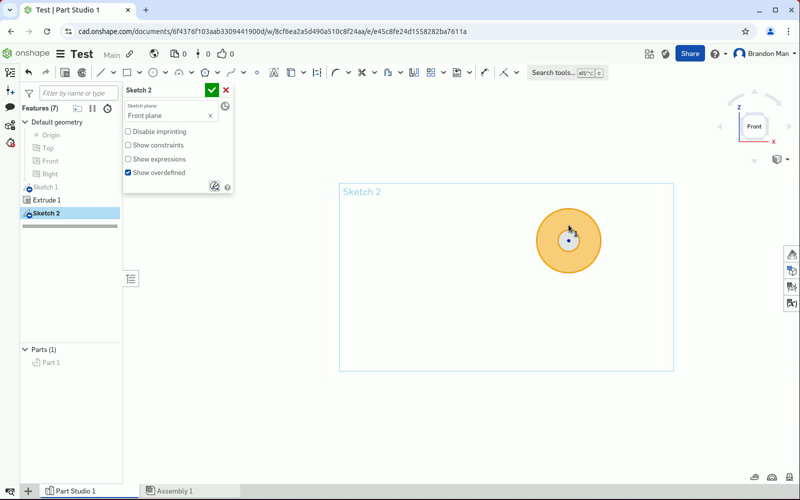
scroll(-6)
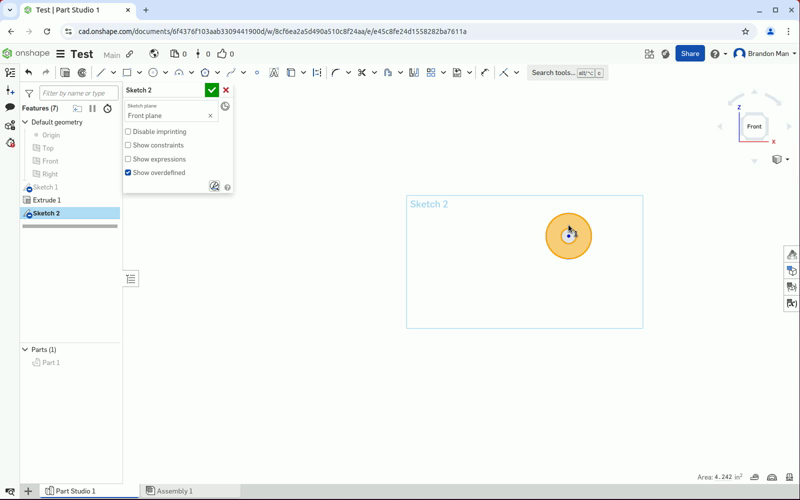
scroll(-6)
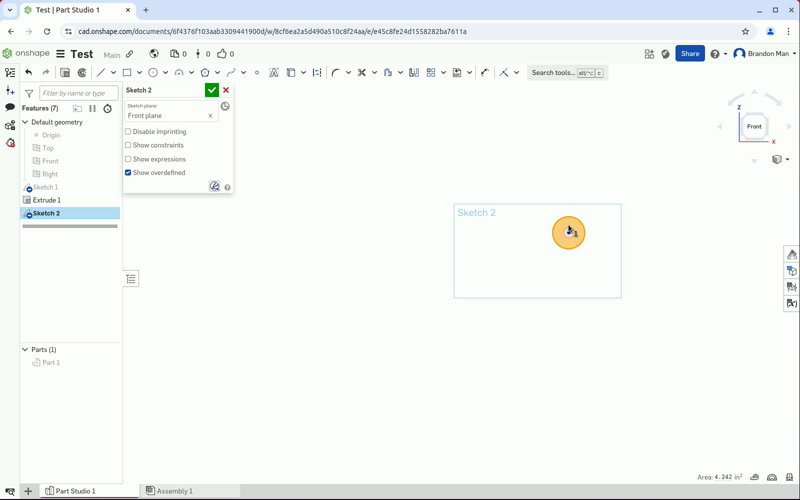
scroll(-6)
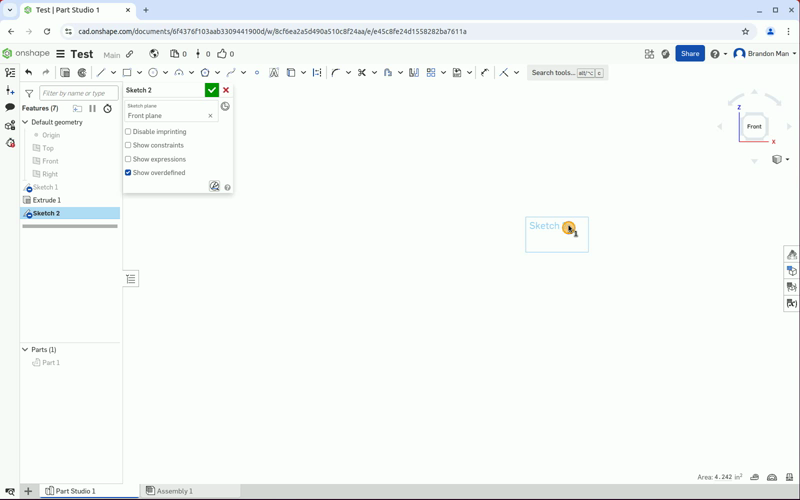
mouse_move(73, 352)
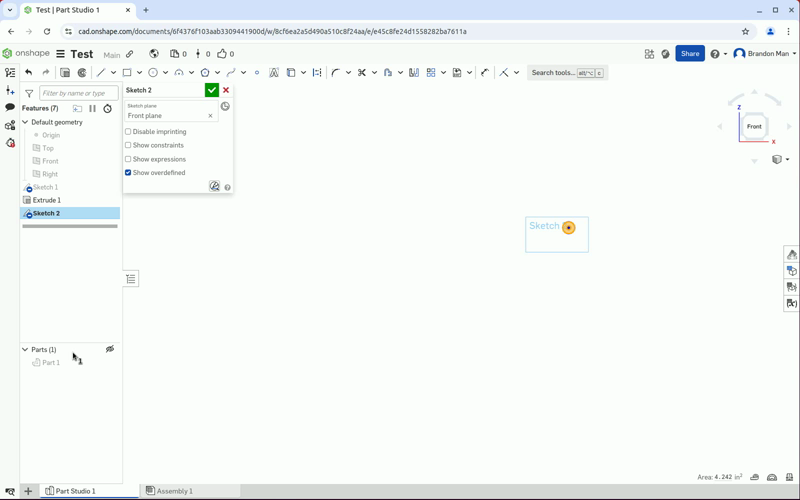
key(shift+y)
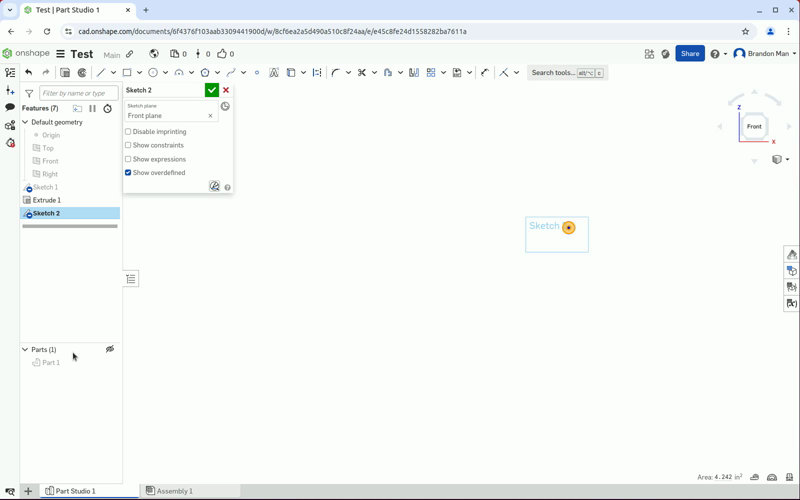
key(shift+e)
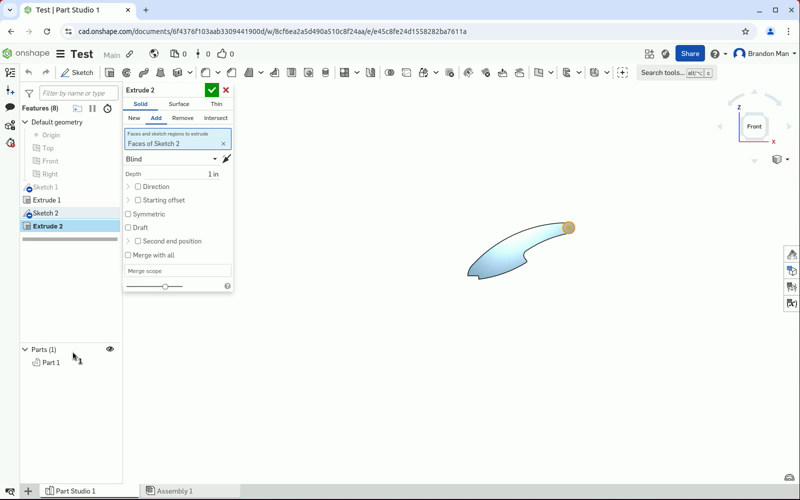
mouse_move(143, 106)
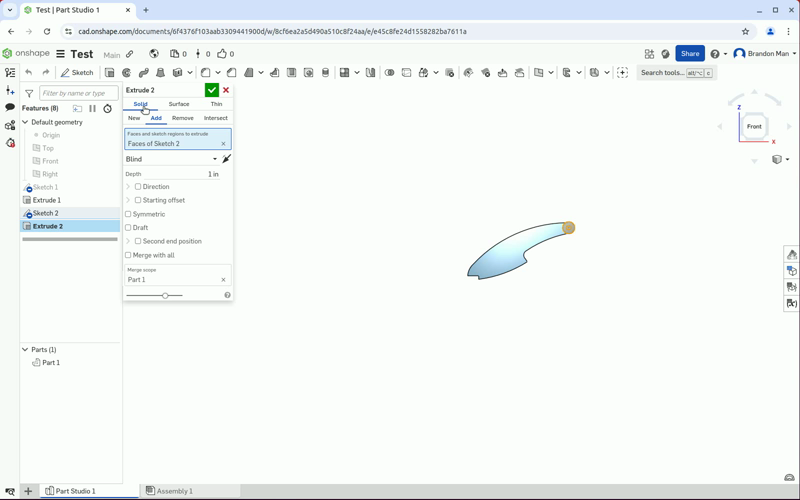
click(143, 106)
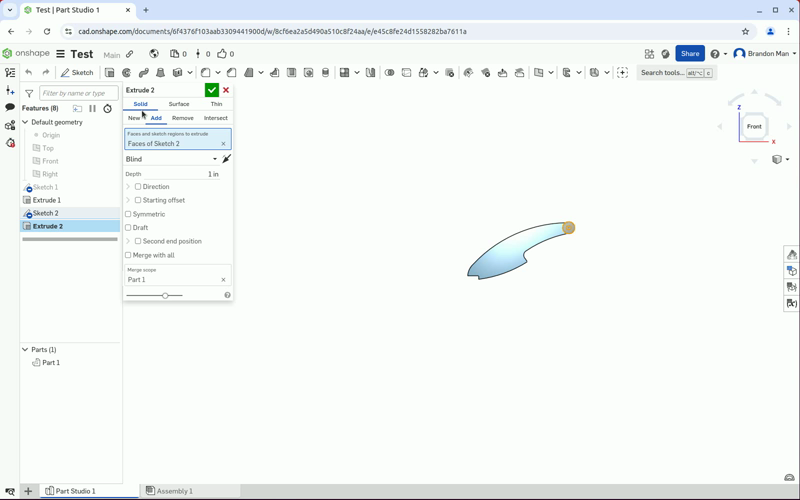
mouse_move(137, 120)
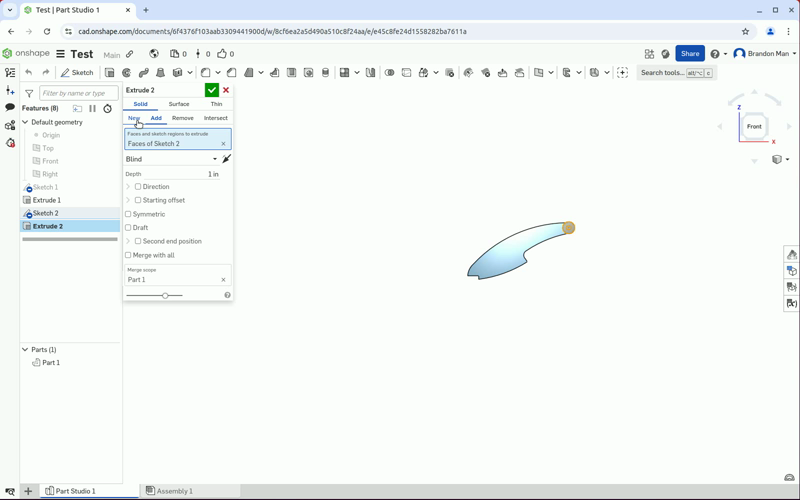
click(137, 120)
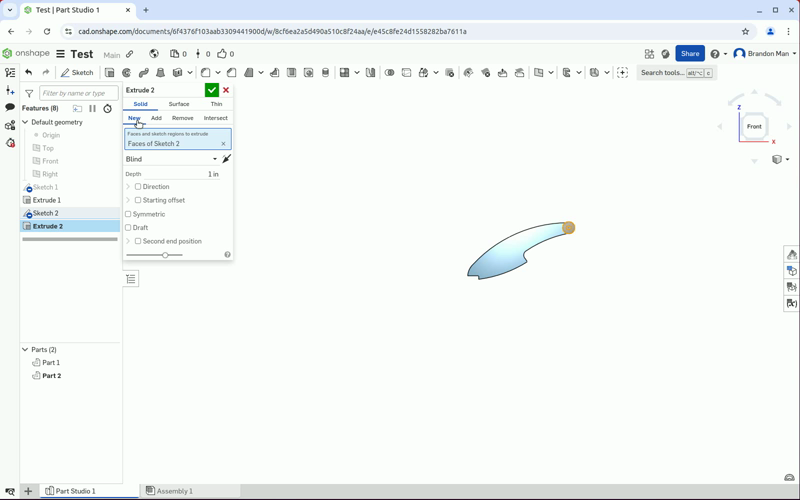
key(tab, 4)
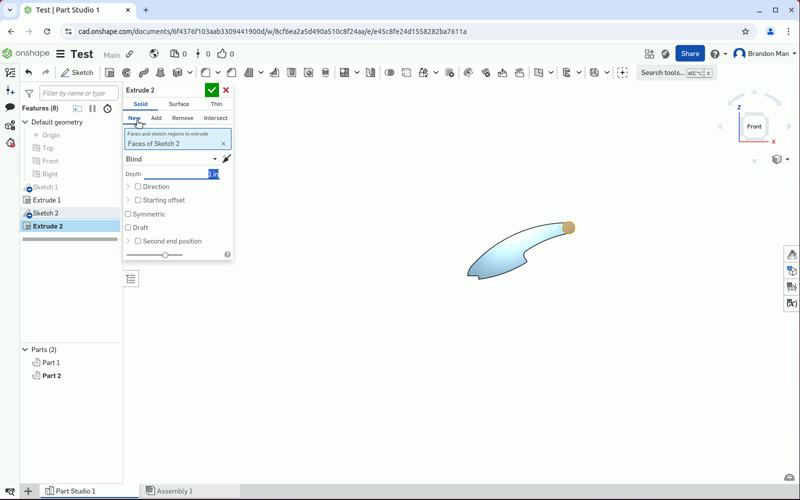
text(0.722)
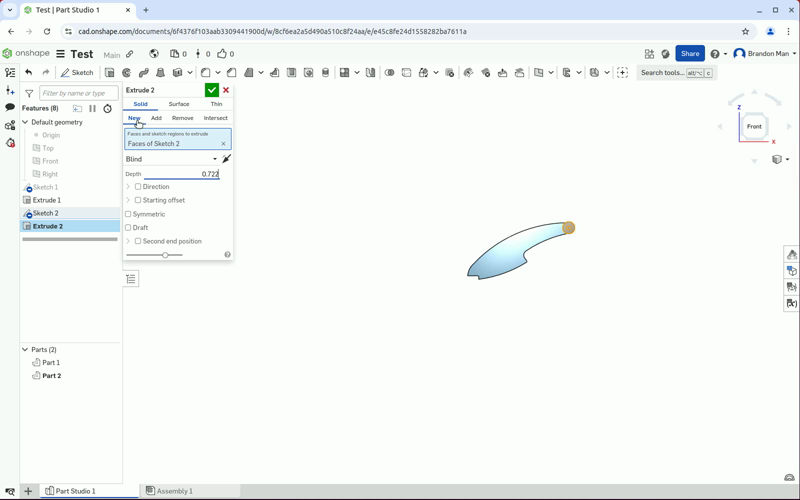
key(enter)
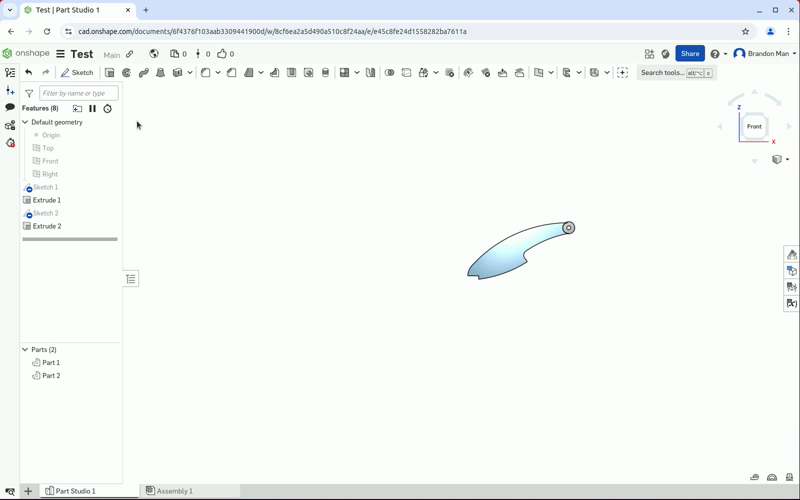
key(shift+h)
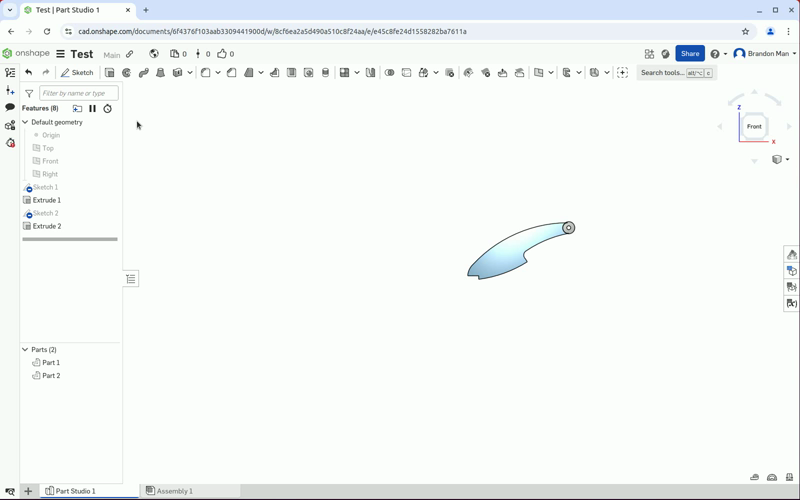
key(shift+h)
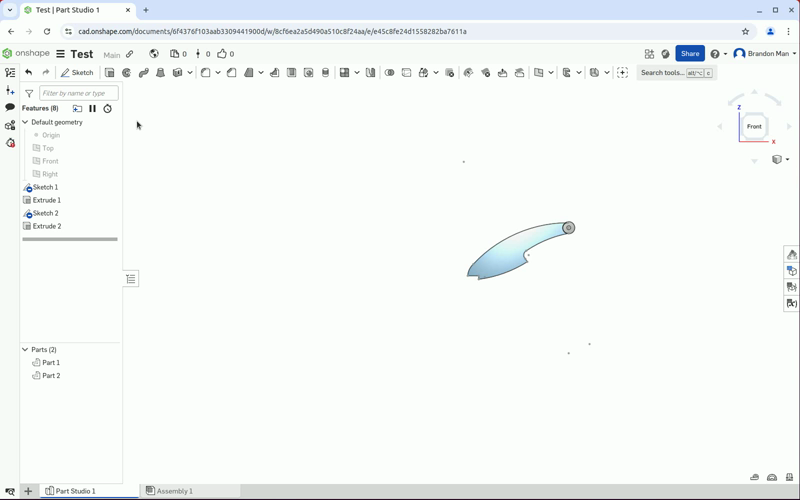
key(shift+7)
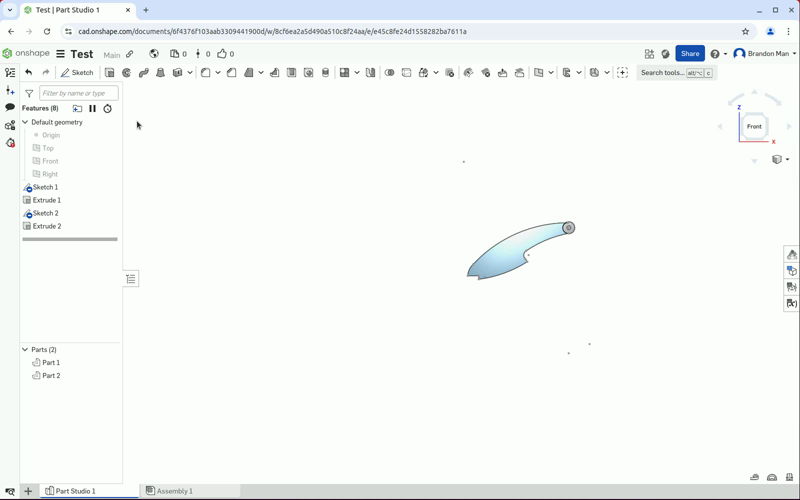
key(left, 2)
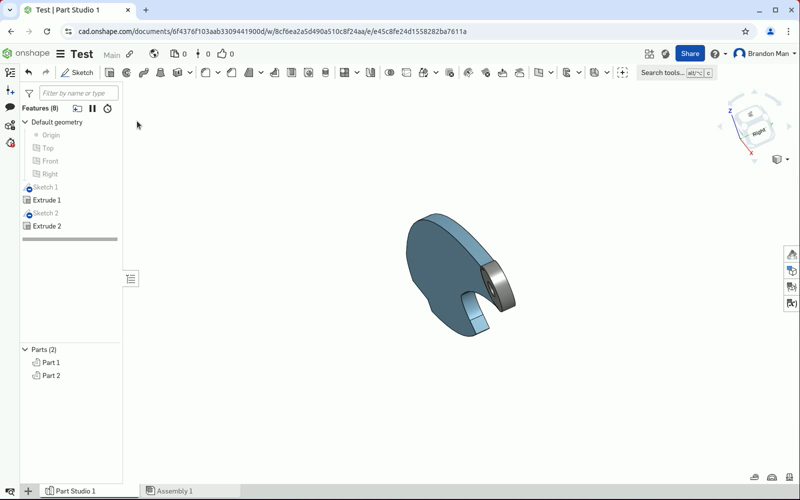
key(down, 2)
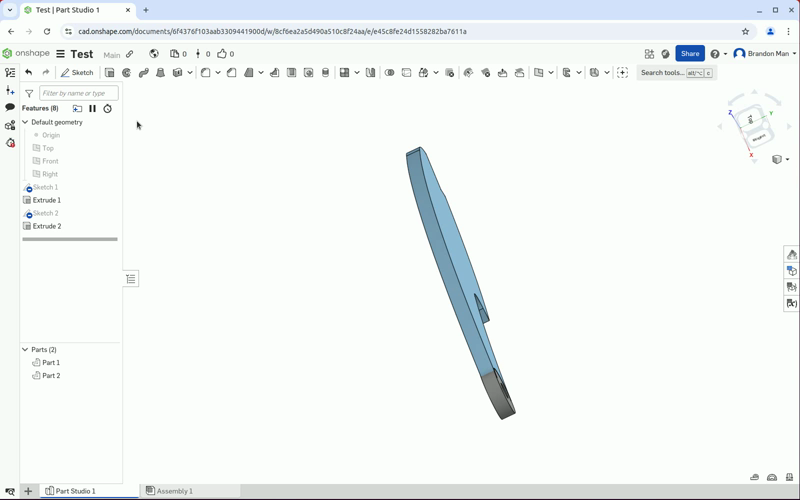
key(up, 2)
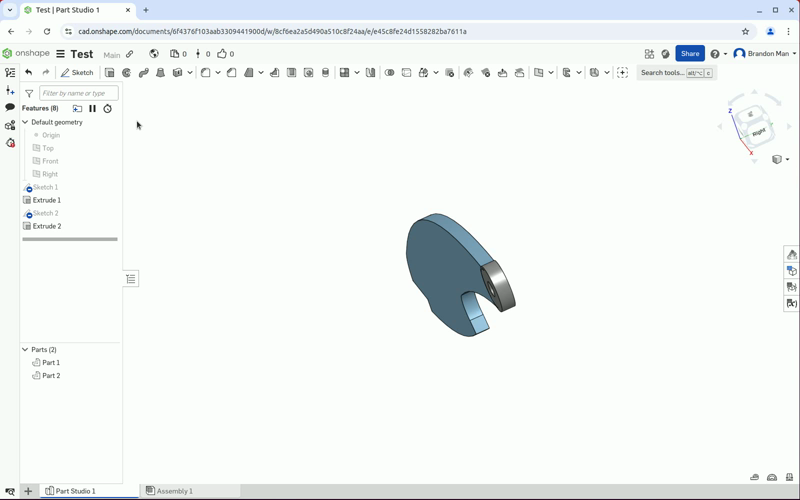
key(right, 2)
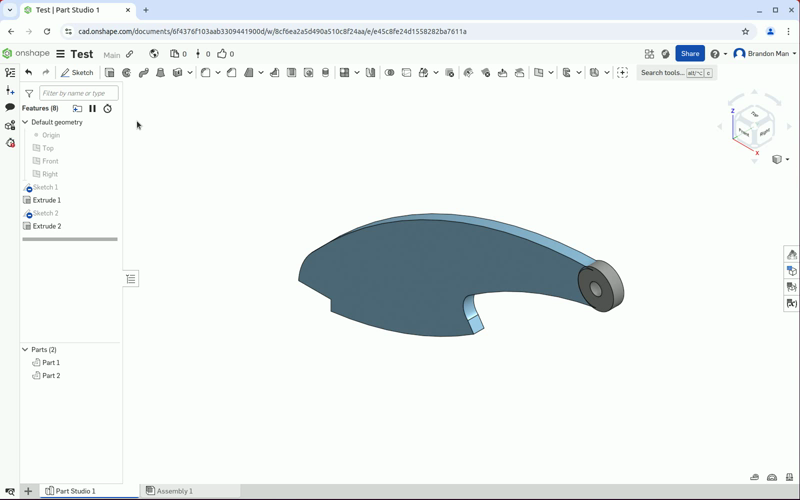
mouse_move(73, 189)
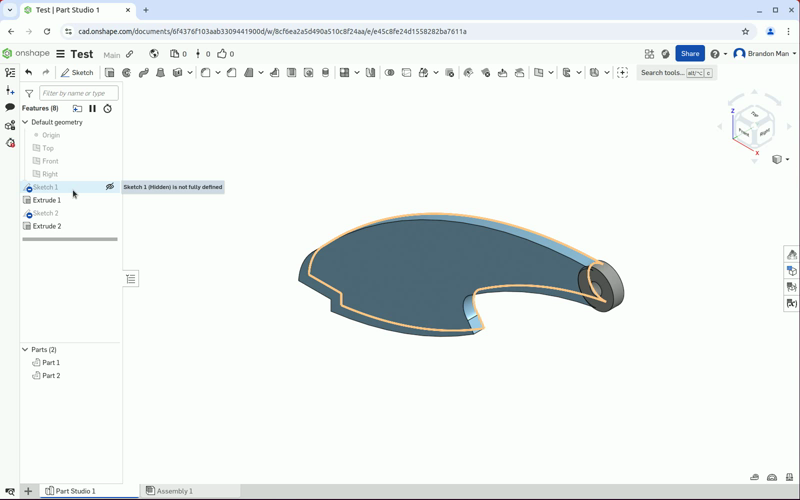
click(73, 189)